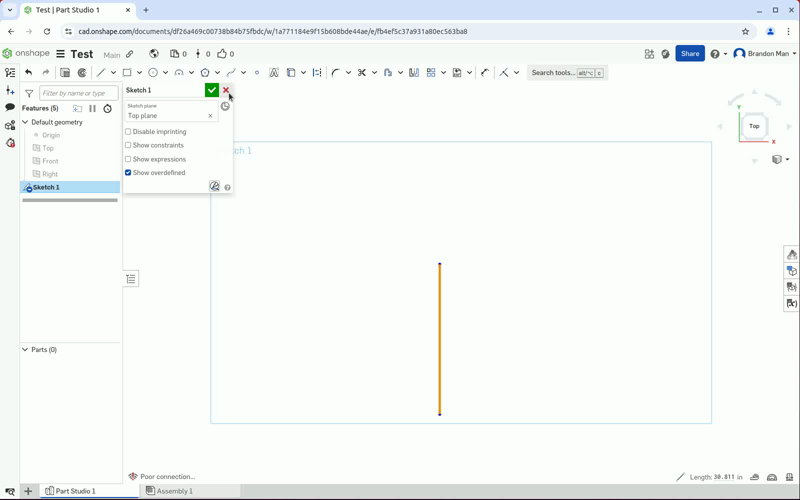
key(shift+h)
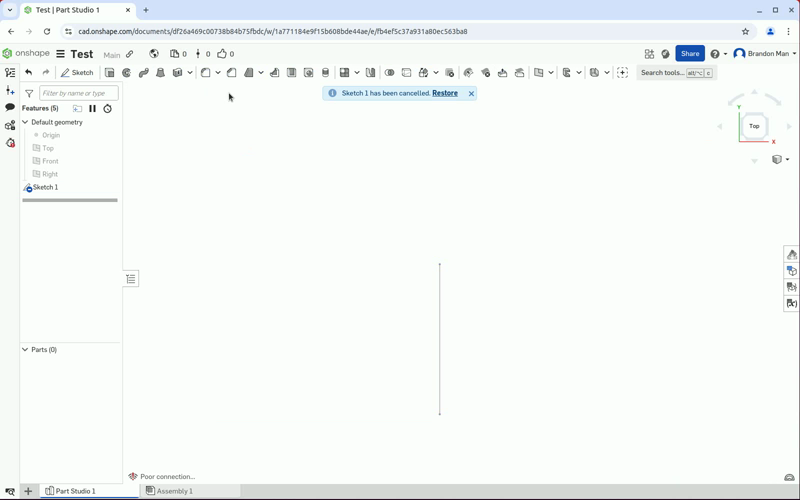
key(shift+s)
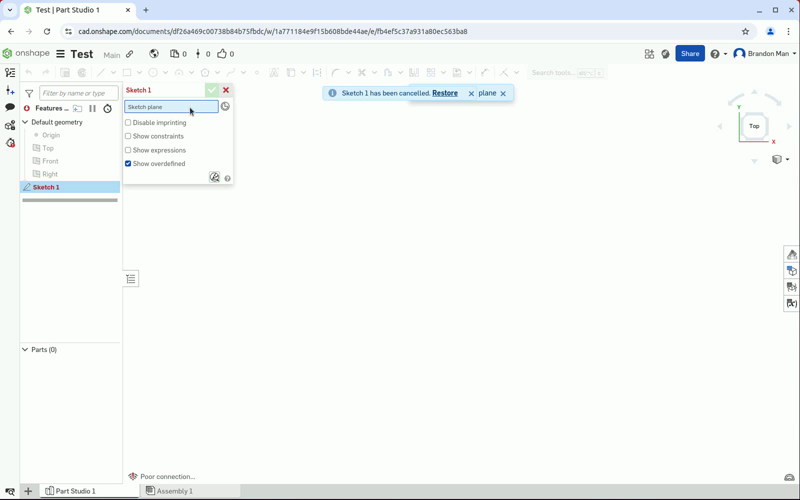
mouse_move(73, 150)
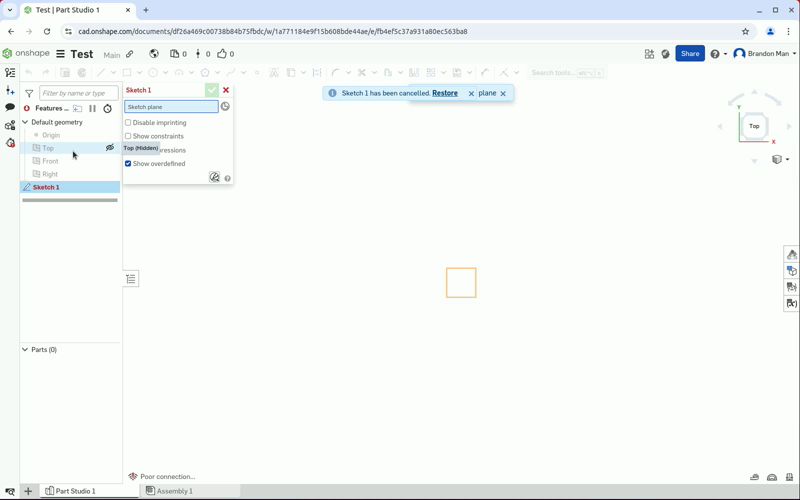
click(73, 150)
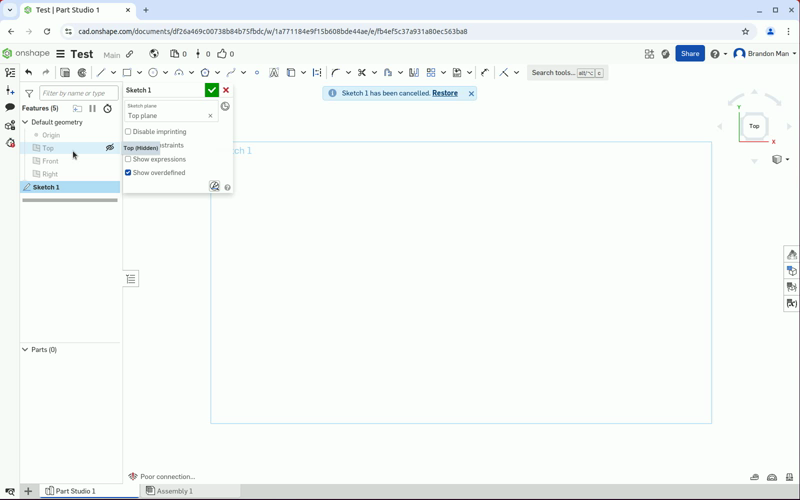
mouse_move(73, 352)
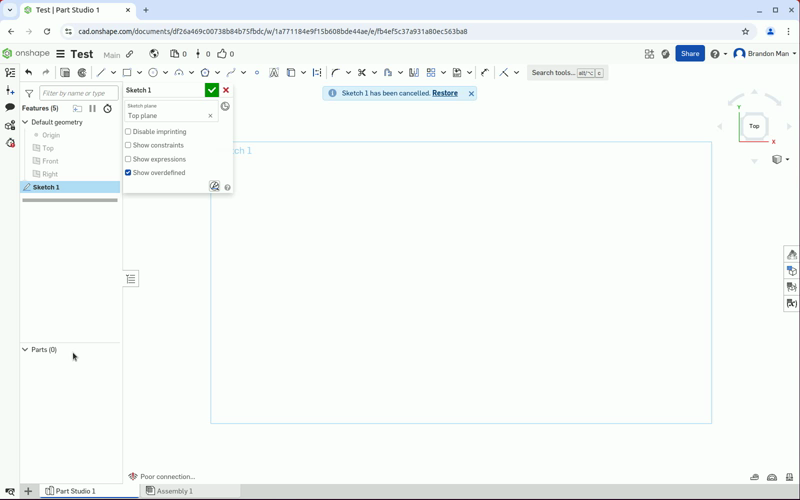
key(y)
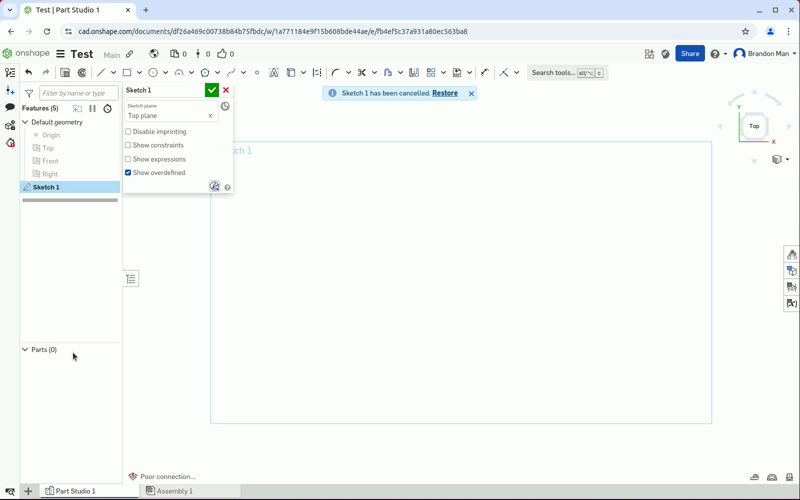
key(c)
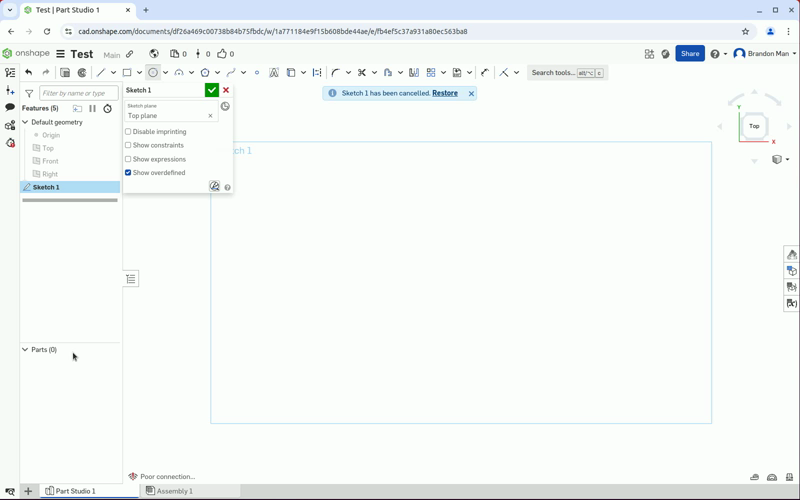
key_down(shift)
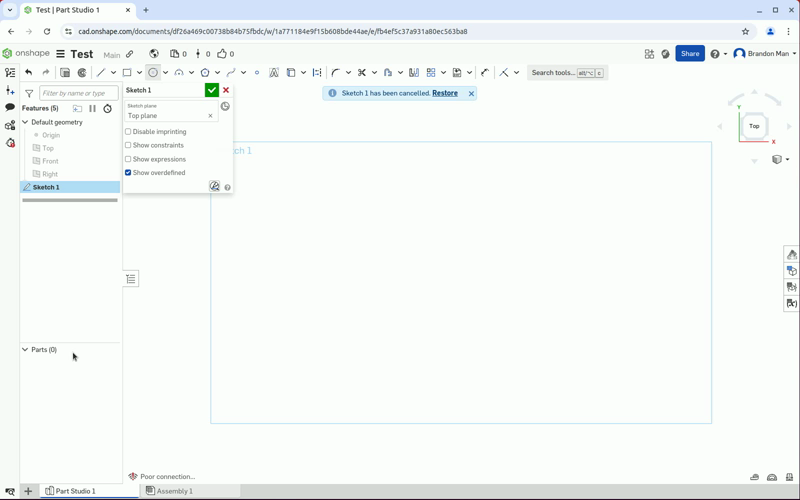
mouse_move(461, 282)
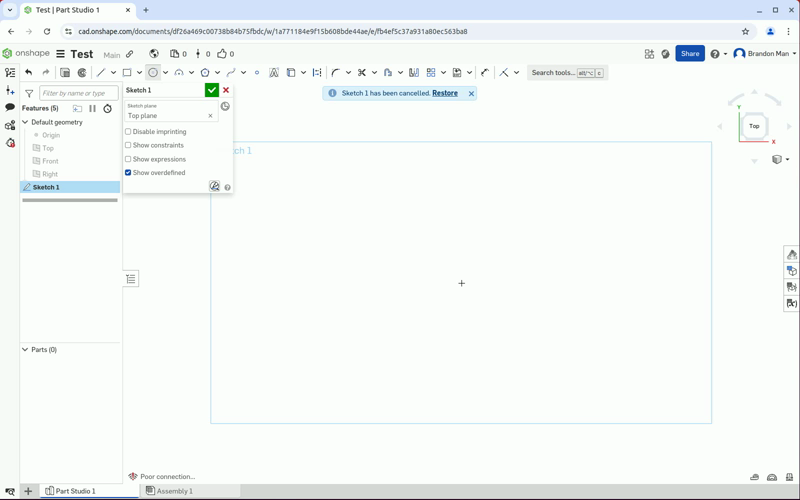
click(461, 282)
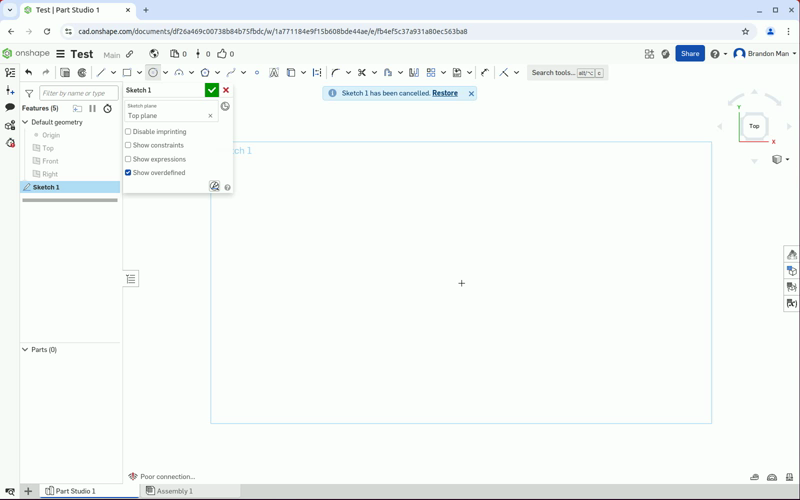
key_up(shift)
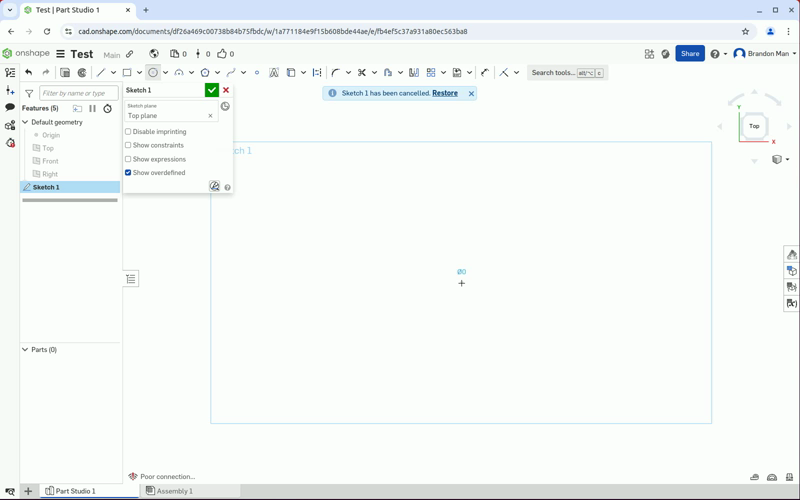
mouse_move(507, 282)
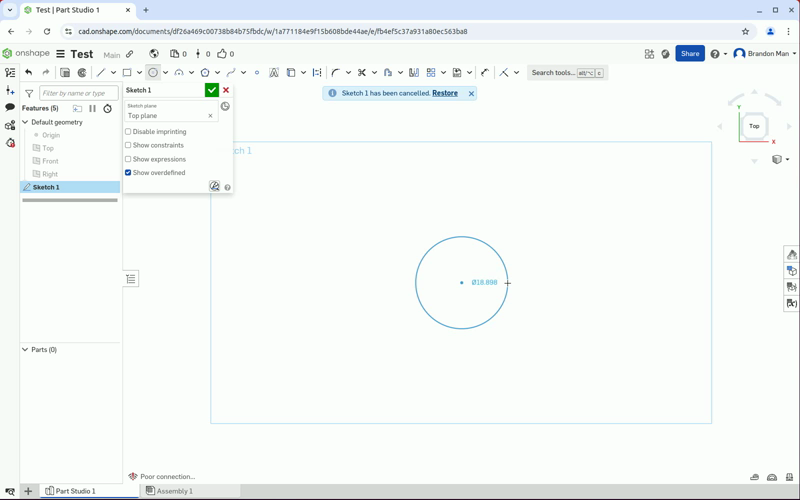
click(507, 282)
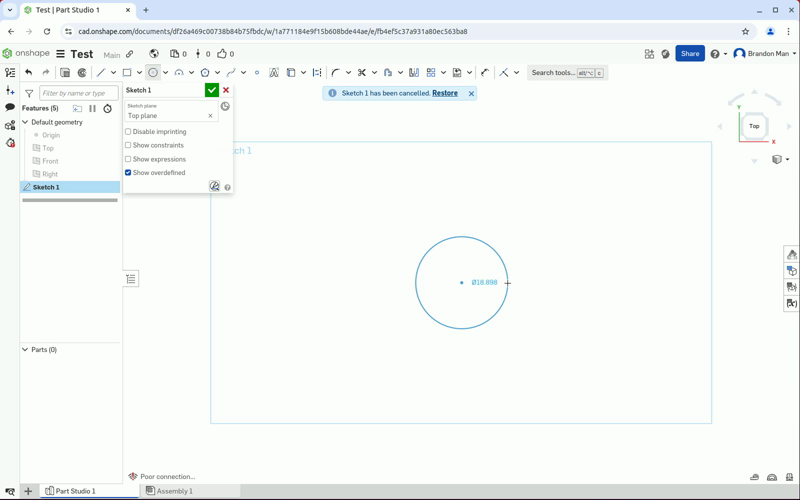
key(esc)
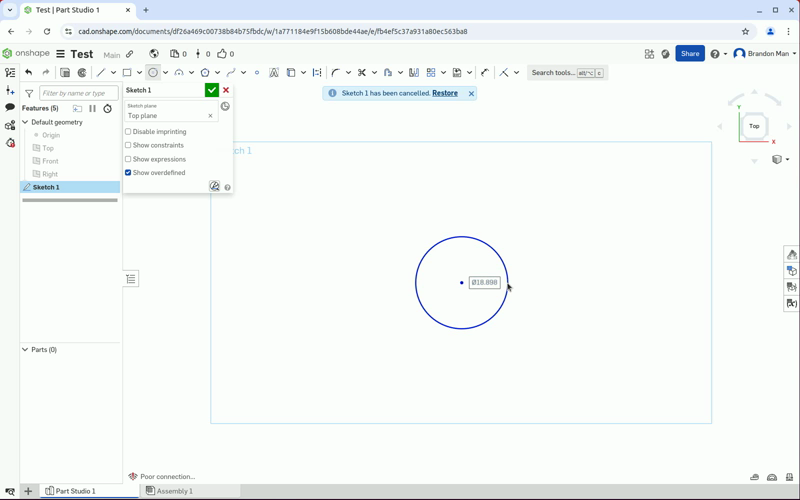
key(c)
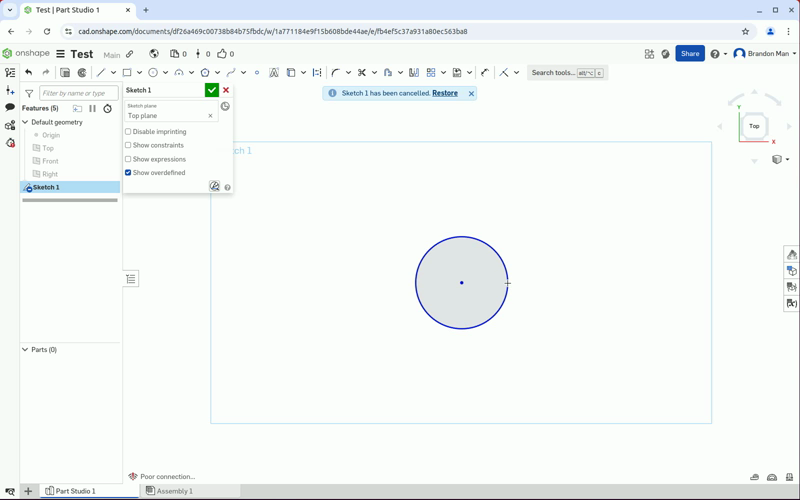
key_down(shift)
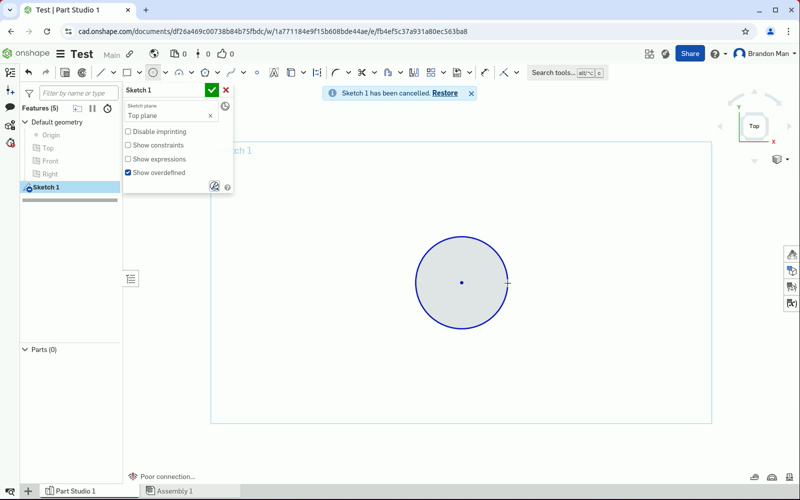
mouse_move(461, 282)
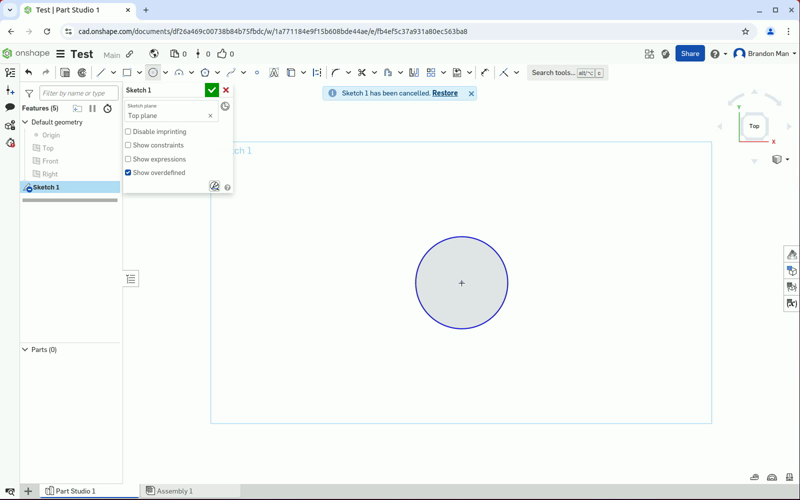
click(461, 282)
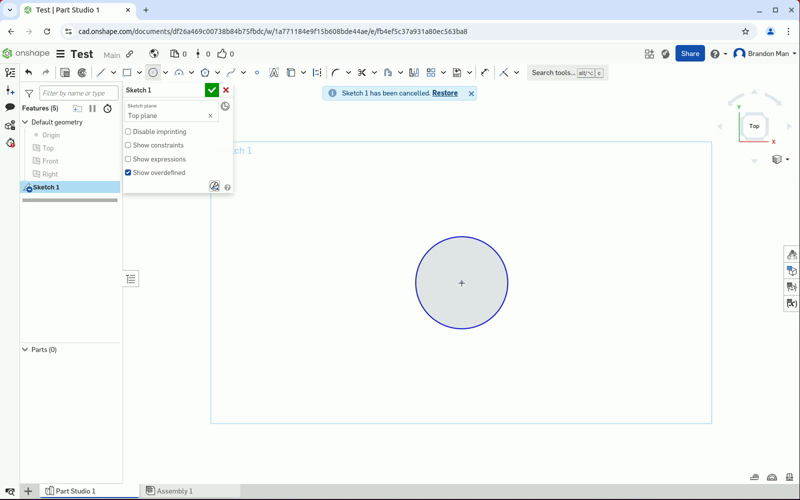
key_up(shift)
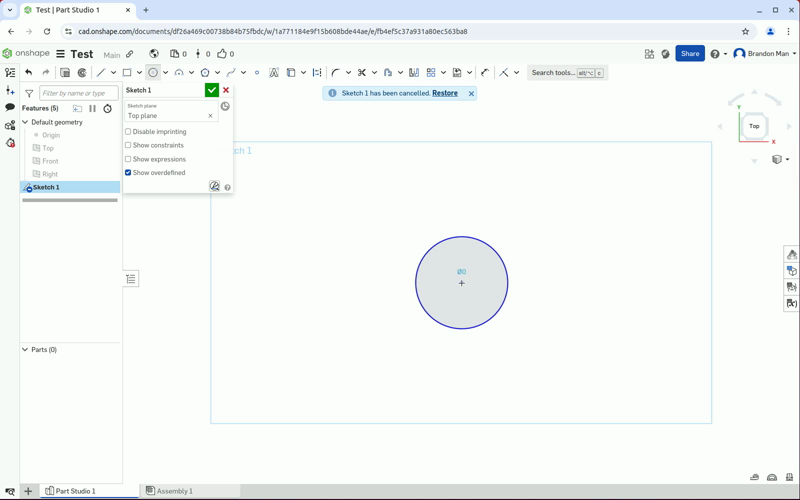
mouse_move(496, 282)
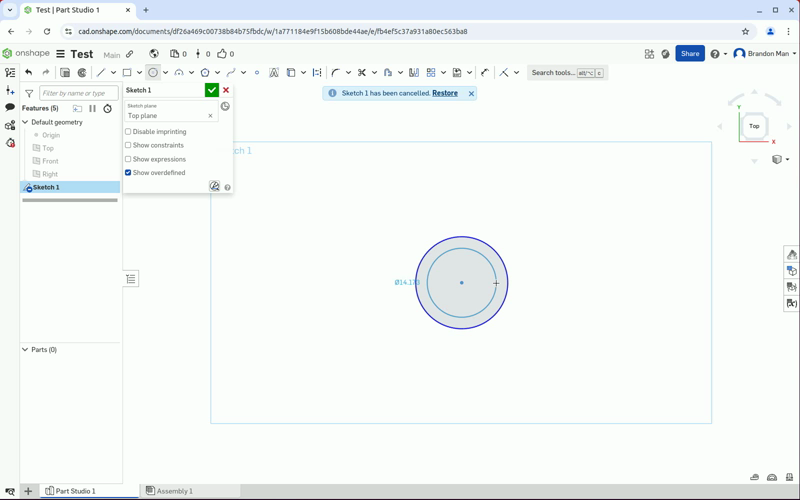
click(496, 282)
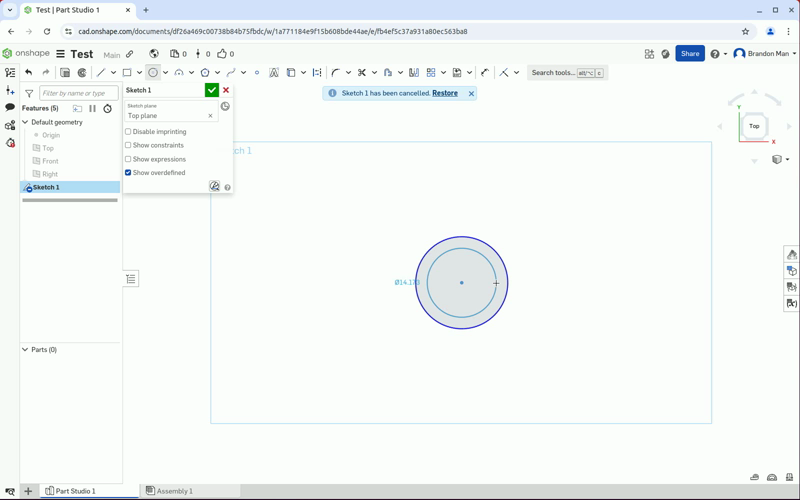
key(esc)
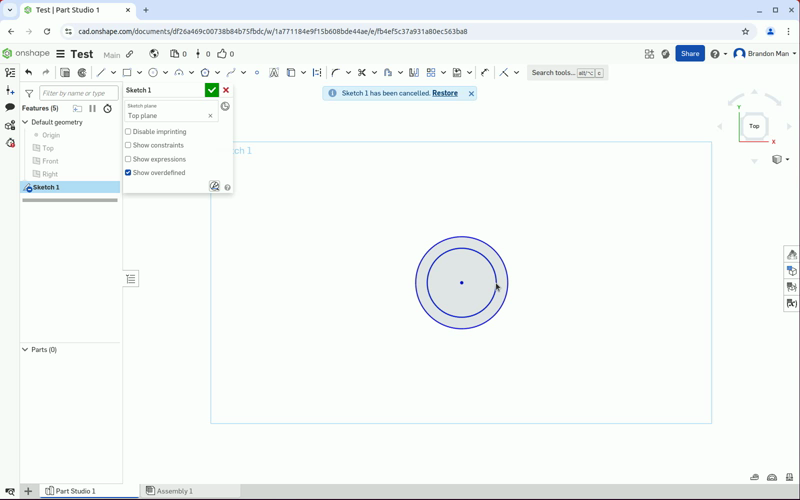
mouse_move(446, 323)
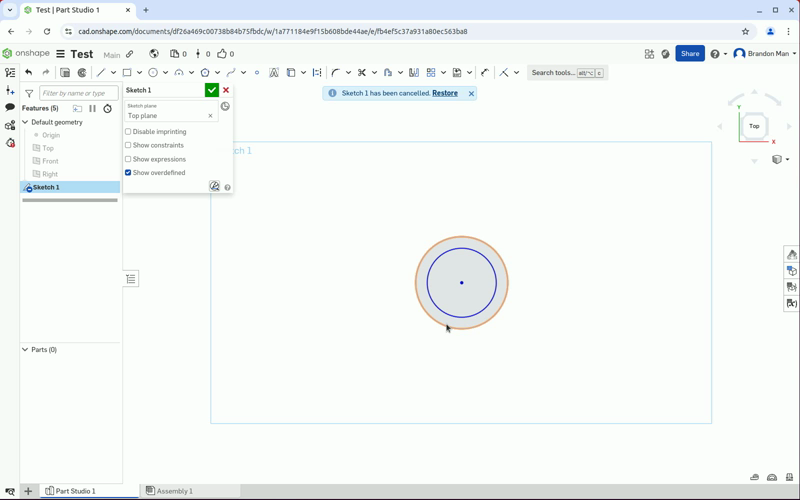
click(446, 323)
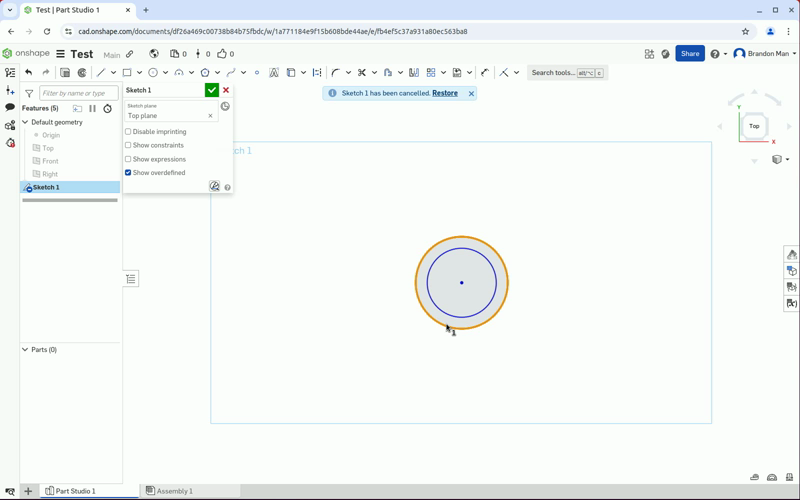
mouse_move(73, 352)
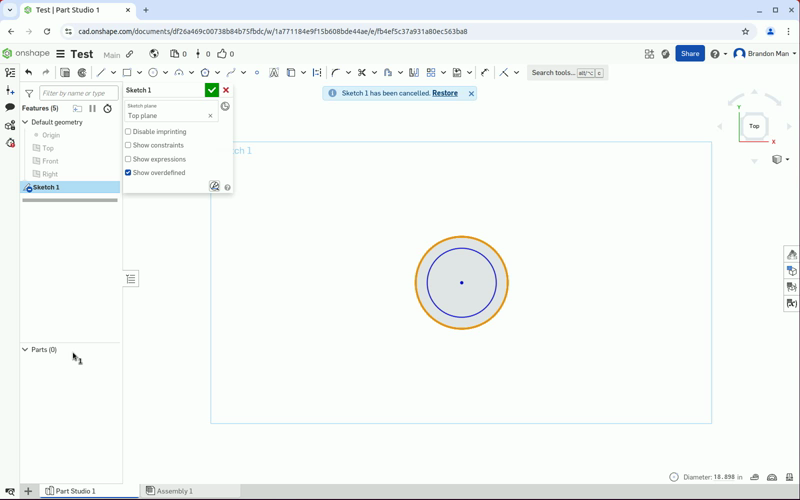
key(shift+y)
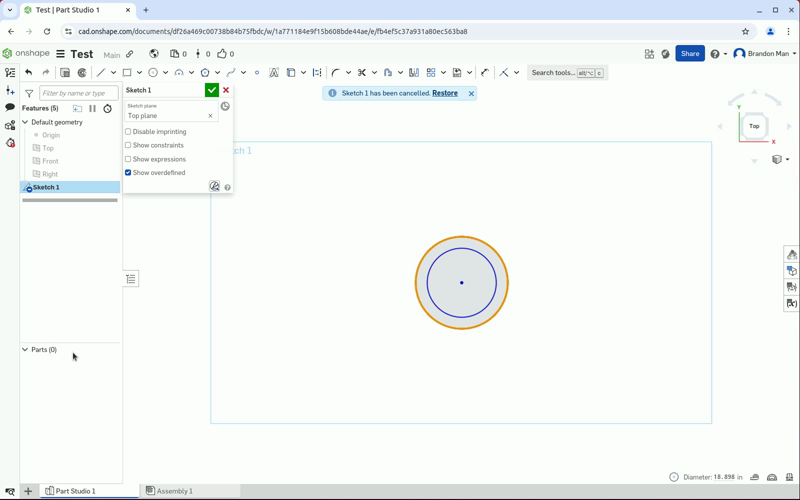
key(shift+e)
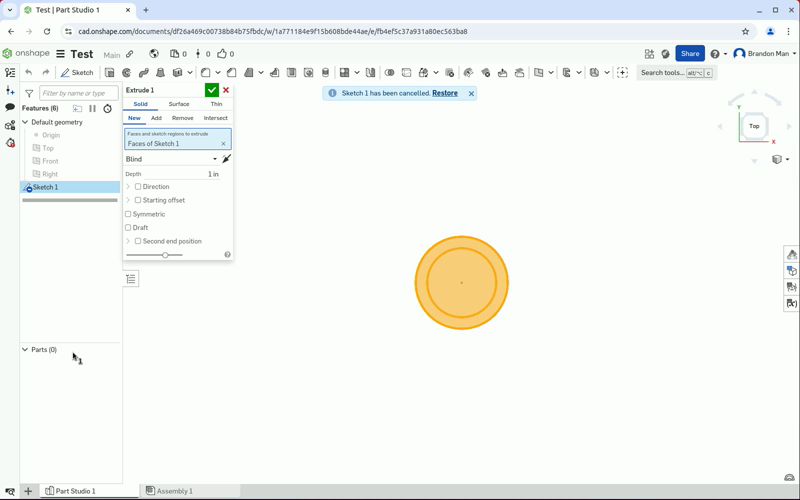
mouse_move(143, 106)
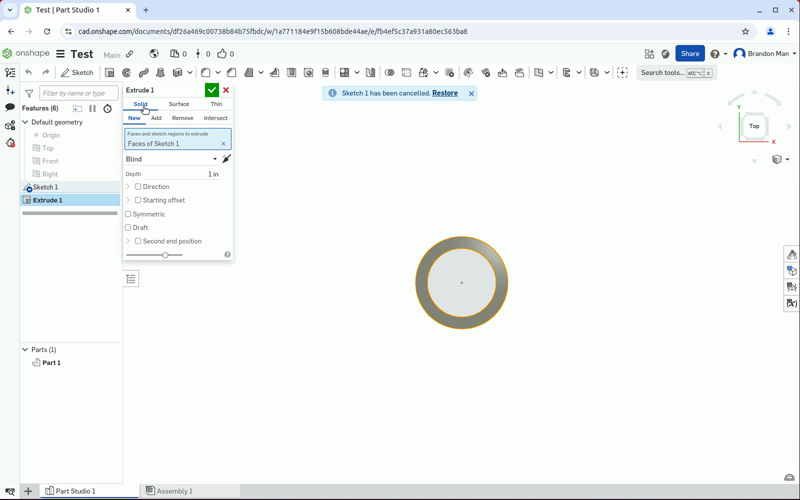
click(143, 106)
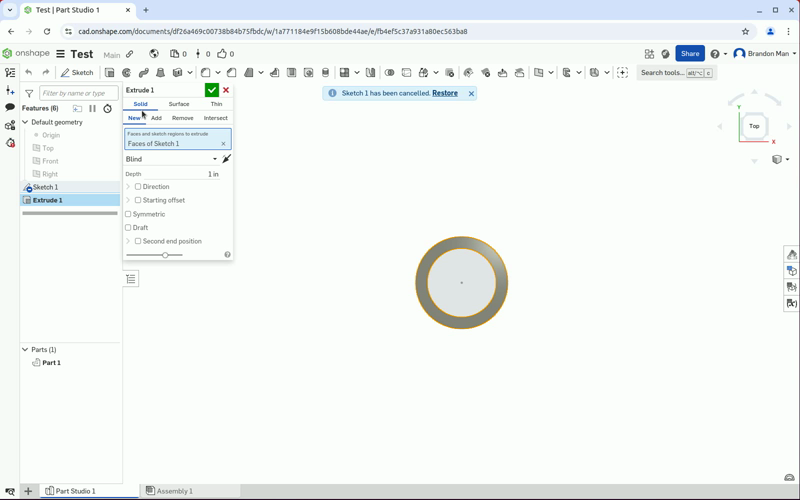
mouse_move(137, 120)
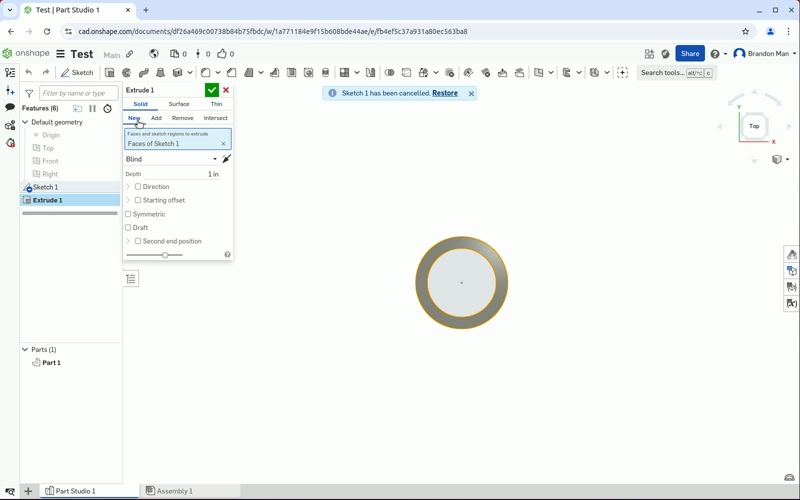
click(137, 120)
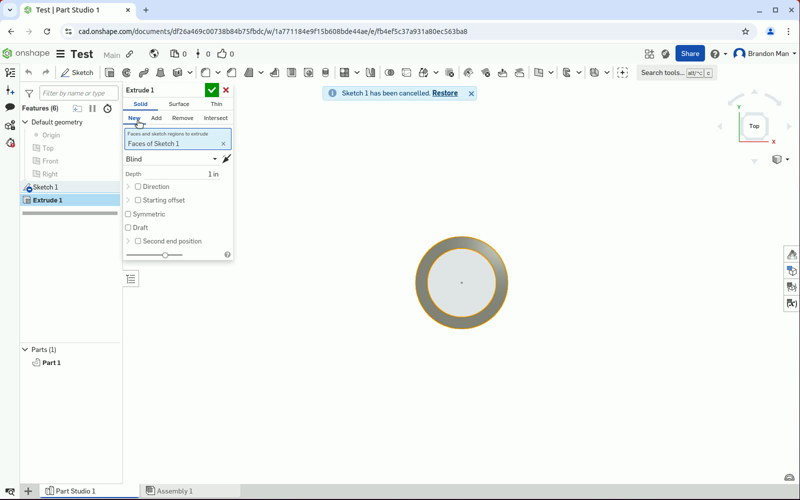
key(tab, 4)
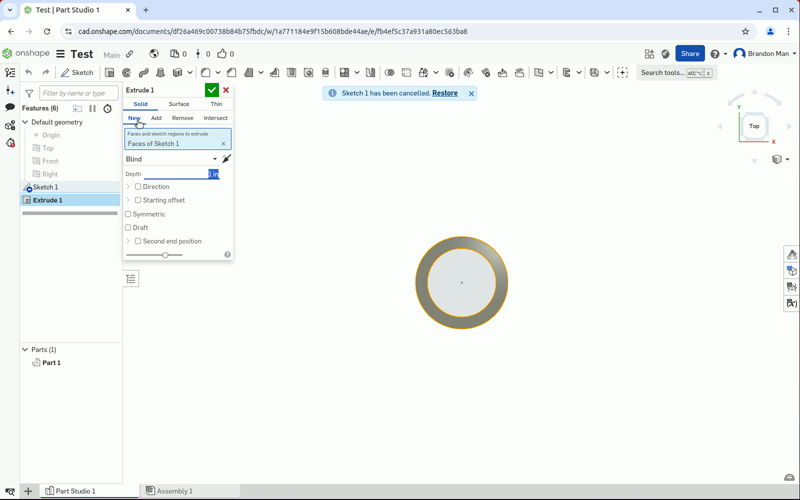
text(23.108)
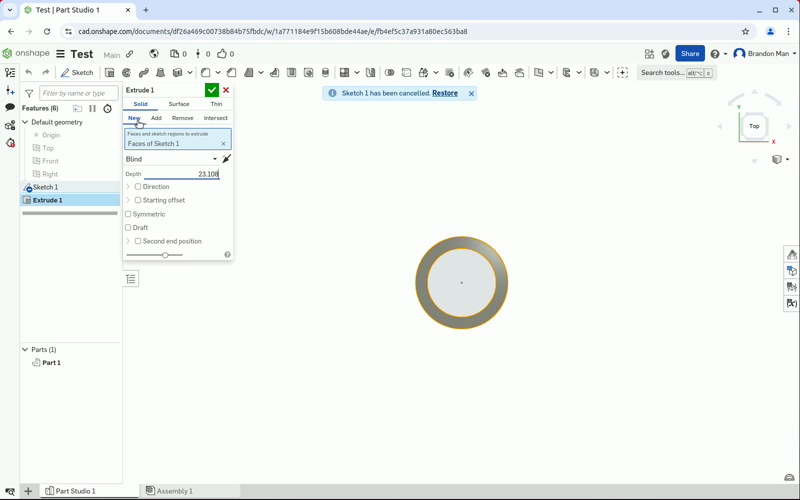
key(enter)
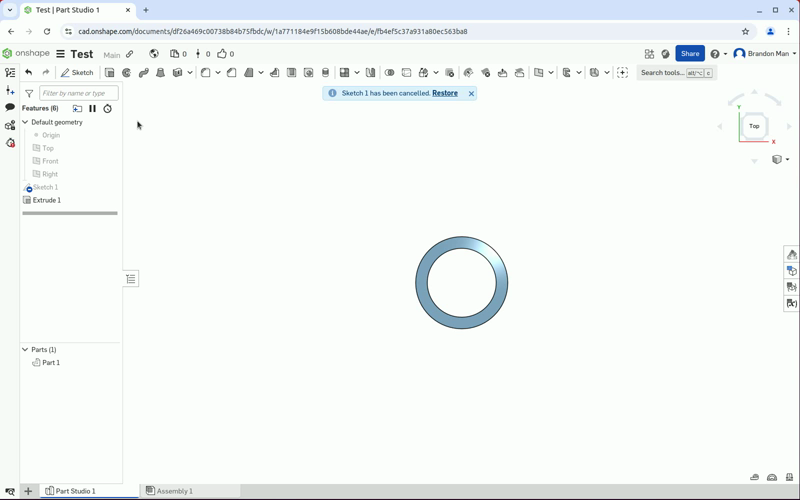
key(shift+h)
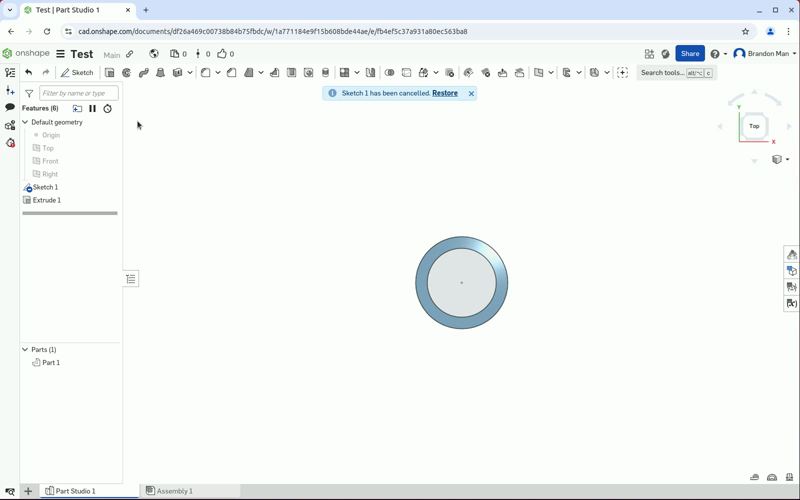
key(shift+h)
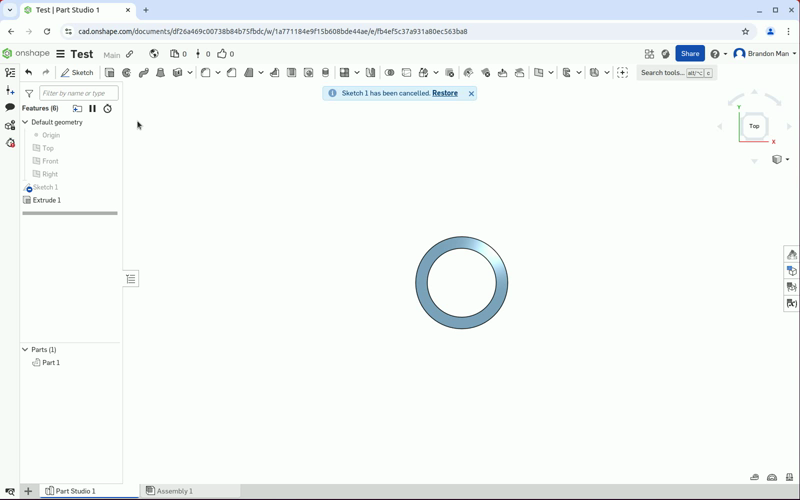
mouse_move(73, 189)
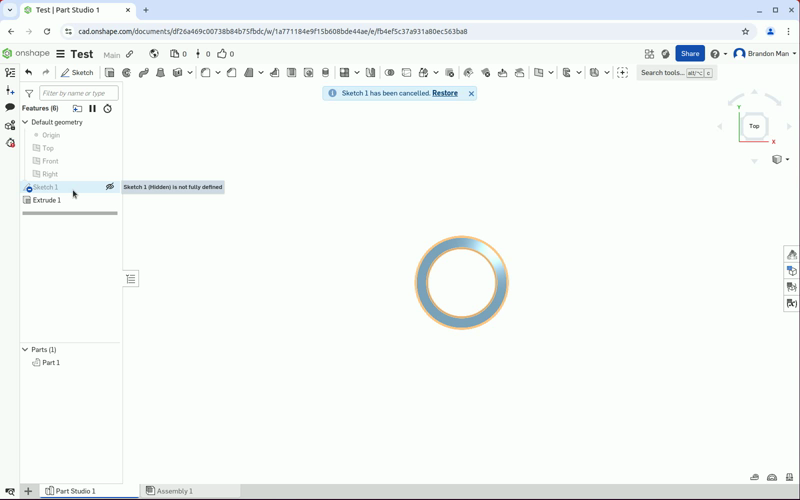
click(73, 189)
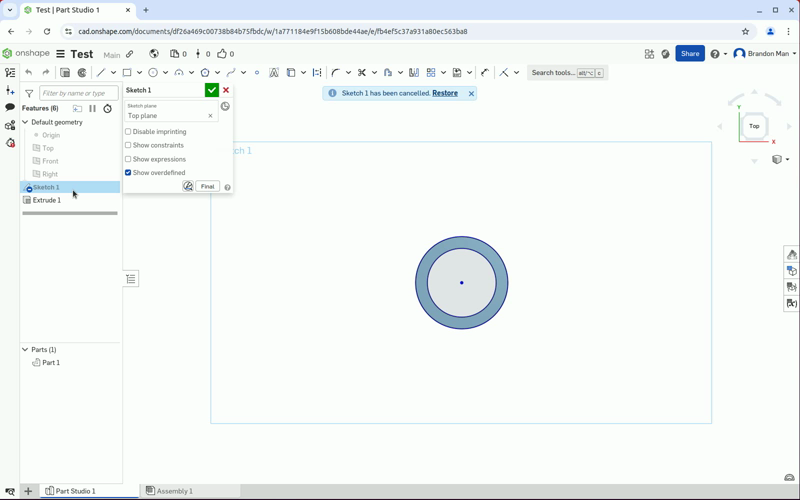
mouse_move(229, 92)
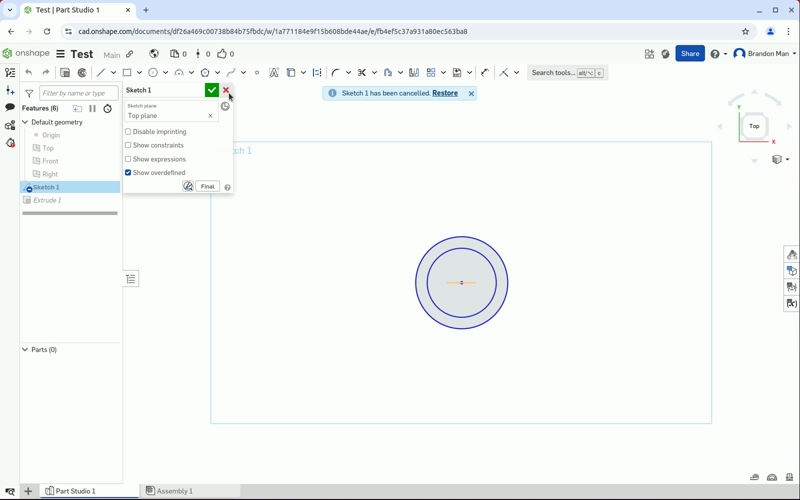
click(229, 92)
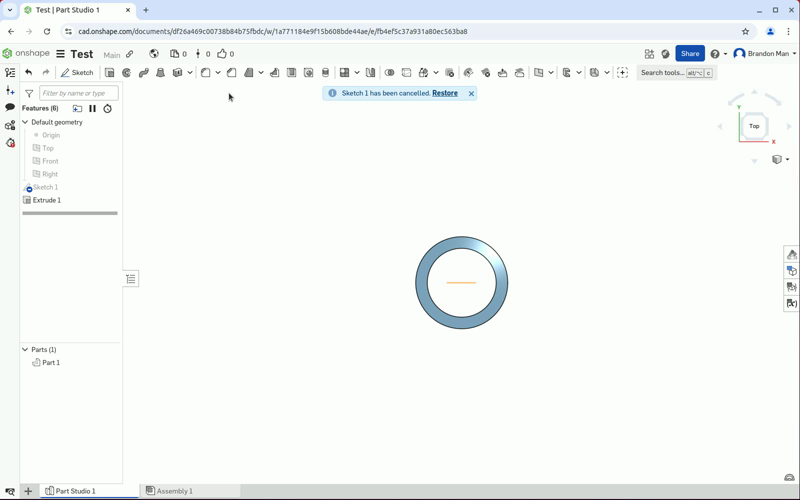
mouse_move(73, 352)
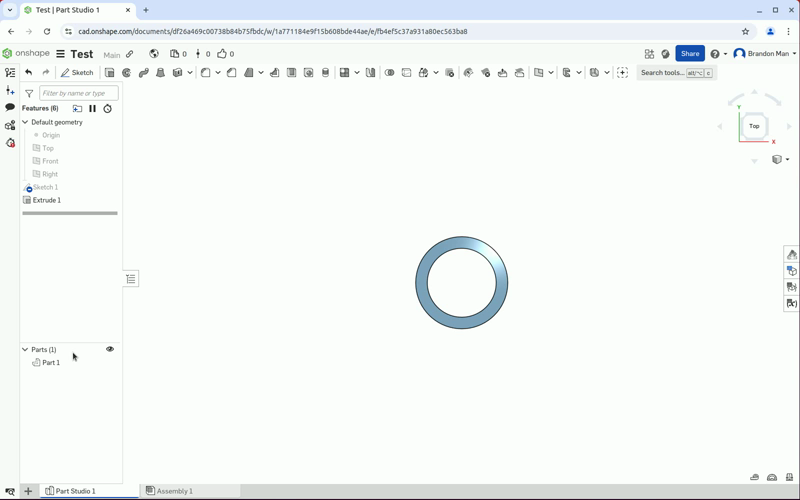
key(y)
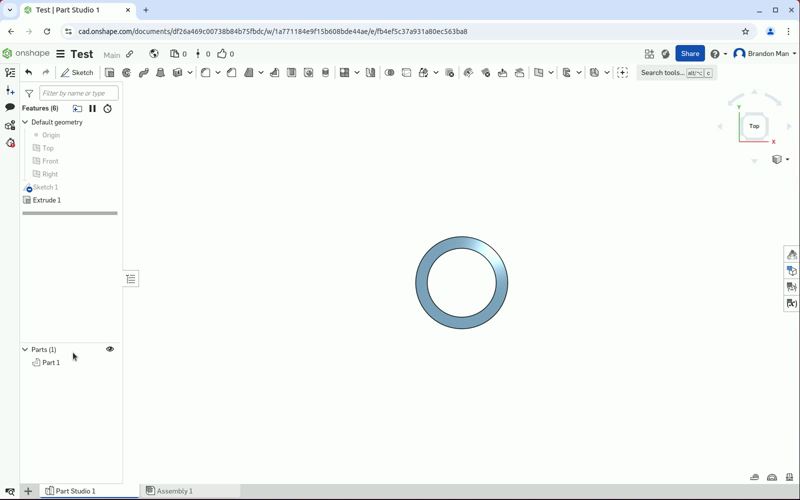
key(shift+p)
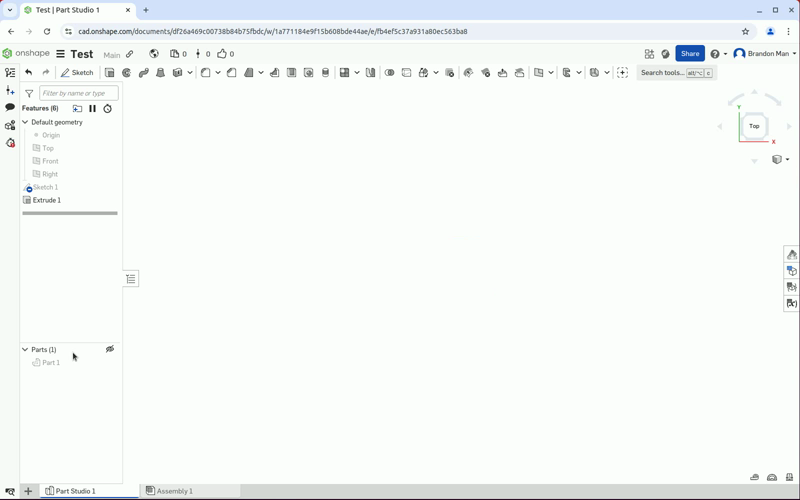
key(space)
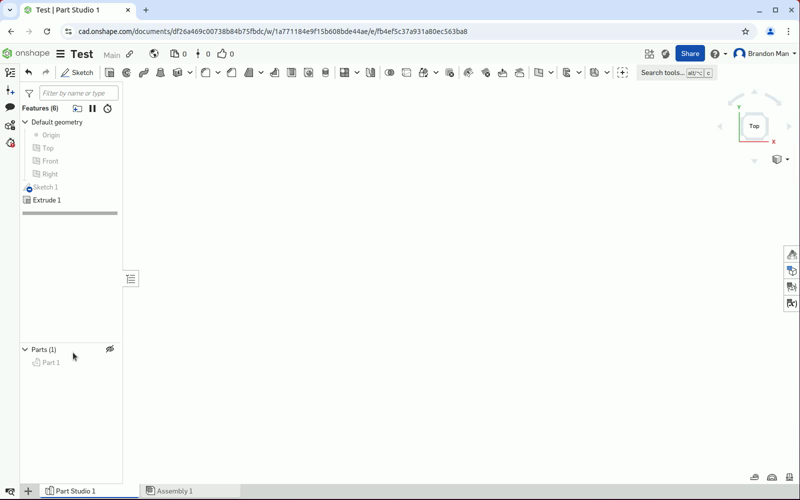
key_down(shift)
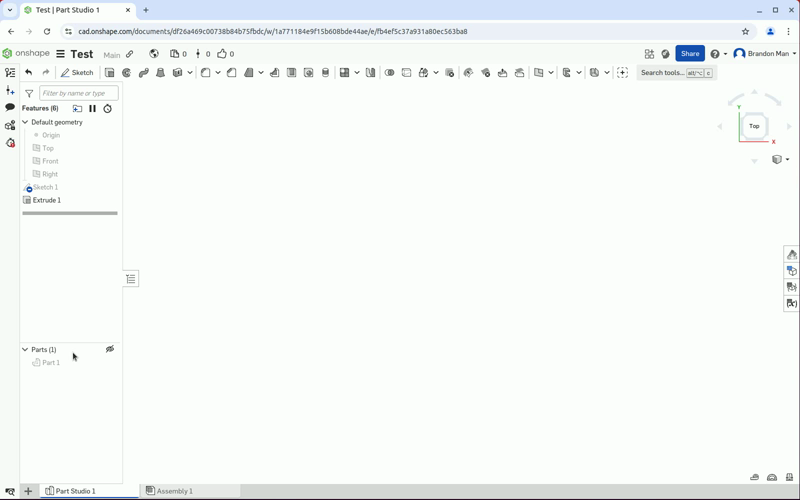
key(up)
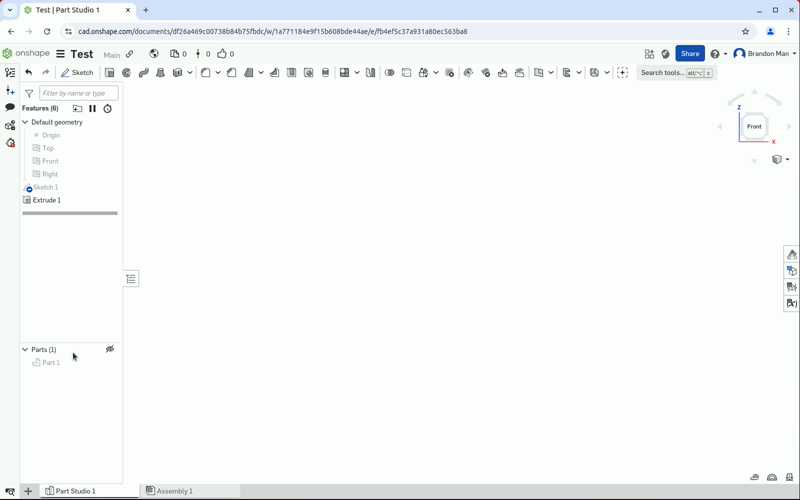
key_up(shift)
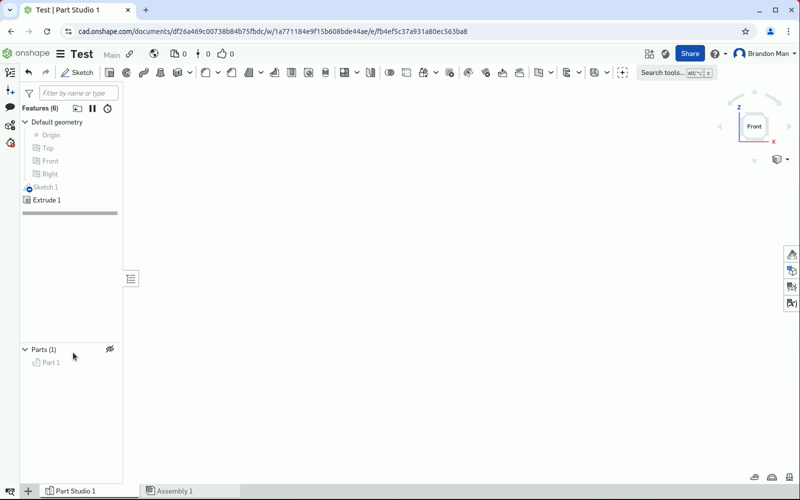
mouse_move(73, 352)
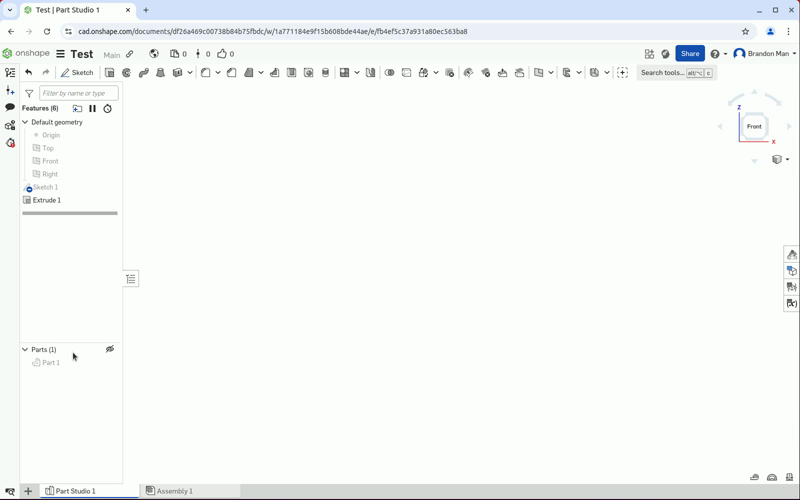
key(shift+y)
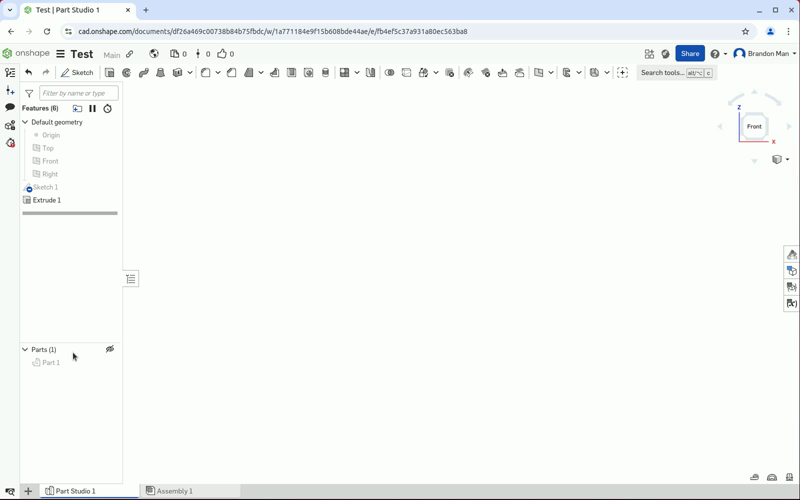
key(shift+s)
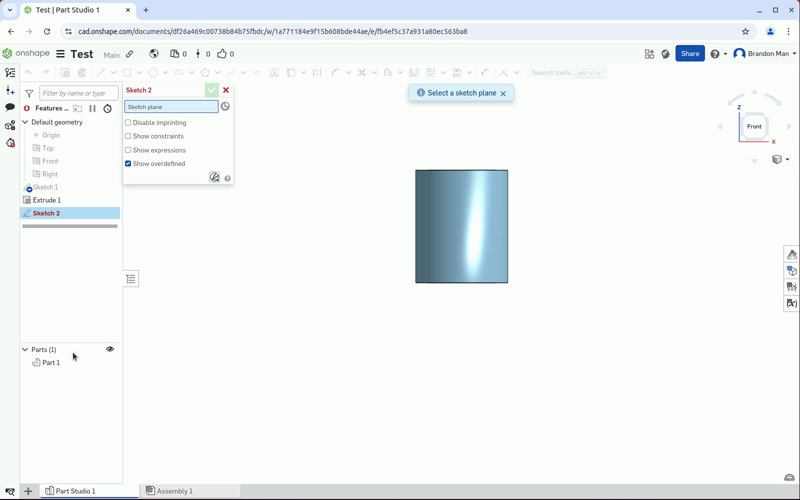
mouse_move(73, 163)
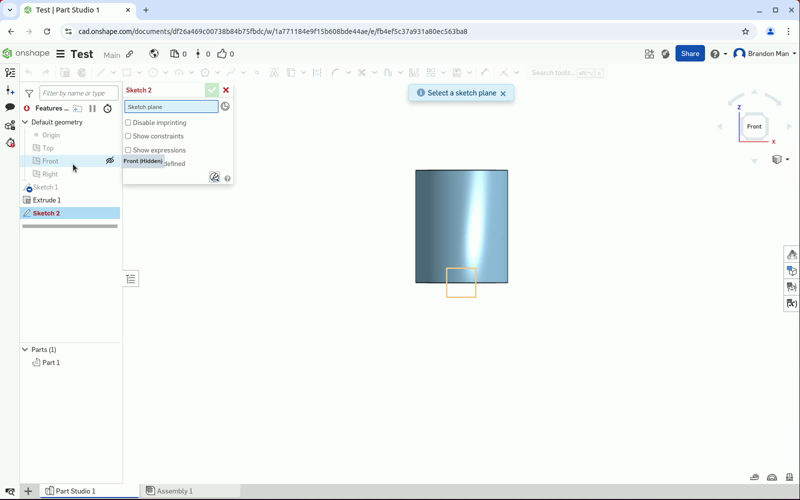
click(73, 163)
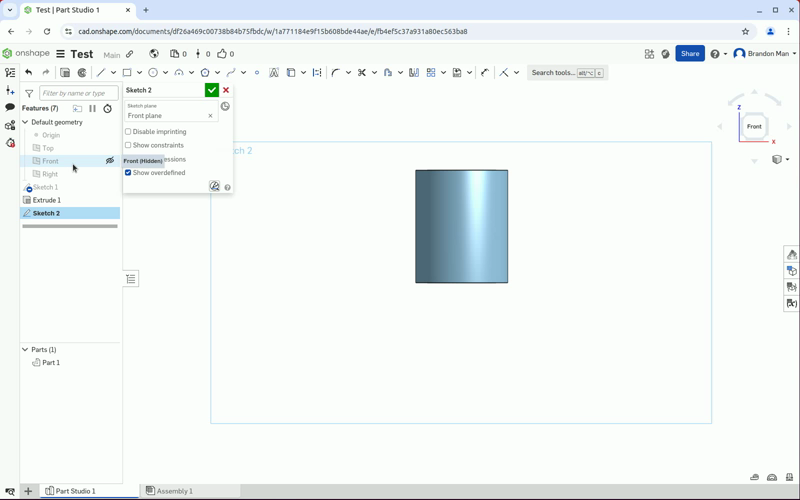
mouse_move(73, 352)
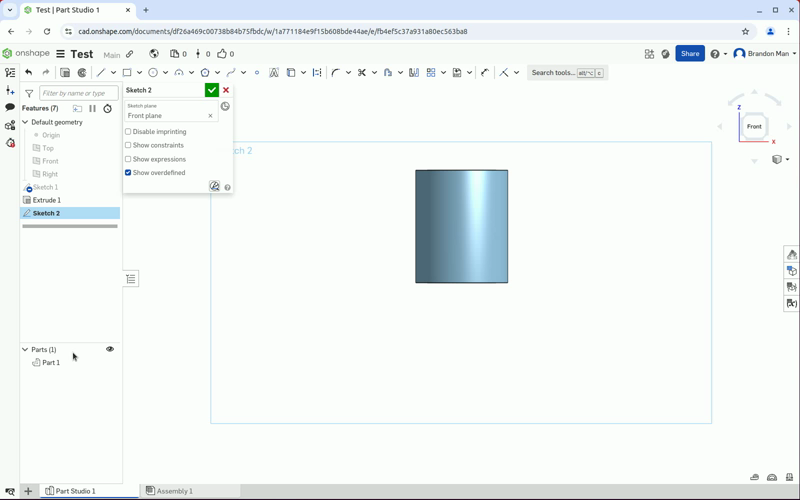
key(y)
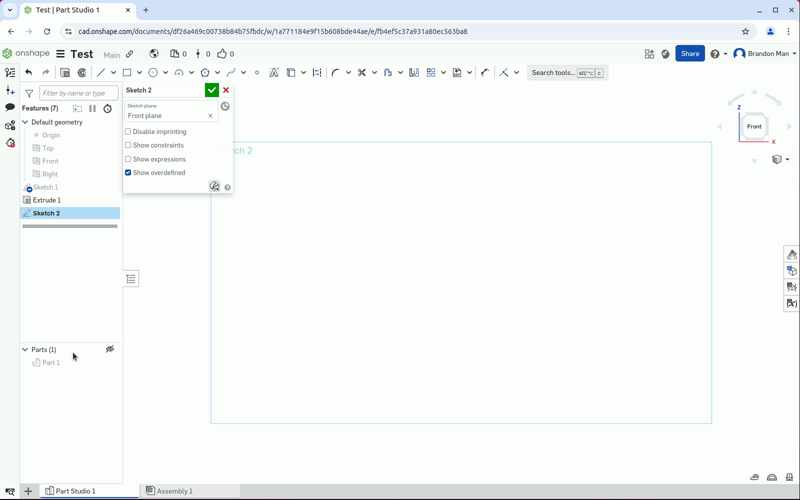
key(l)
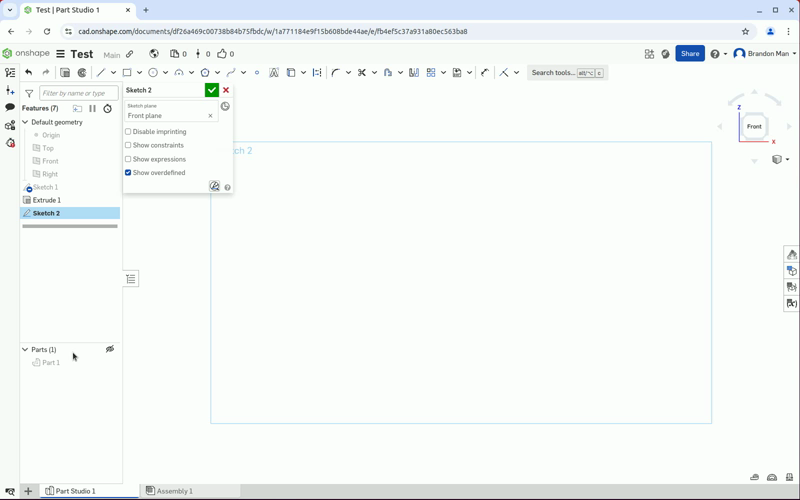
key_down(shift)
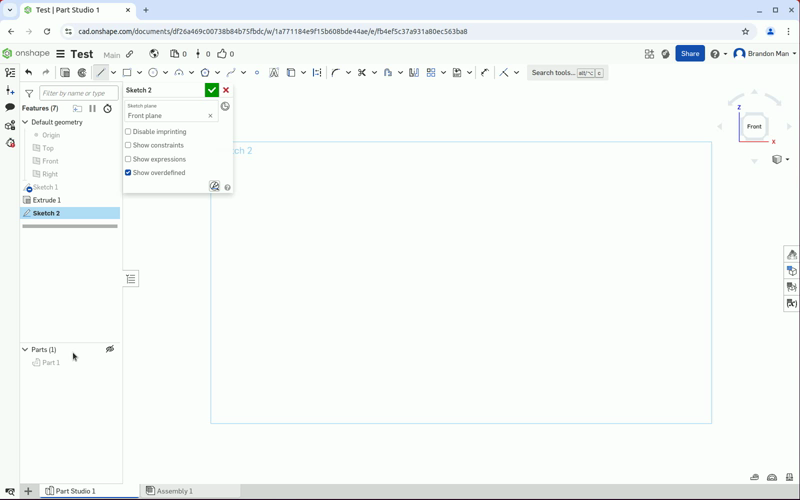
mouse_move(416, 282)
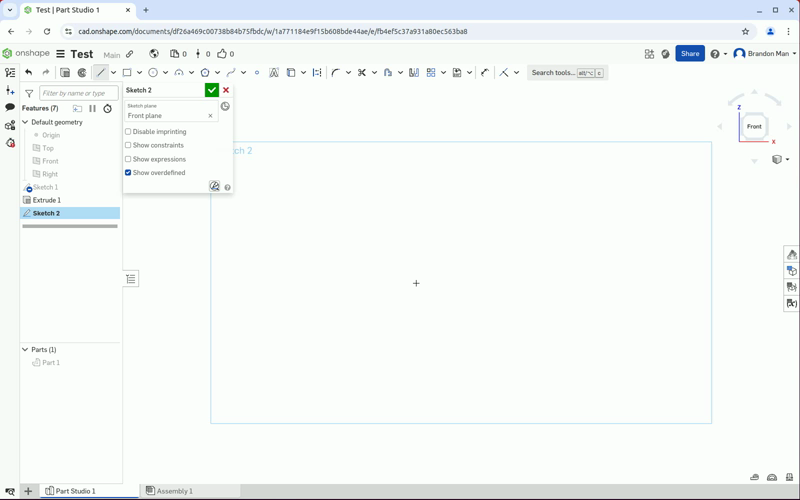
click(416, 282)
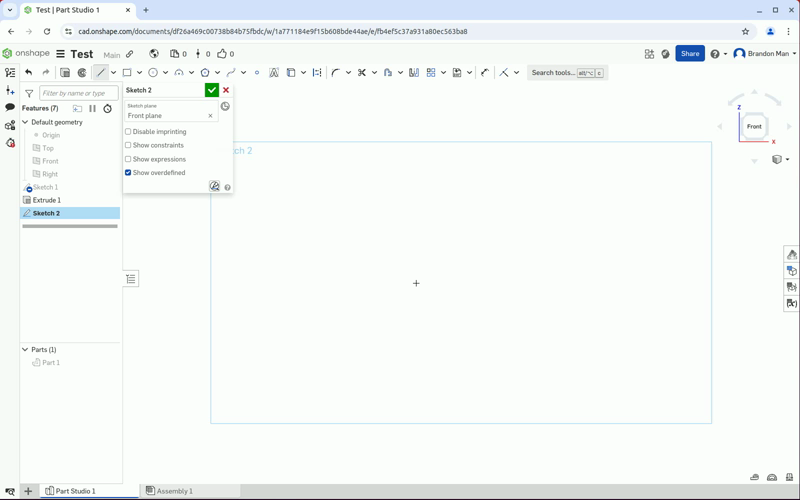
key_up(shift)
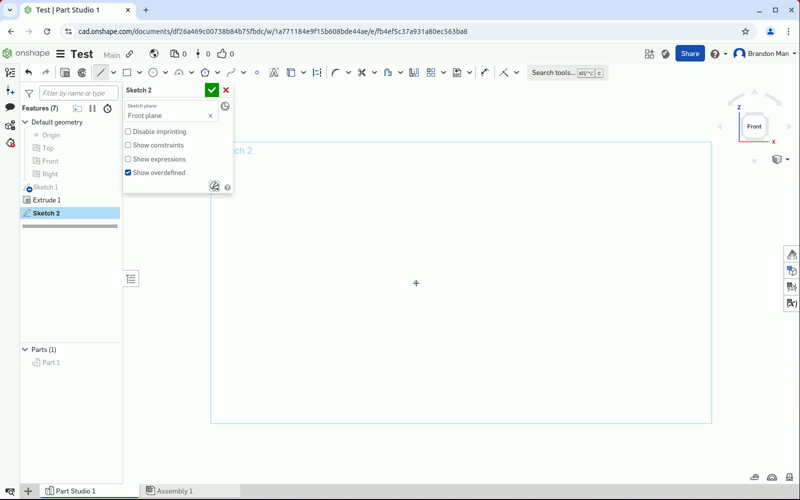
key_down(shift)
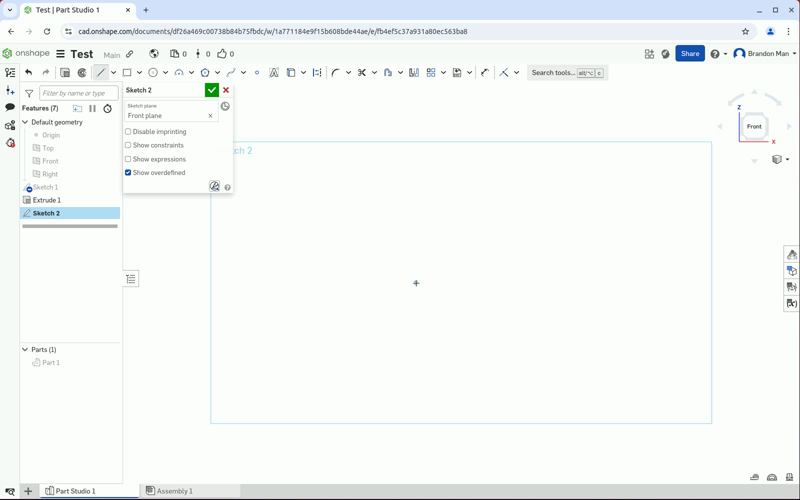
mouse_move(446, 282)
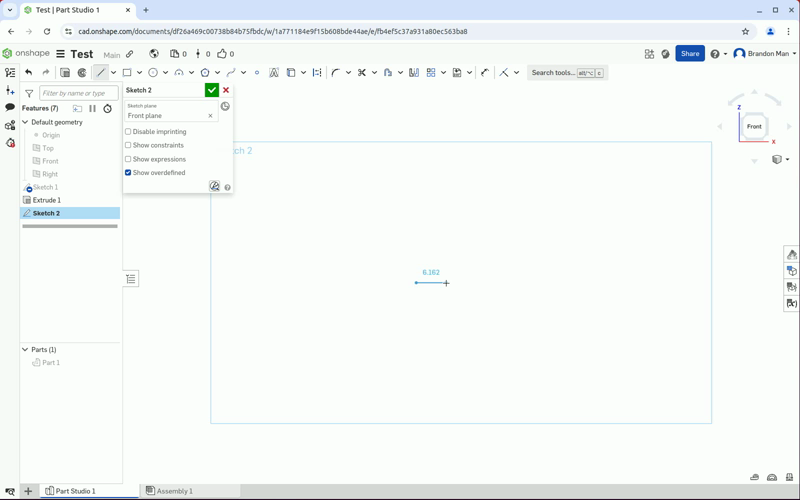
mouse_move(461, 282)
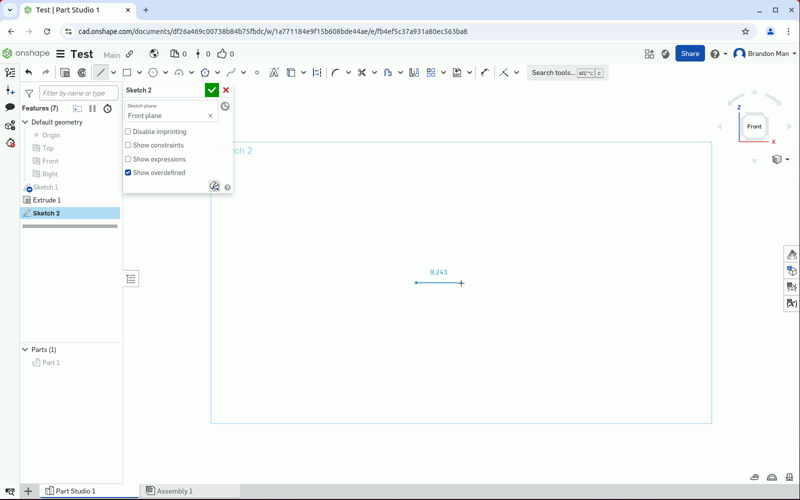
click(461, 282)
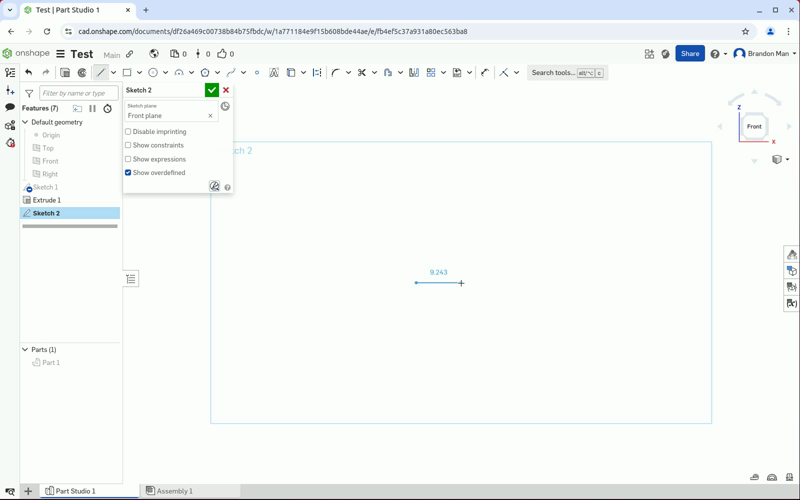
key_up(shift)
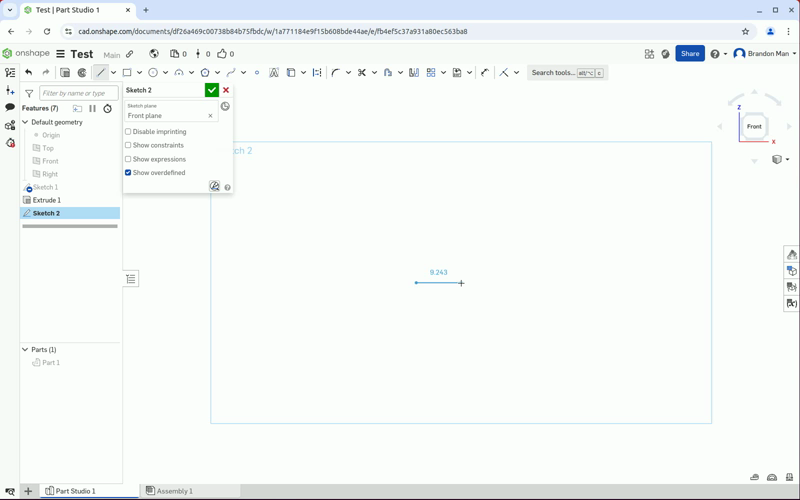
key_down(shift)
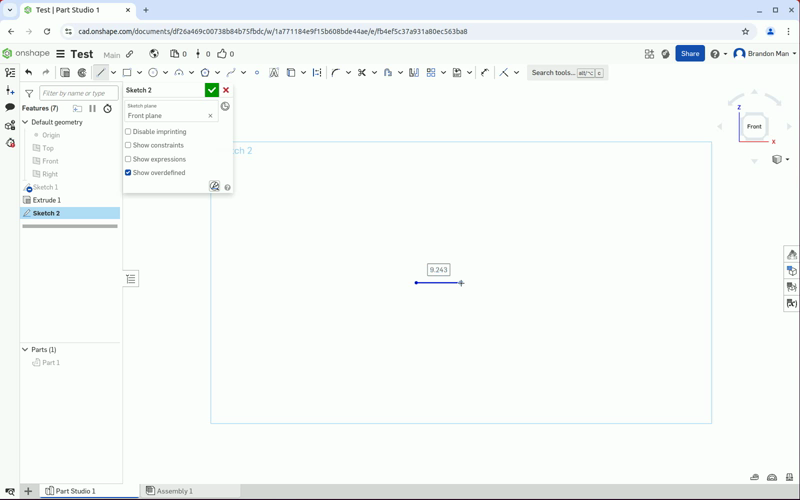
mouse_move(491, 282)
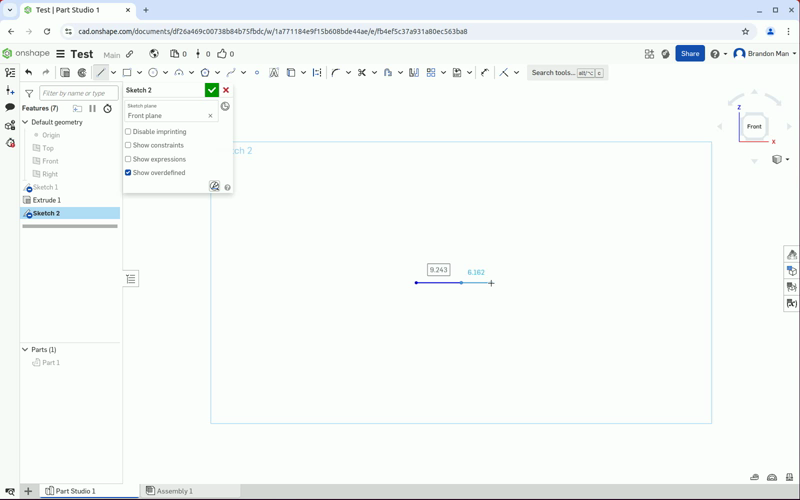
mouse_move(461, 265)
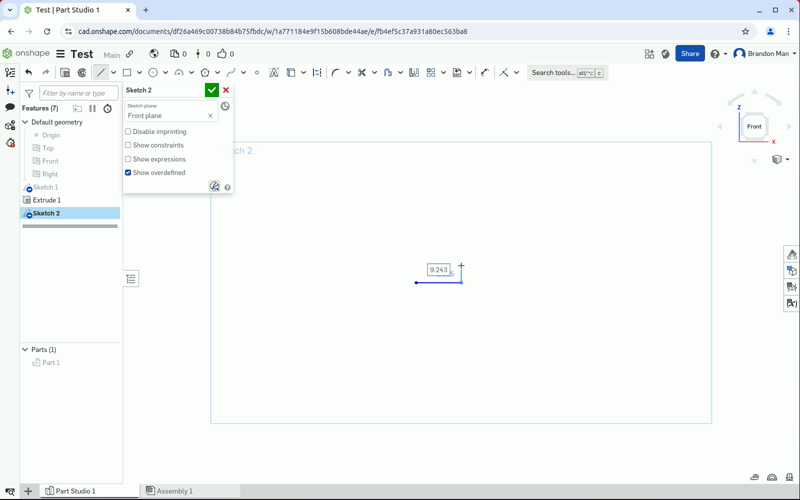
click(461, 265)
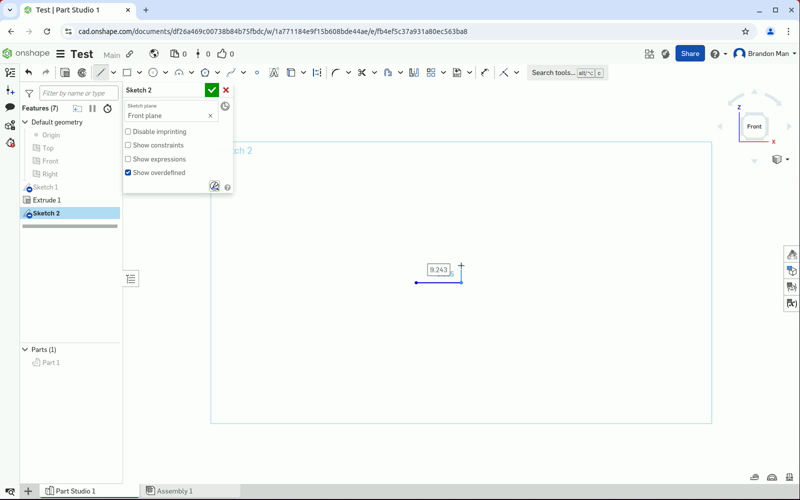
key_up(shift)
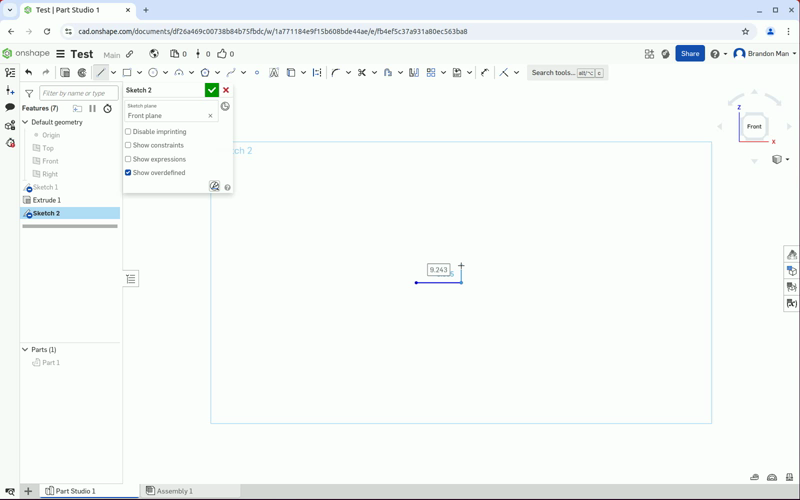
mouse_move(491, 265)
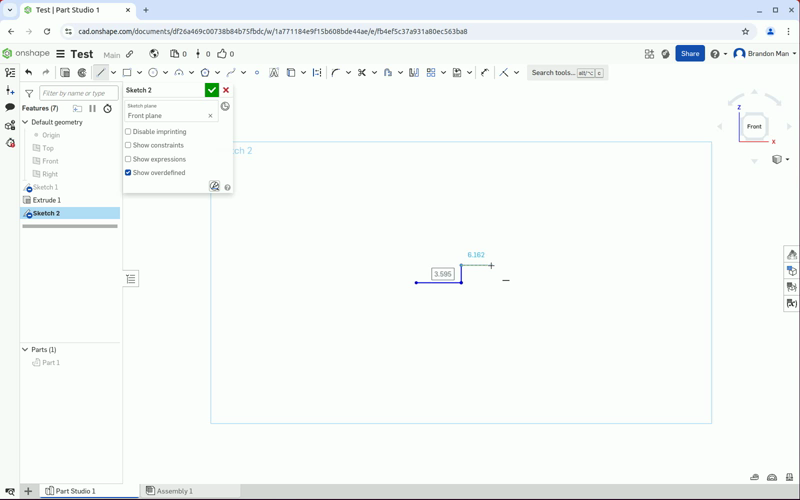
key_down(shift)
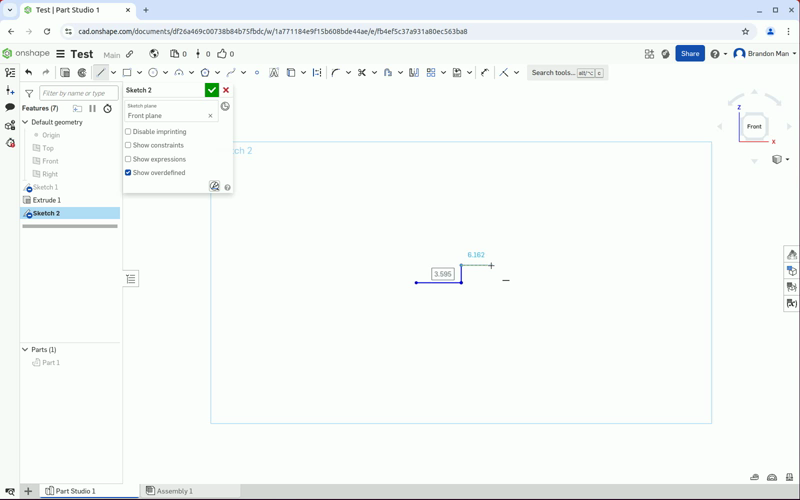
mouse_move(416, 282)
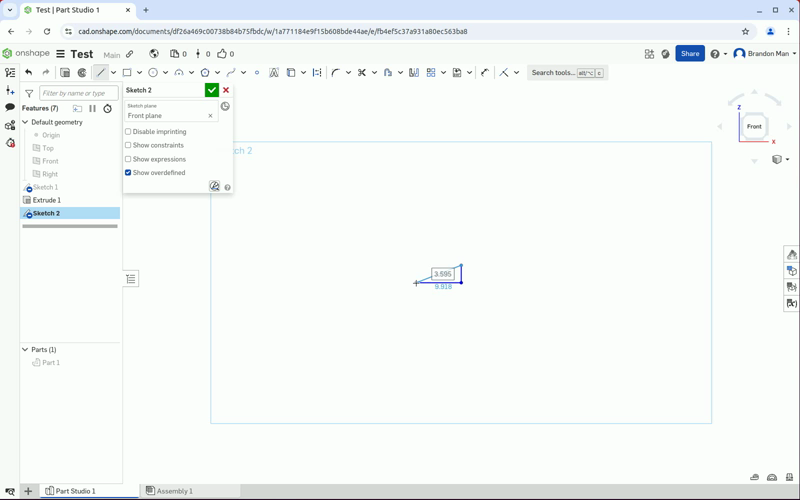
key_up(shift)
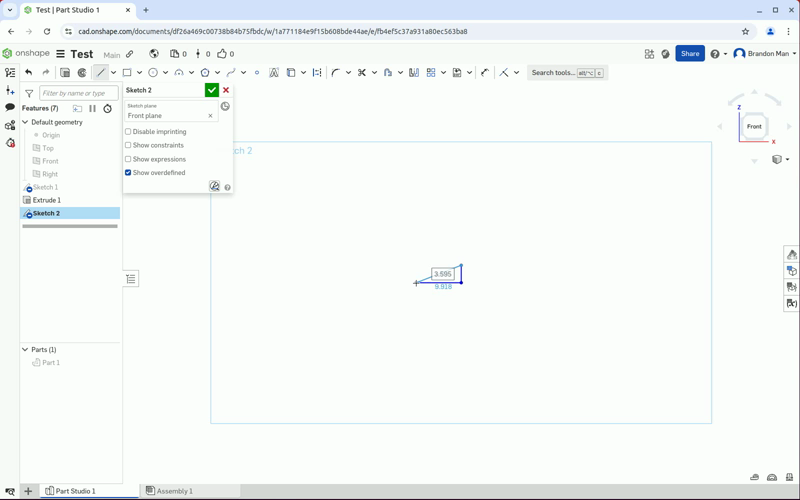
click(416, 282)
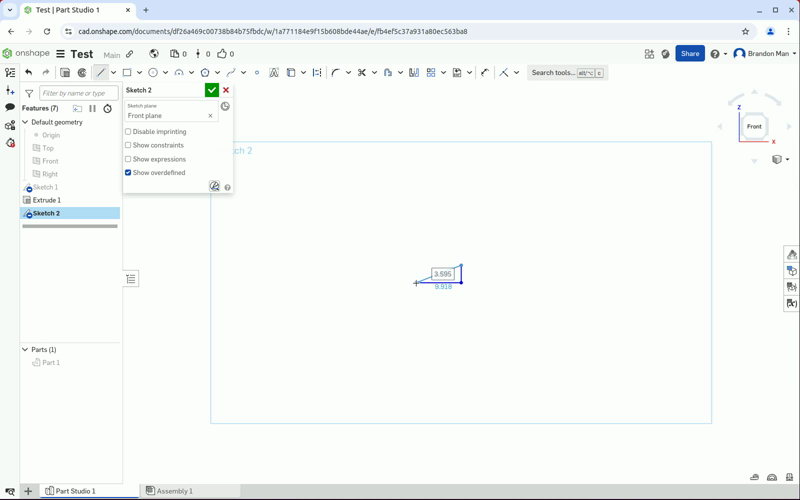
key(esc)
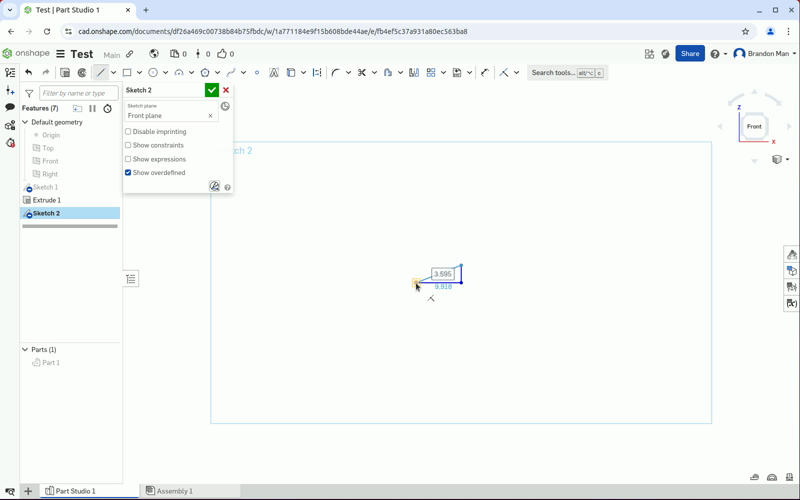
mouse_move(457, 279)
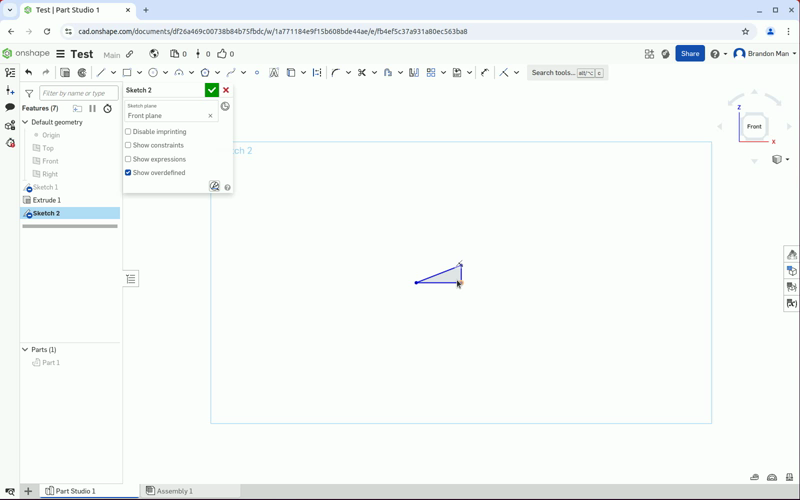
scroll(6)
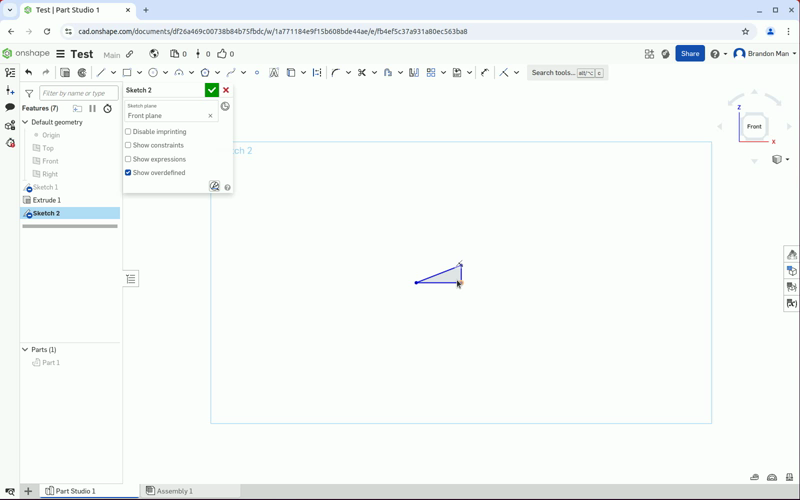
scroll(6)
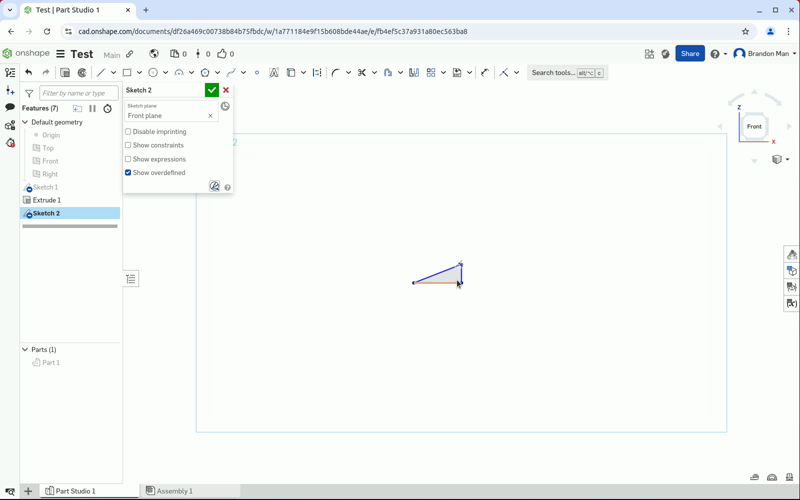
scroll(6)
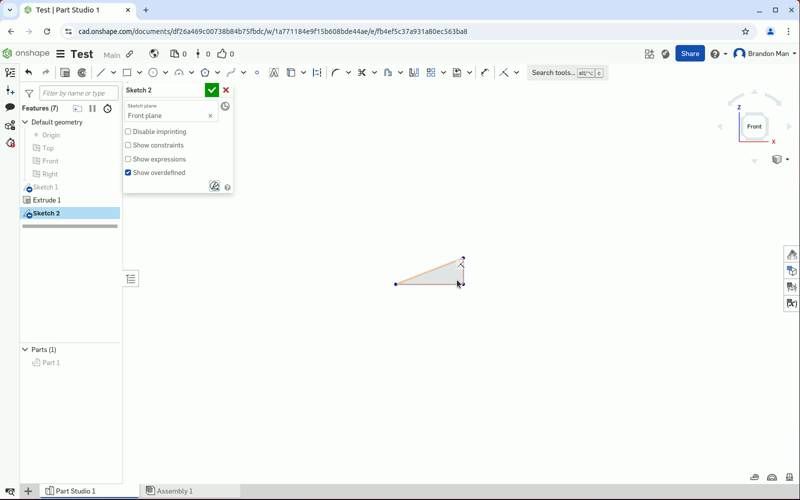
scroll(6)
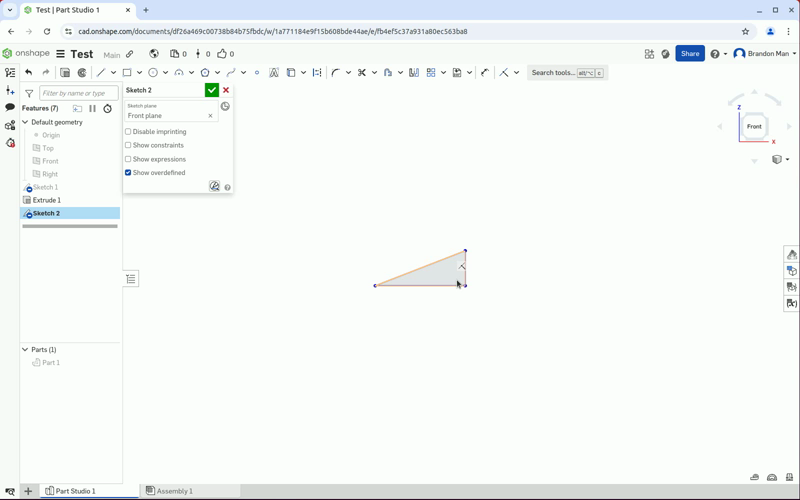
scroll(6)
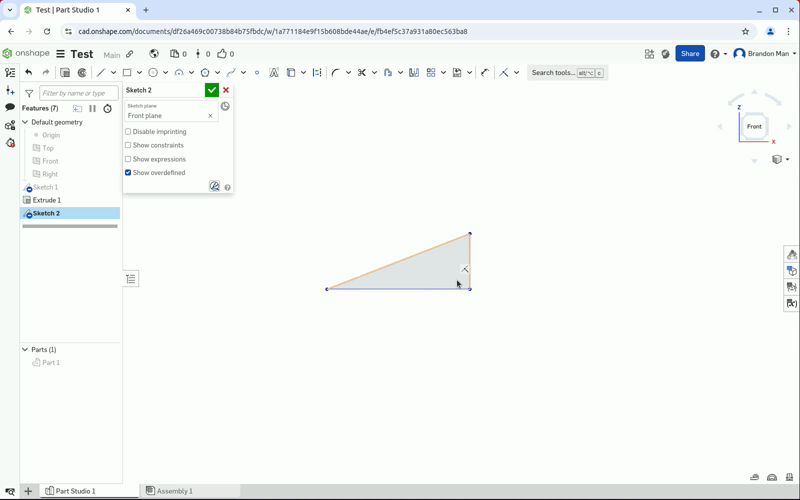
scroll(6)
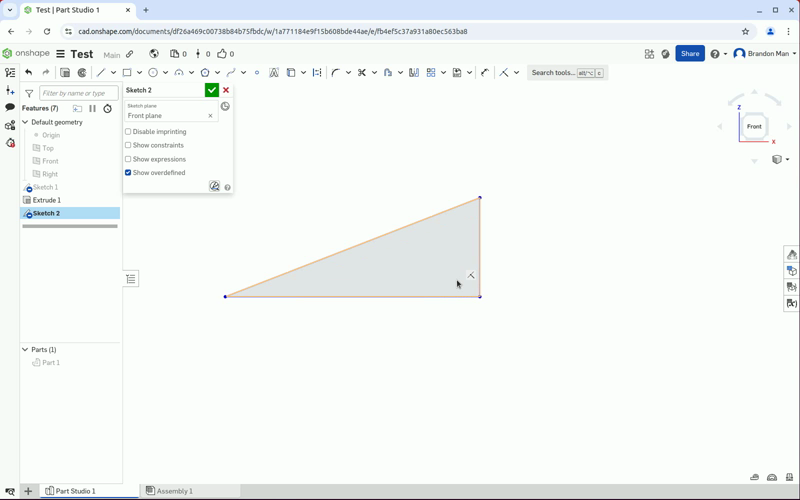
scroll(6)
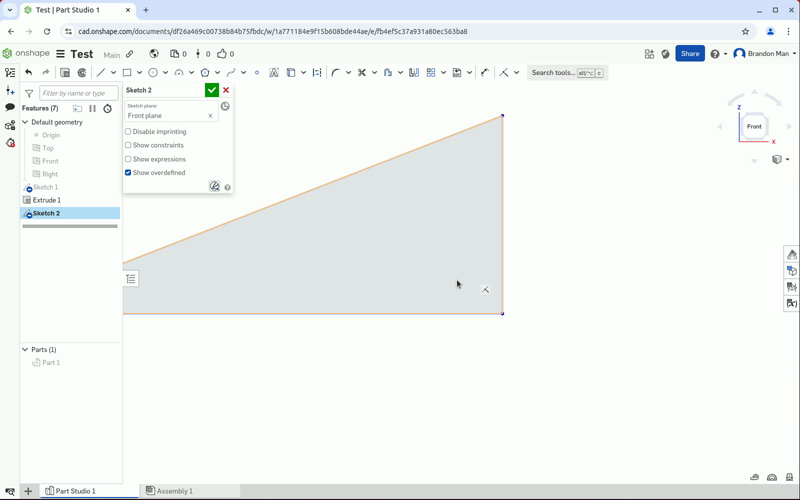
click(457, 279)
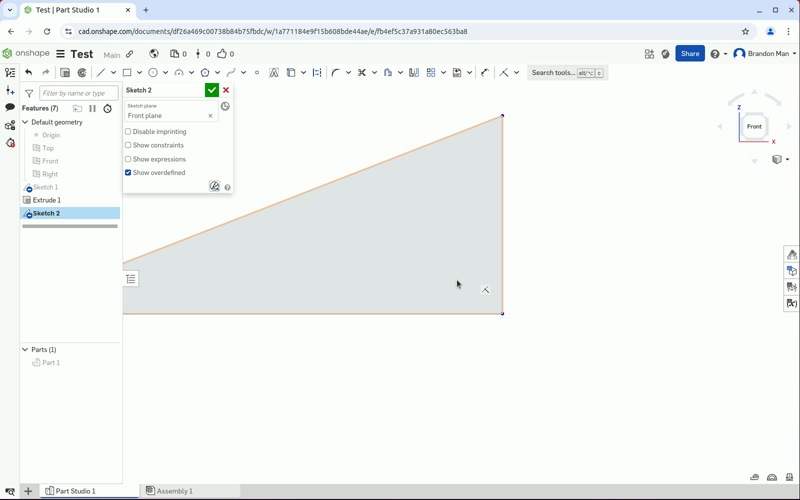
scroll(-6)
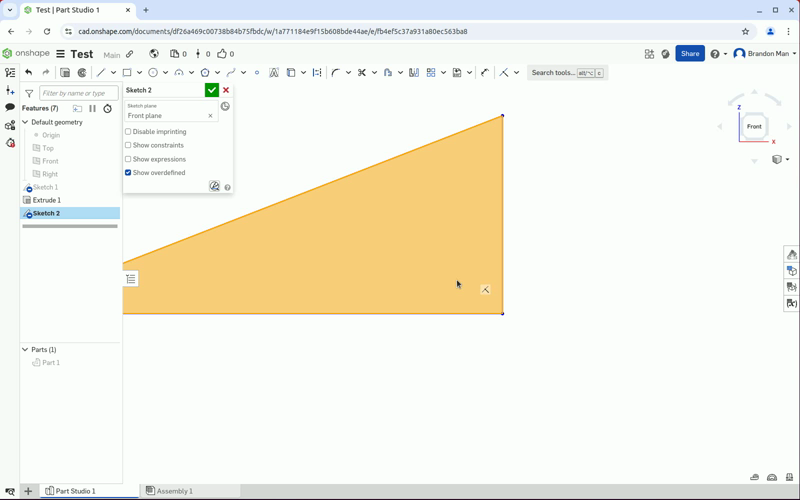
scroll(-6)
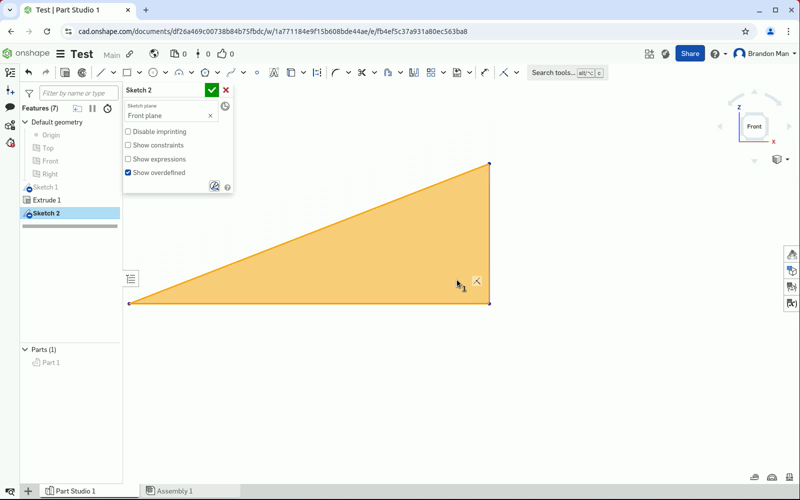
scroll(-6)
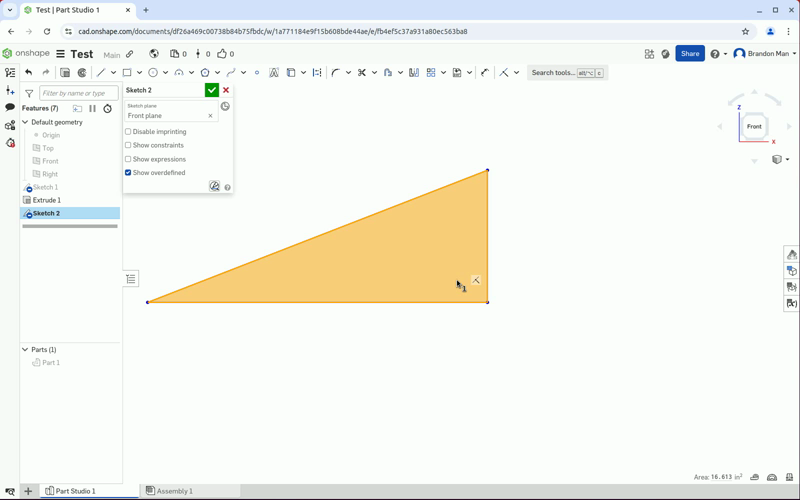
scroll(-6)
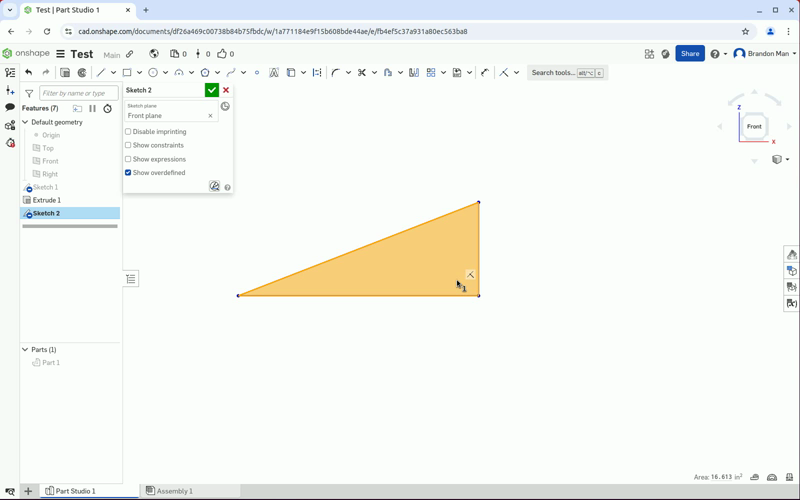
scroll(-6)
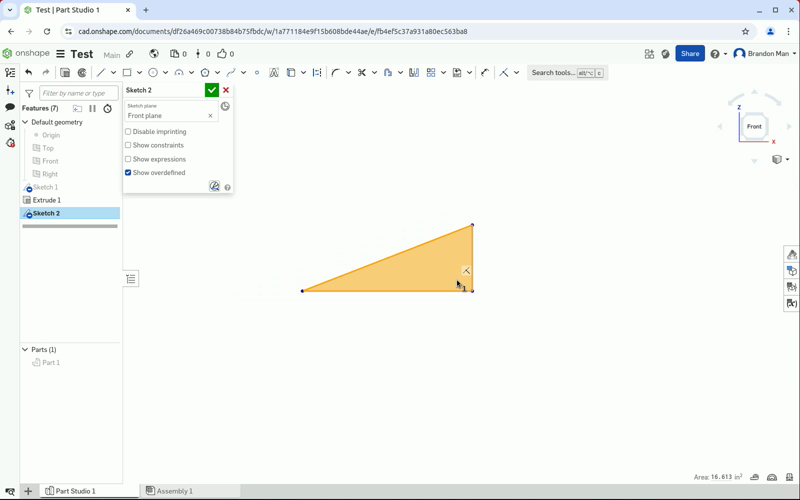
scroll(-6)
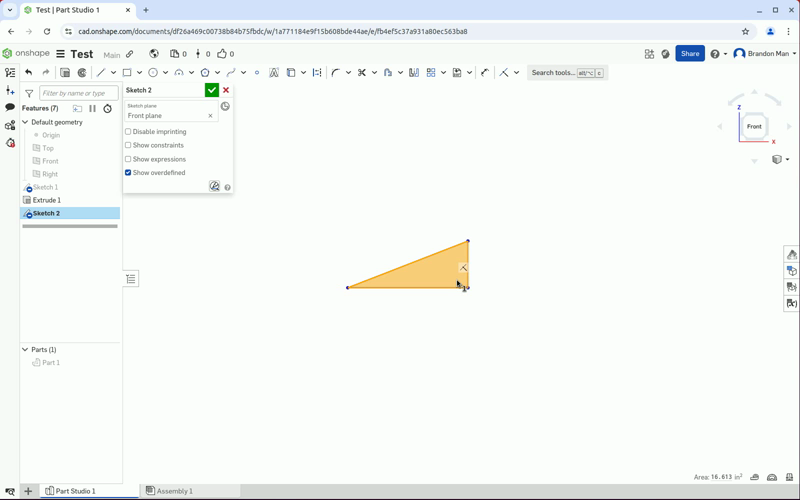
scroll(-6)
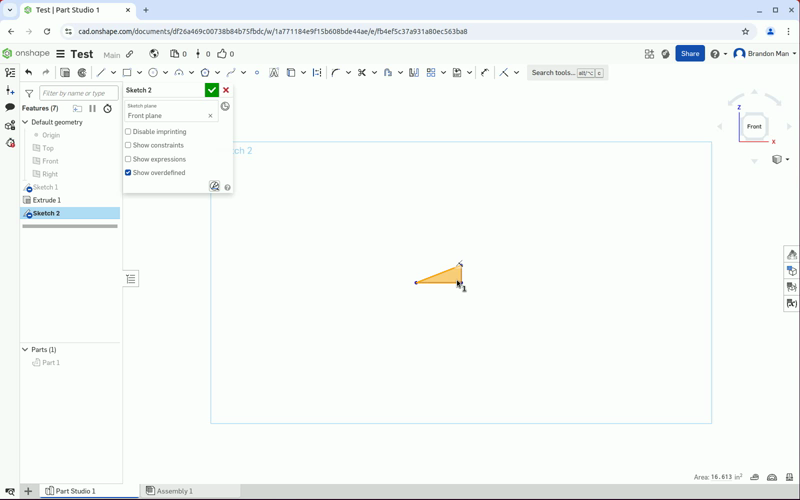
mouse_move(73, 352)
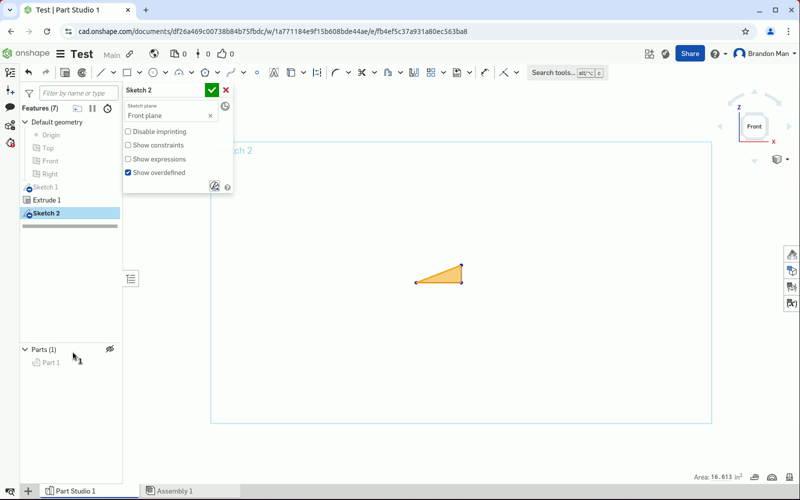
key(shift+y)
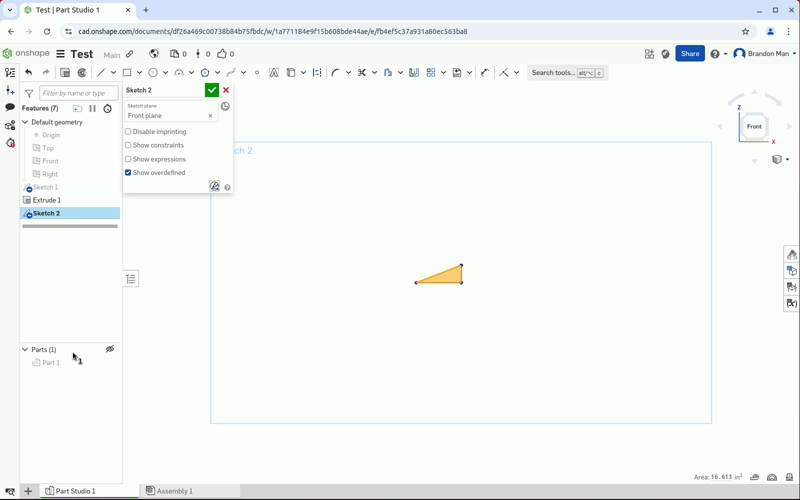
key(shift+e)
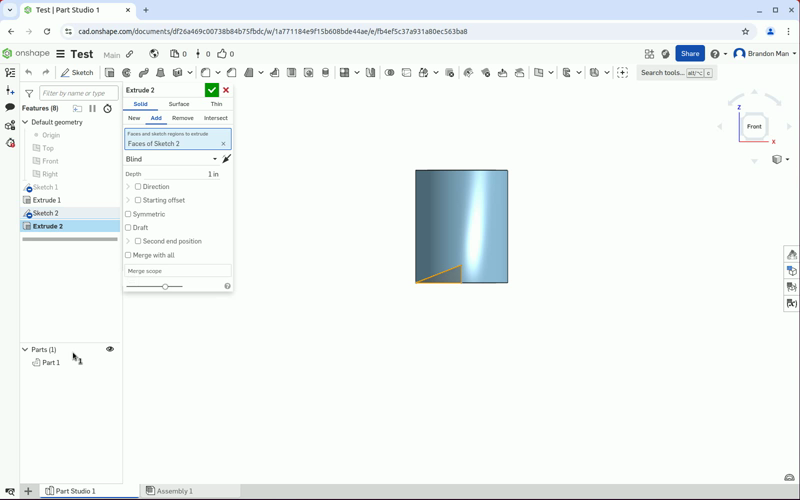
mouse_move(143, 106)
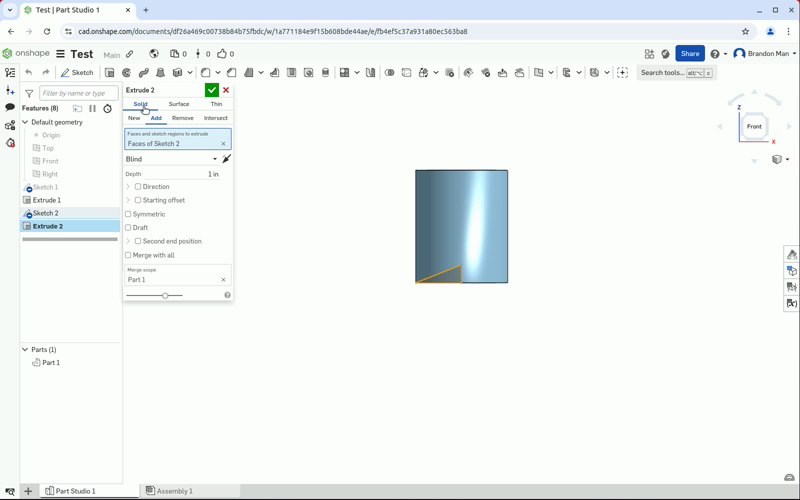
click(143, 106)
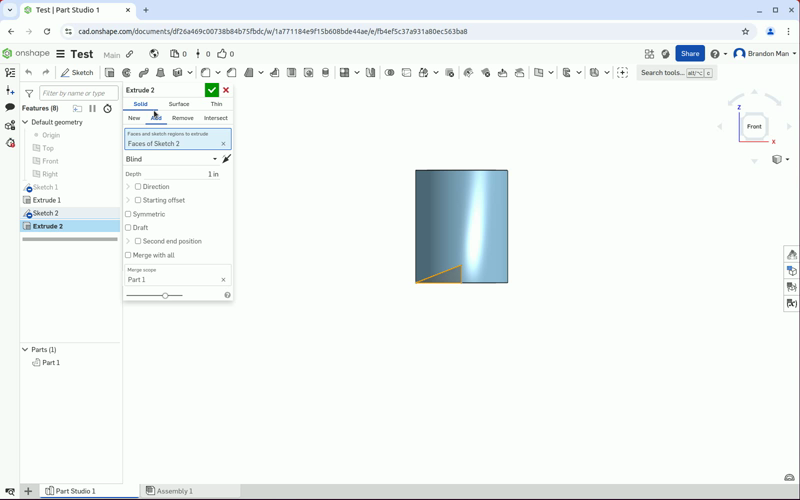
mouse_move(186, 120)
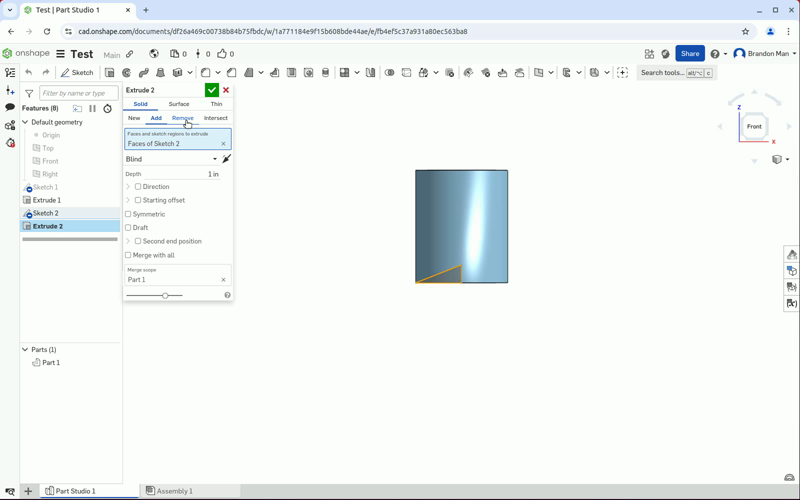
click(186, 120)
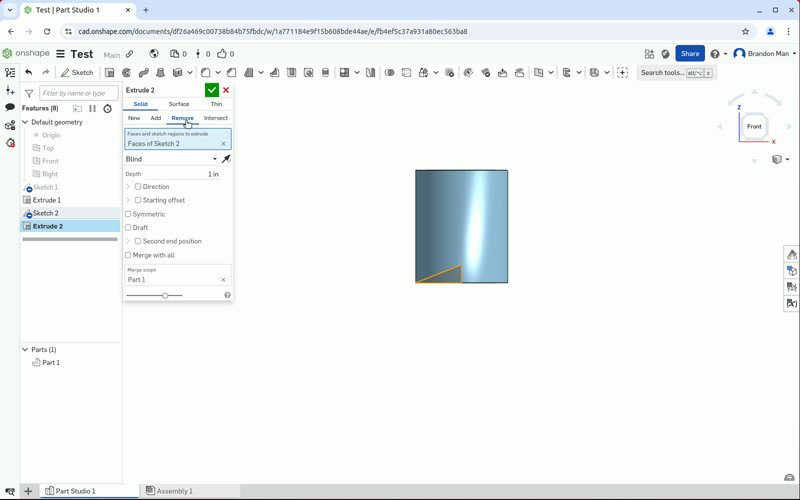
key(tab, 4)
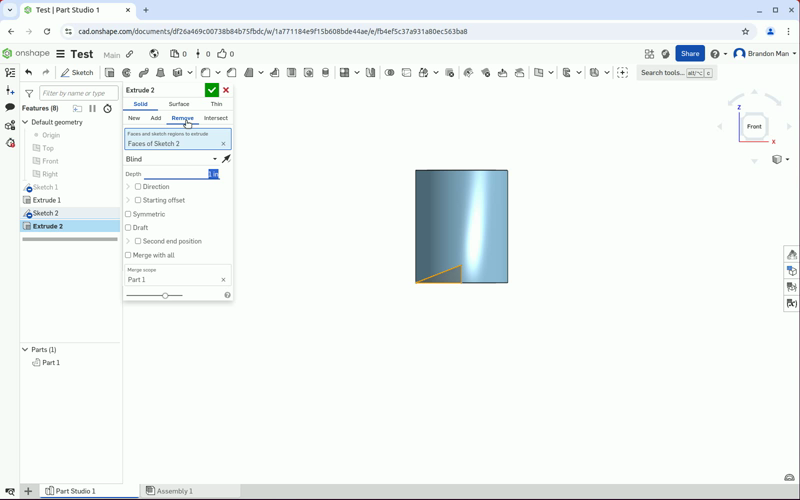
text(-23.108)
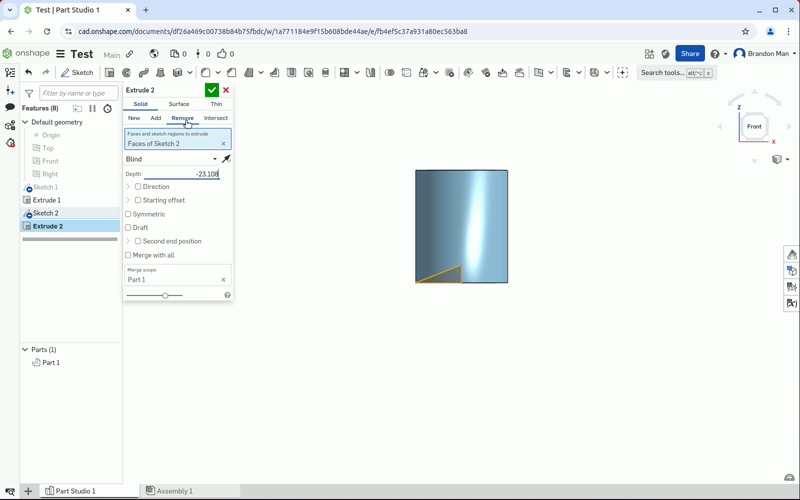
key(tab, 6)
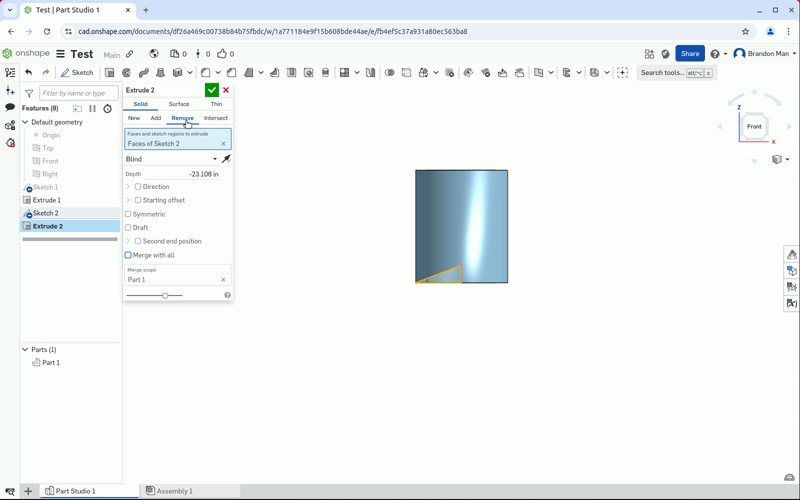
key(space)
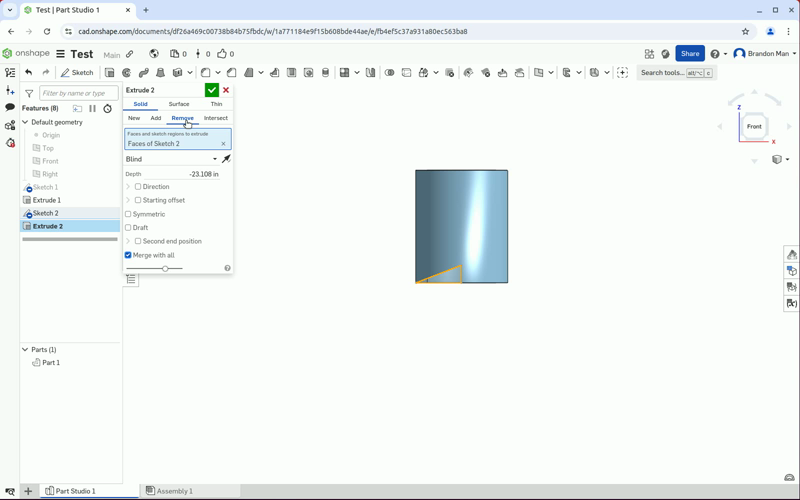
key(enter)
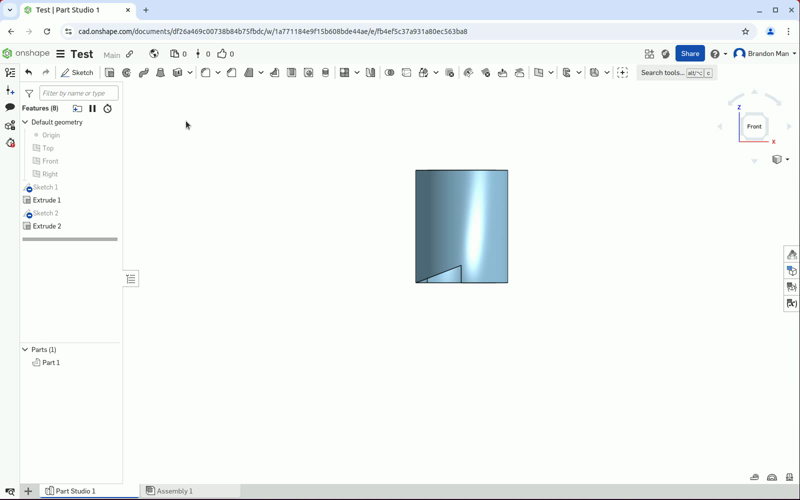
key(shift+h)
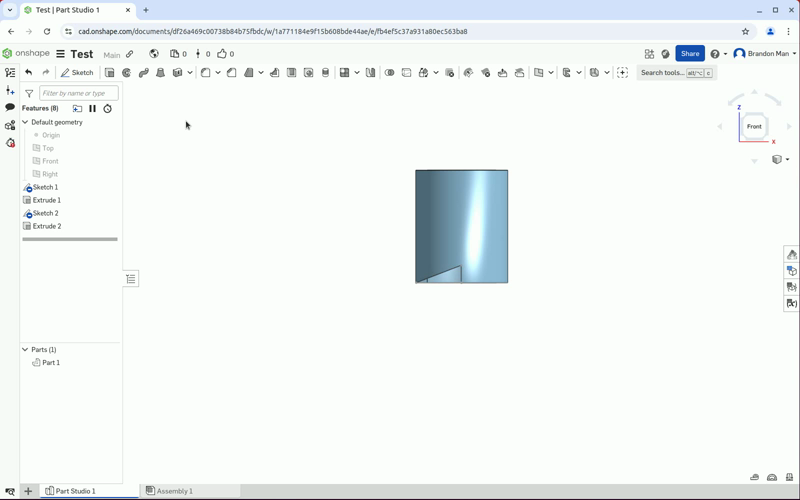
key(shift+h)
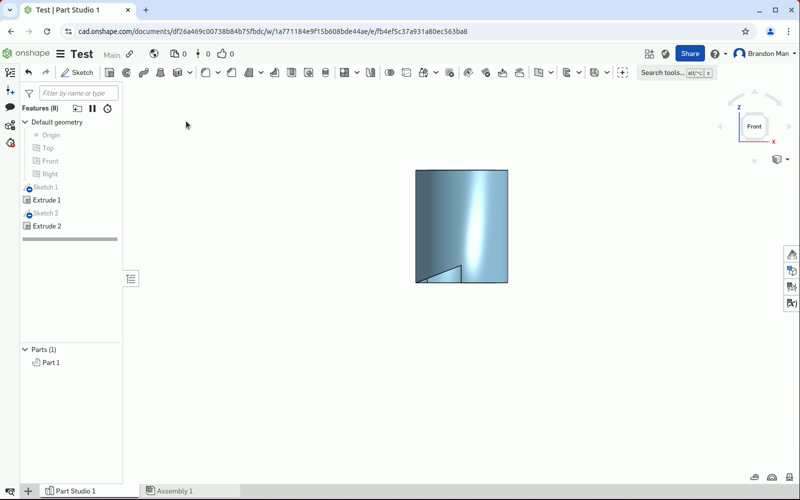
mouse_move(73, 189)
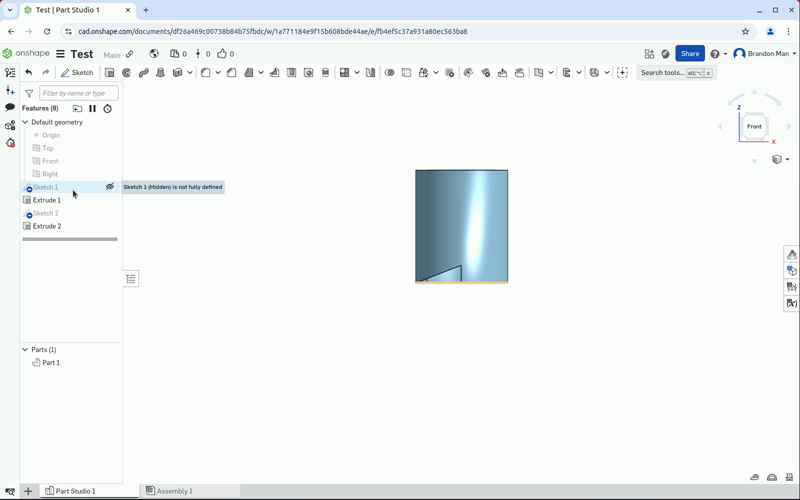
click(73, 189)
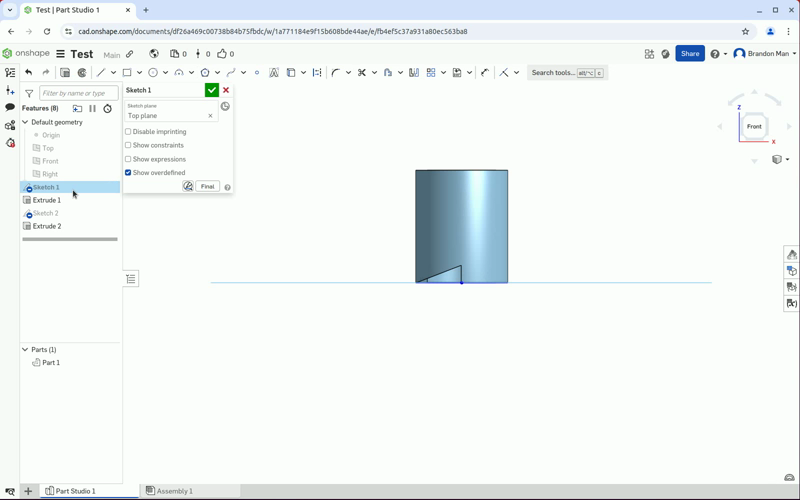
mouse_move(229, 92)
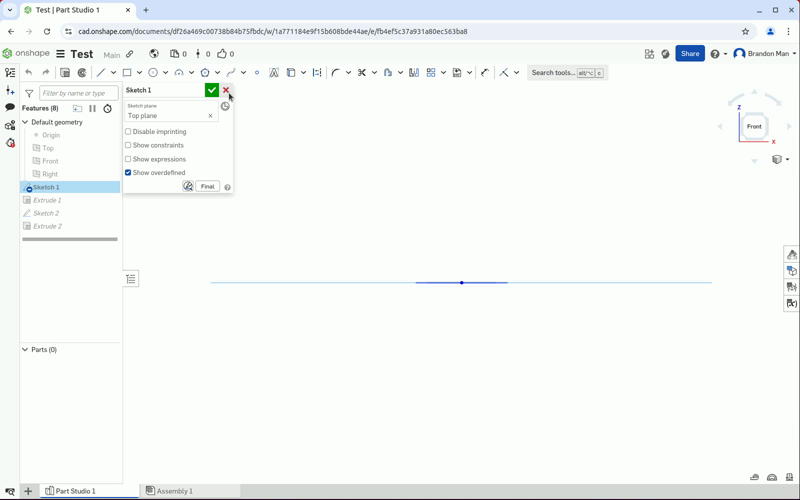
click(229, 92)
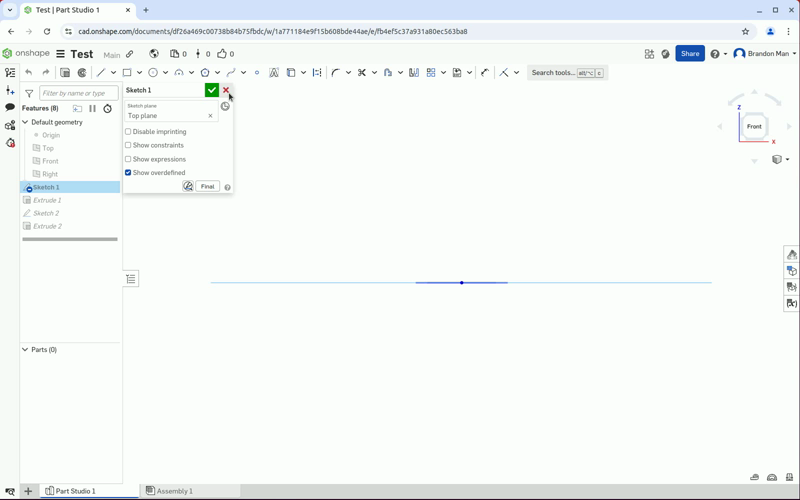
key(shift+s)
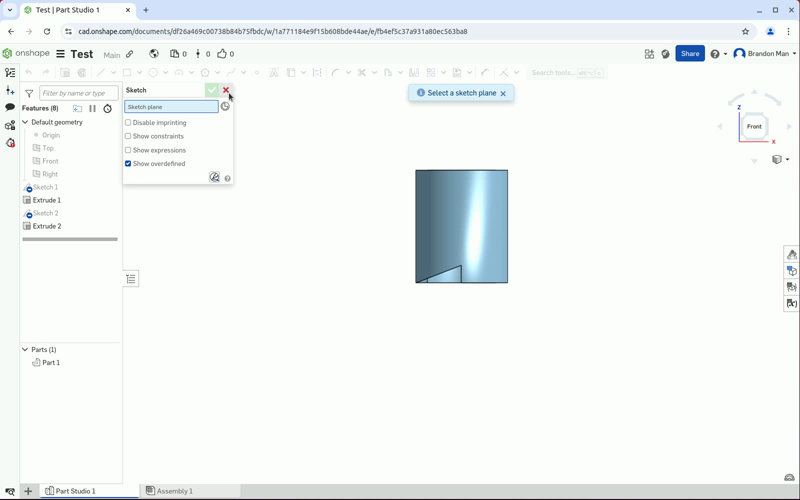
mouse_move(73, 163)
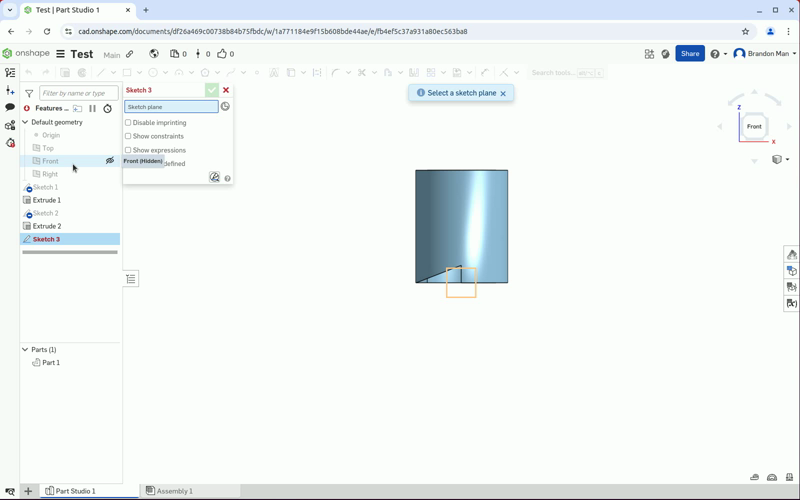
click(73, 163)
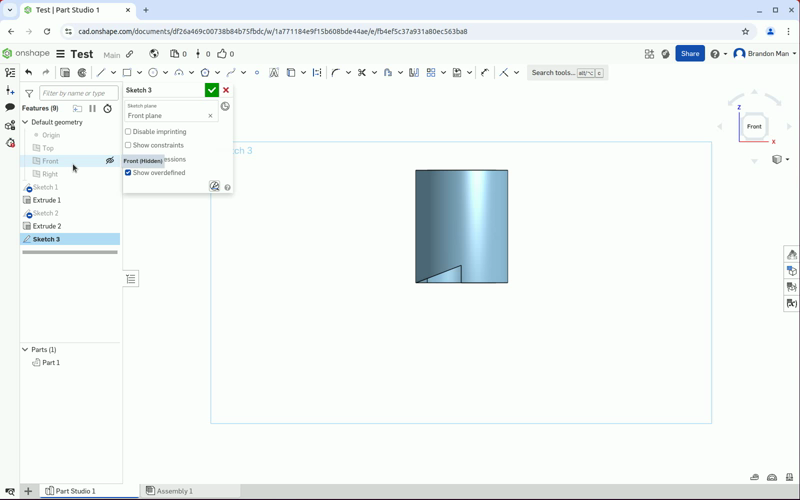
mouse_move(73, 352)
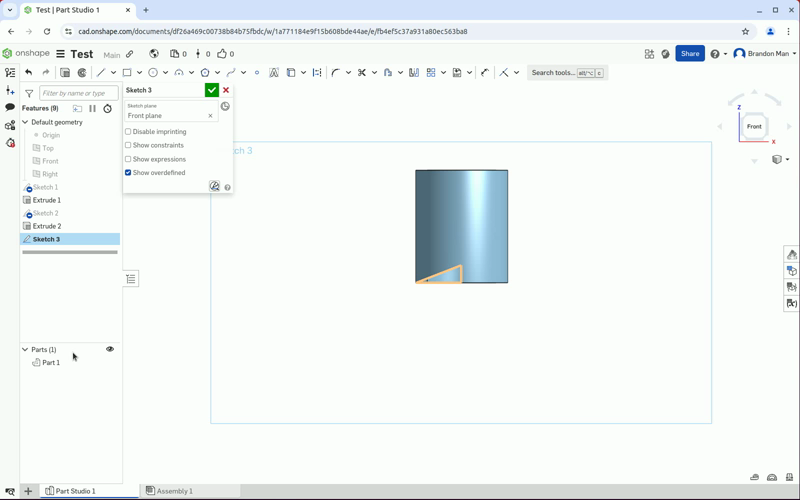
key(y)
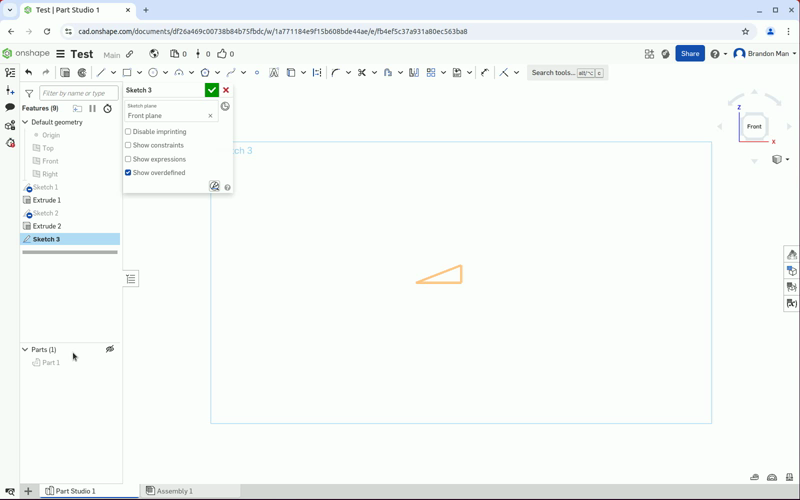
key(l)
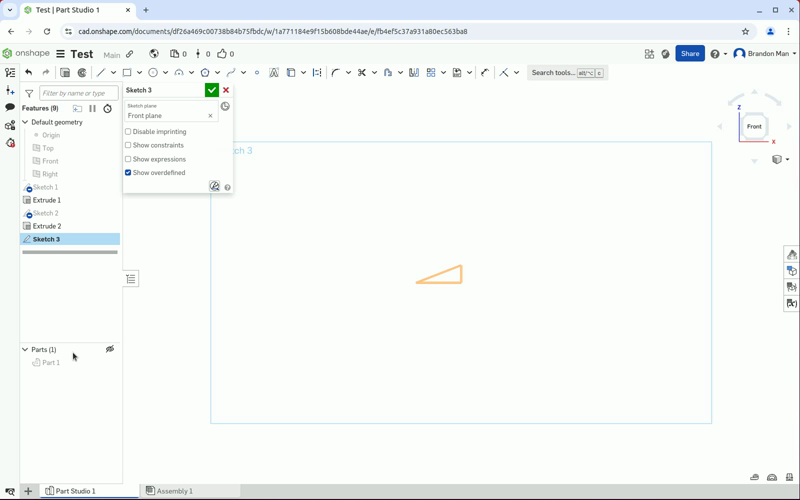
key_down(shift)
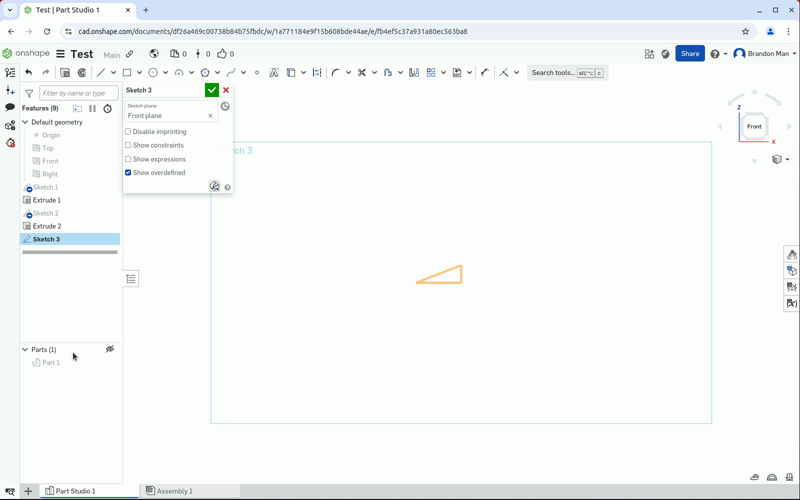
mouse_move(460, 282)
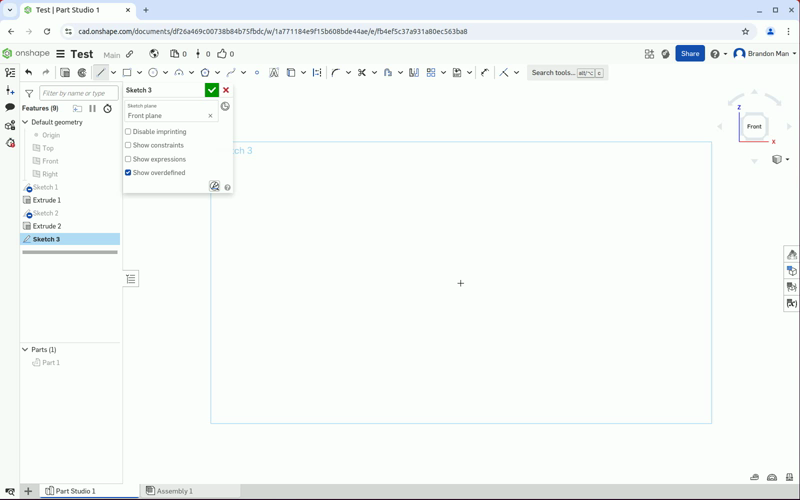
click(460, 282)
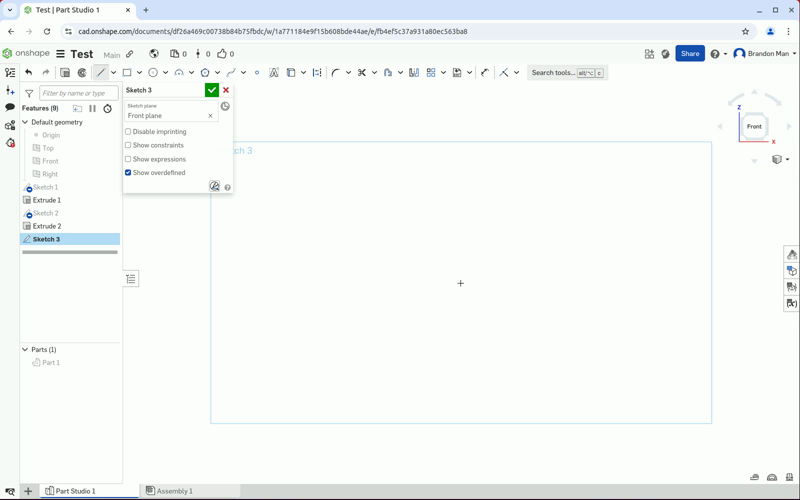
key_up(shift)
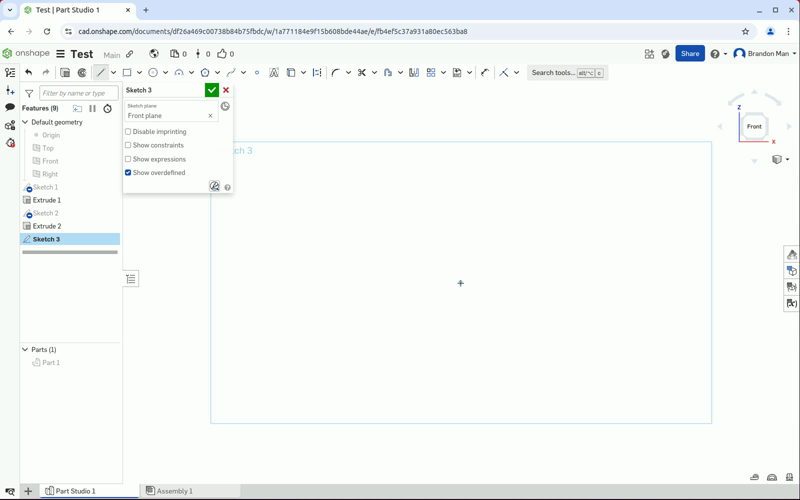
key_down(shift)
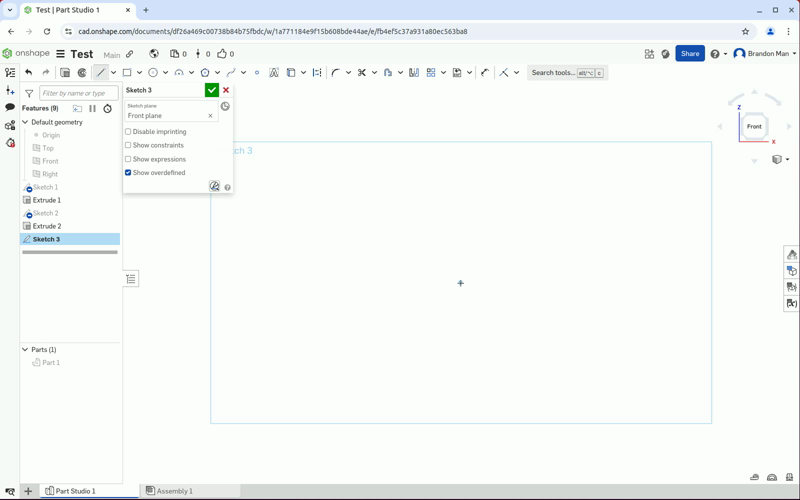
mouse_move(490, 282)
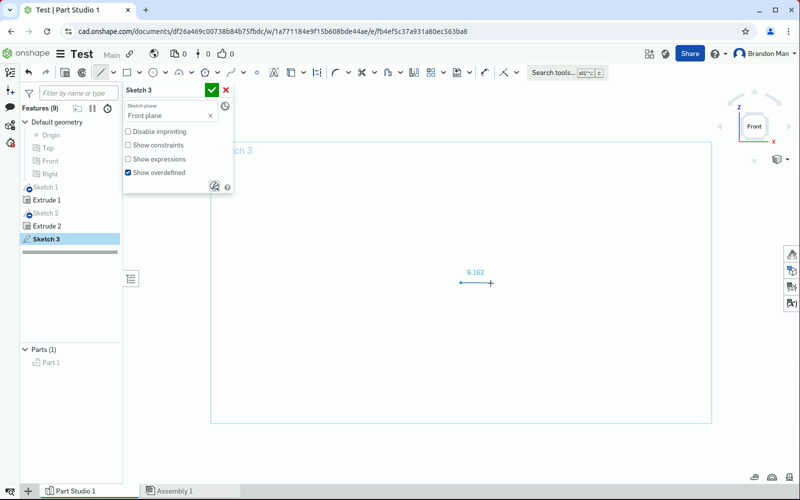
mouse_move(506, 282)
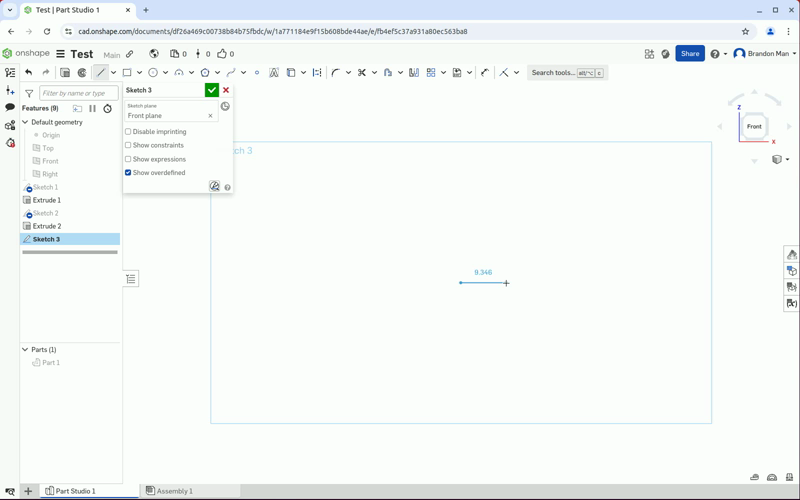
click(506, 282)
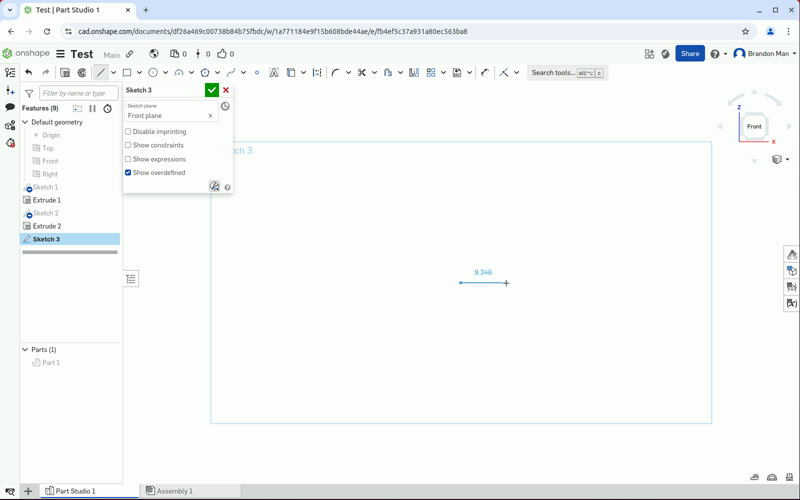
key_up(shift)
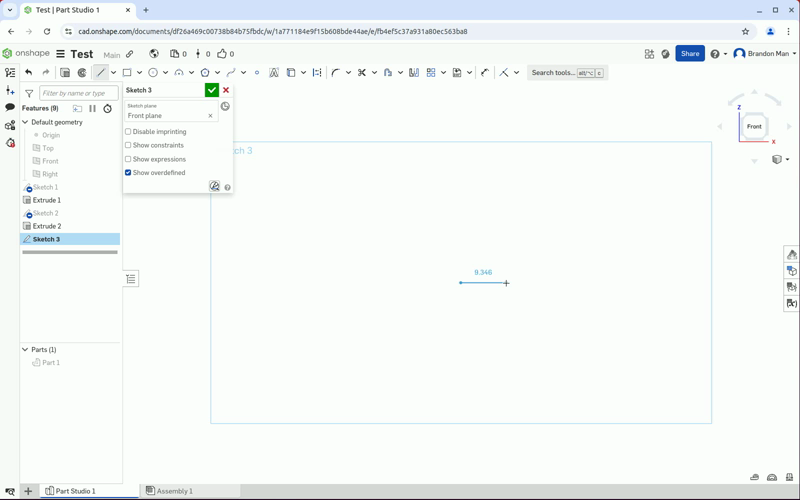
key_down(shift)
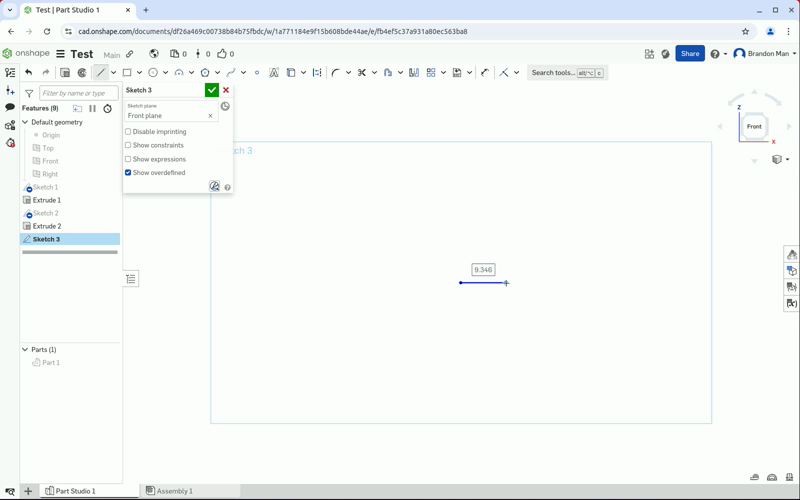
mouse_move(536, 282)
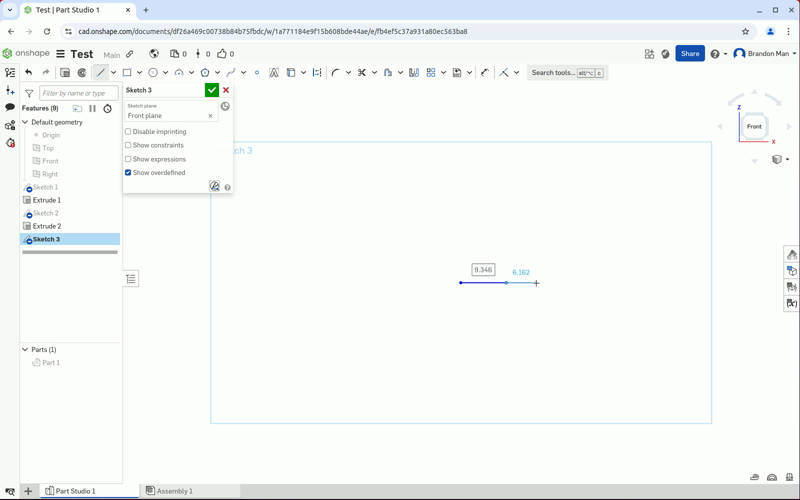
mouse_move(460, 265)
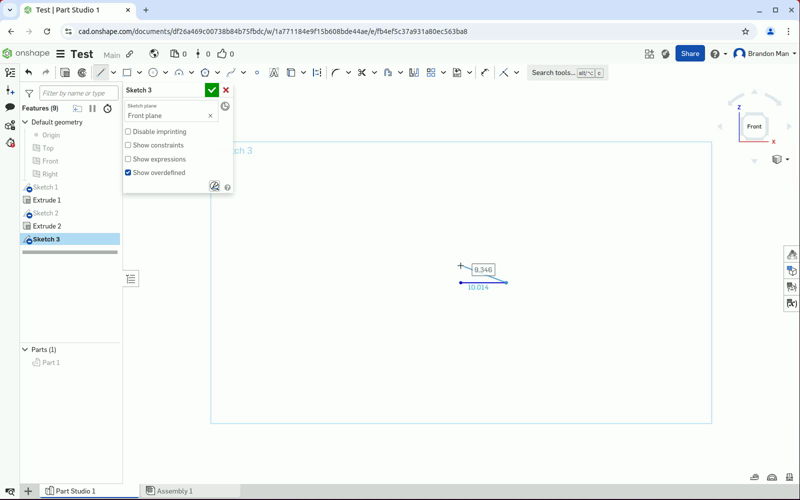
click(460, 265)
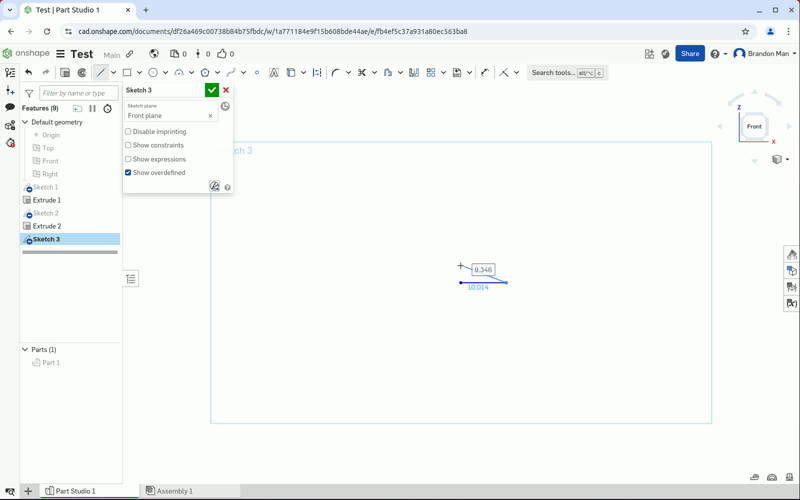
key_up(shift)
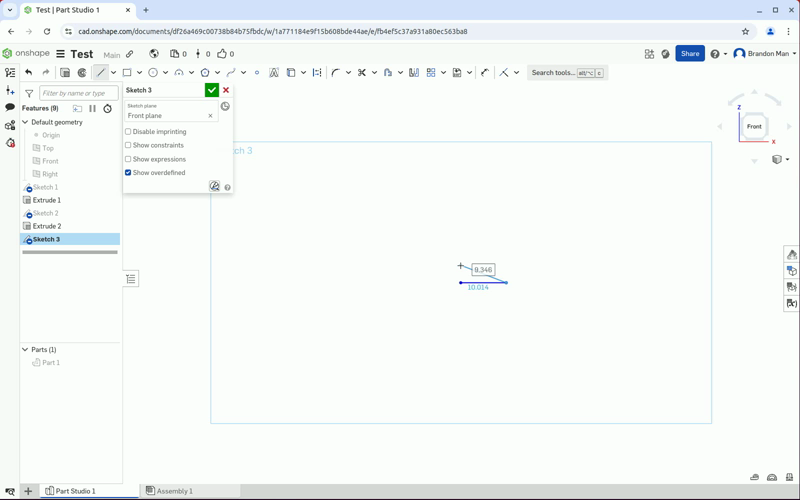
mouse_move(490, 265)
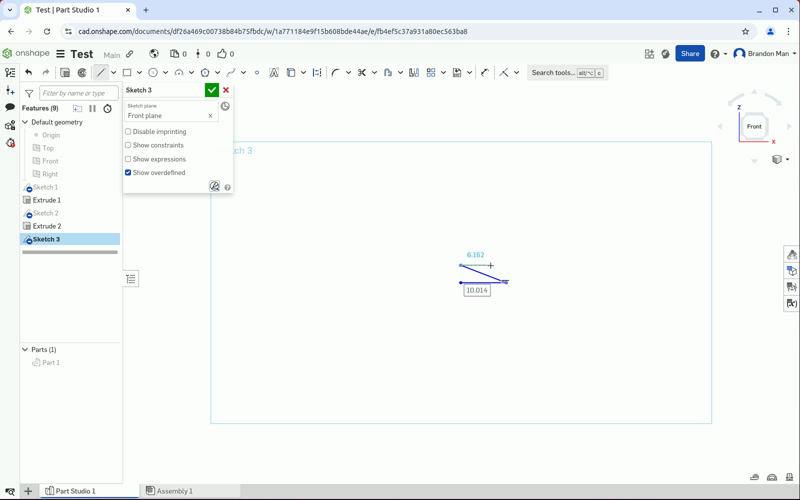
key_down(shift)
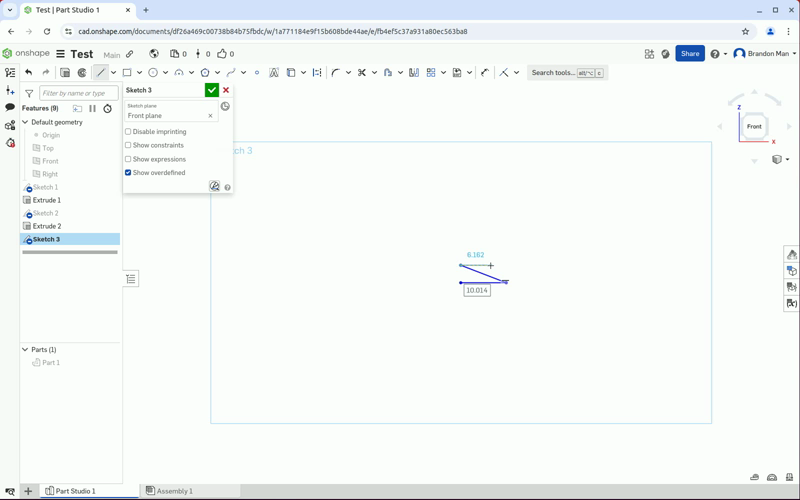
mouse_move(460, 282)
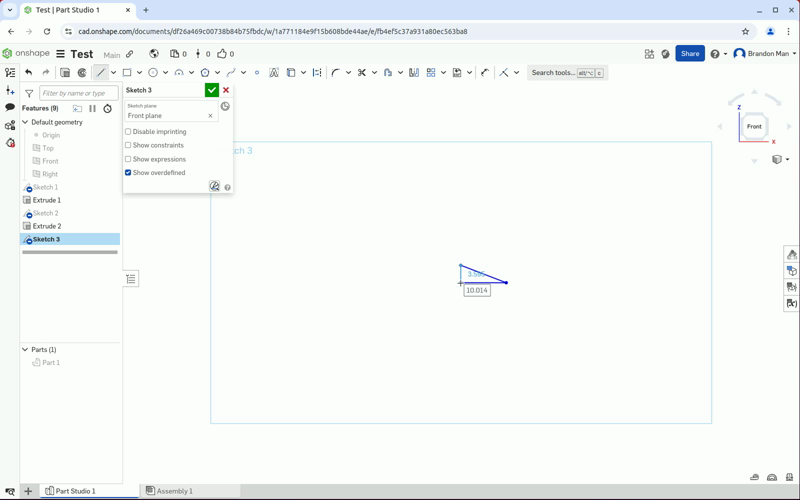
key_up(shift)
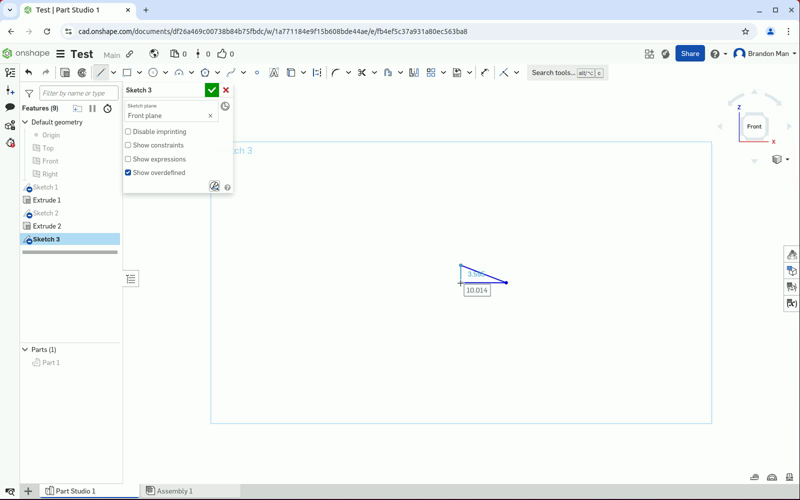
click(460, 282)
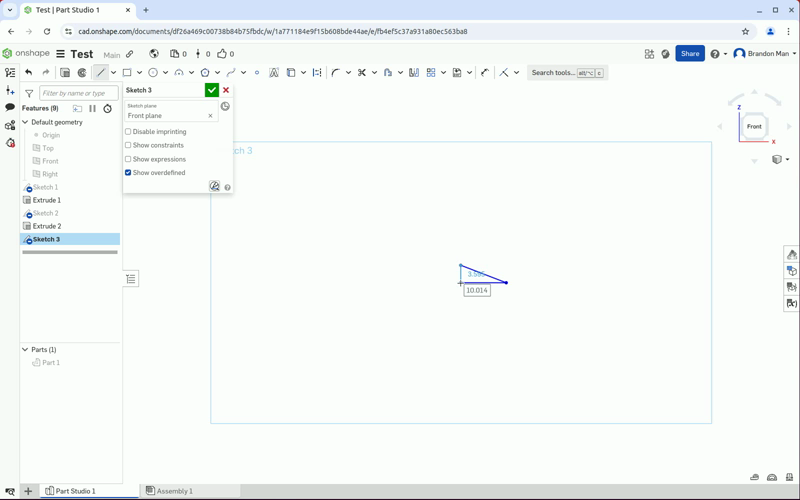
key(esc)
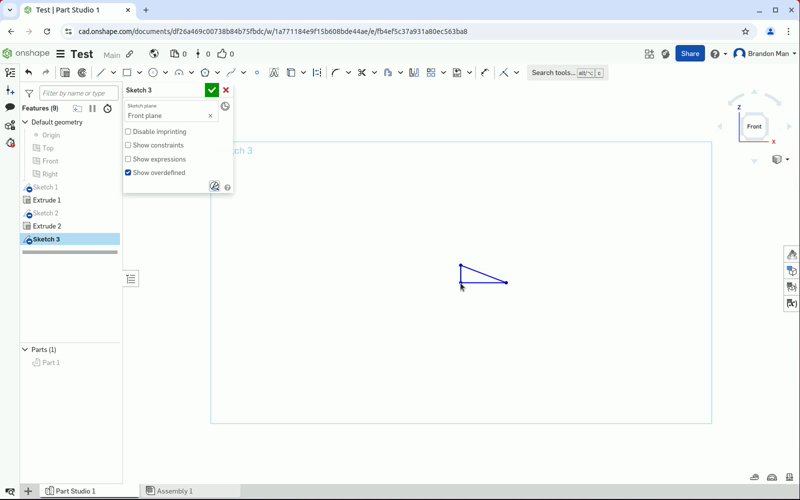
mouse_move(469, 281)
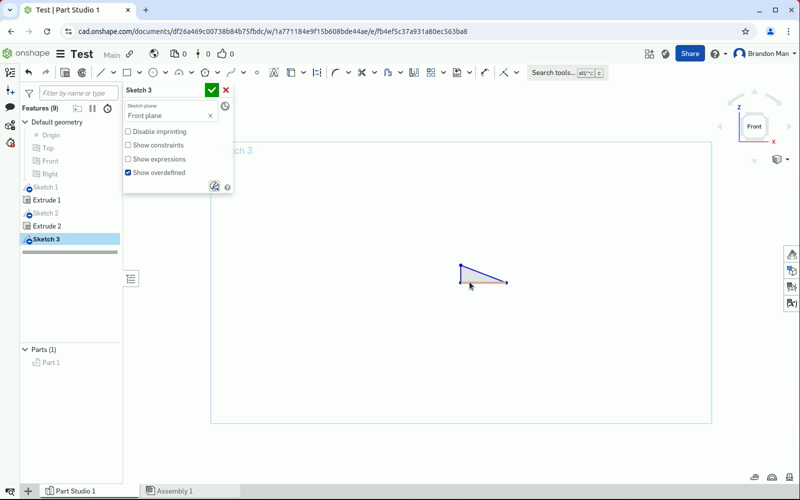
scroll(6)
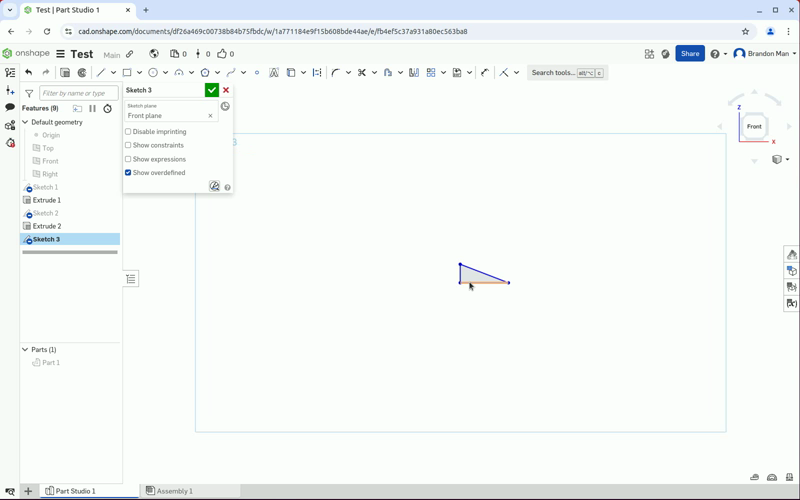
scroll(6)
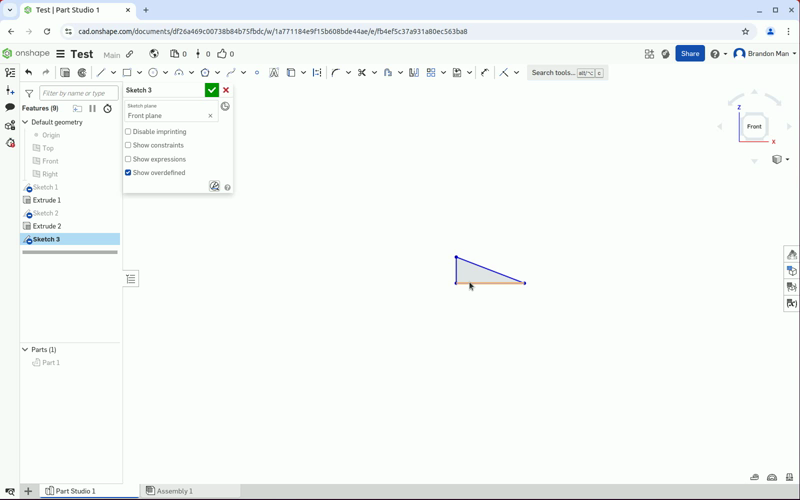
scroll(6)
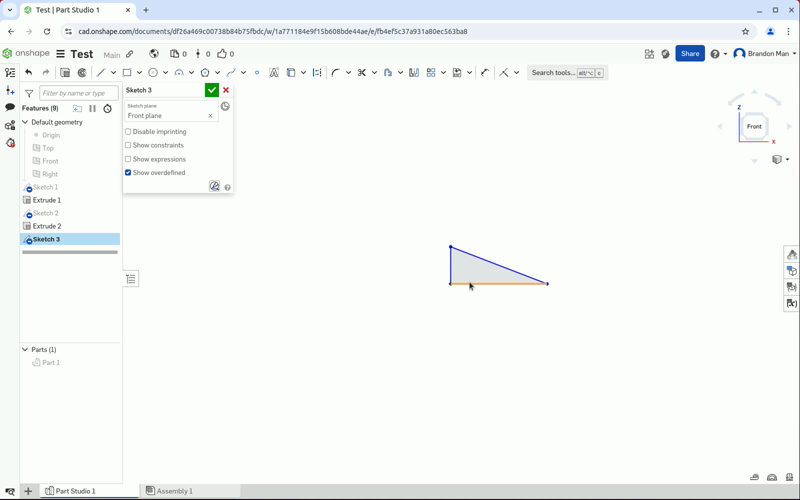
scroll(6)
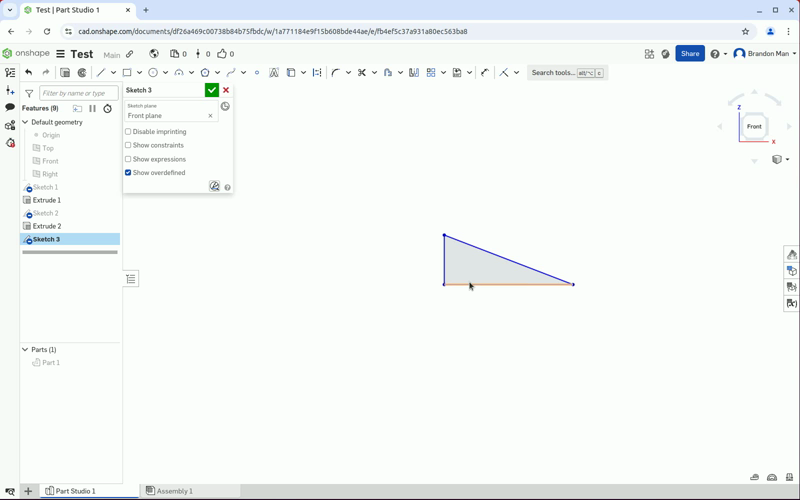
scroll(6)
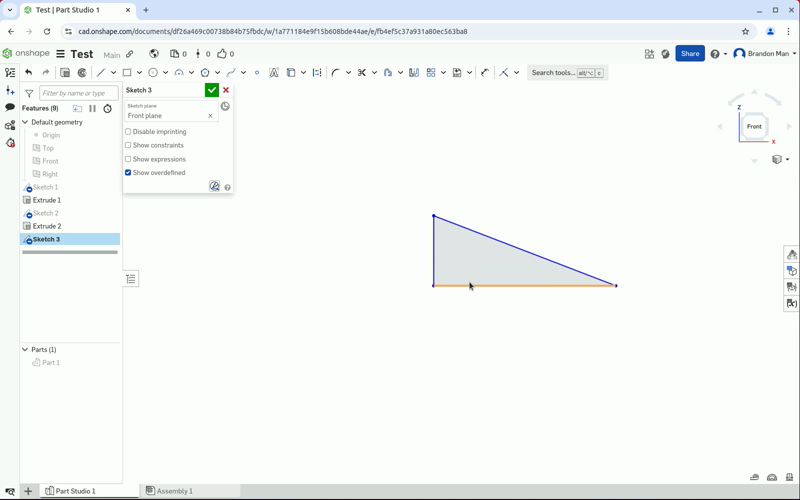
scroll(6)
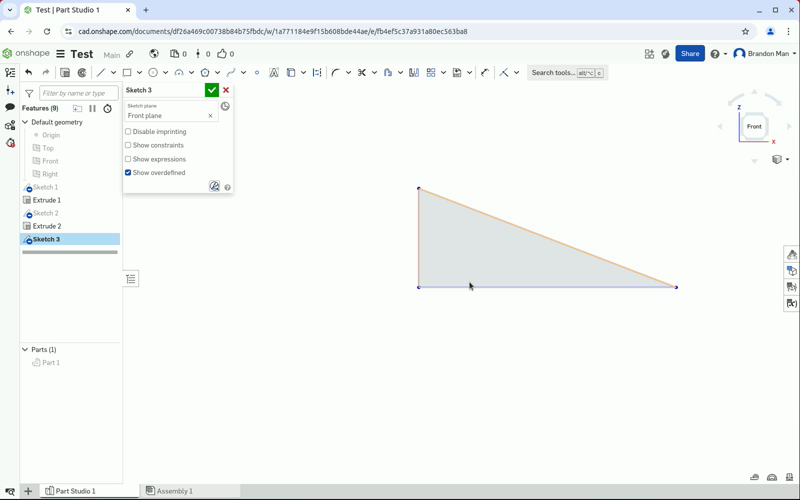
scroll(6)
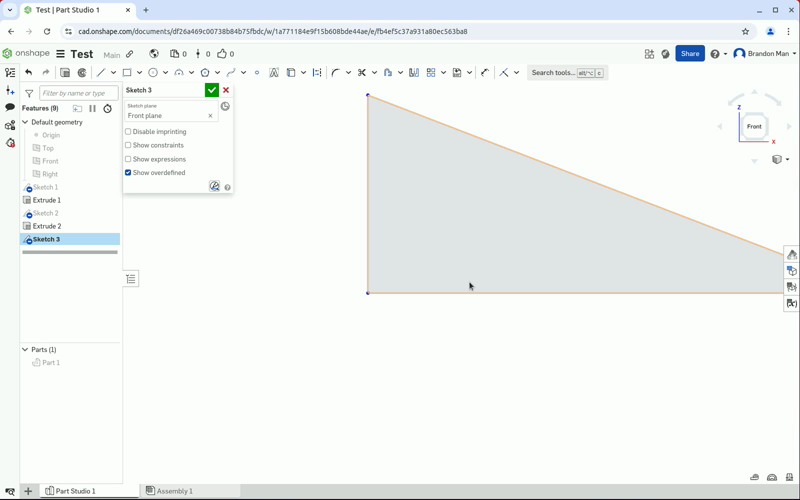
click(469, 281)
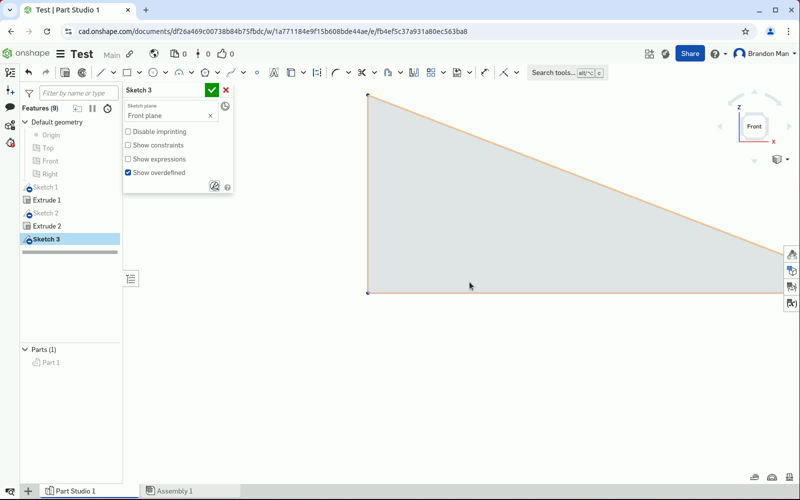
scroll(-6)
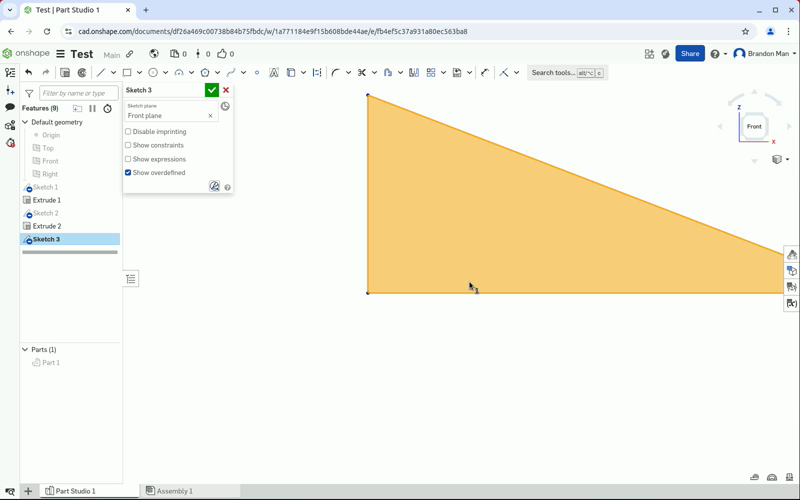
scroll(-6)
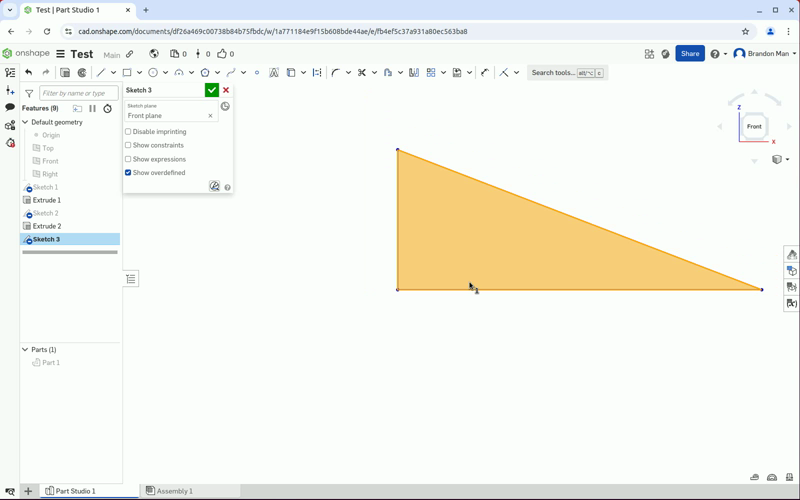
scroll(-6)
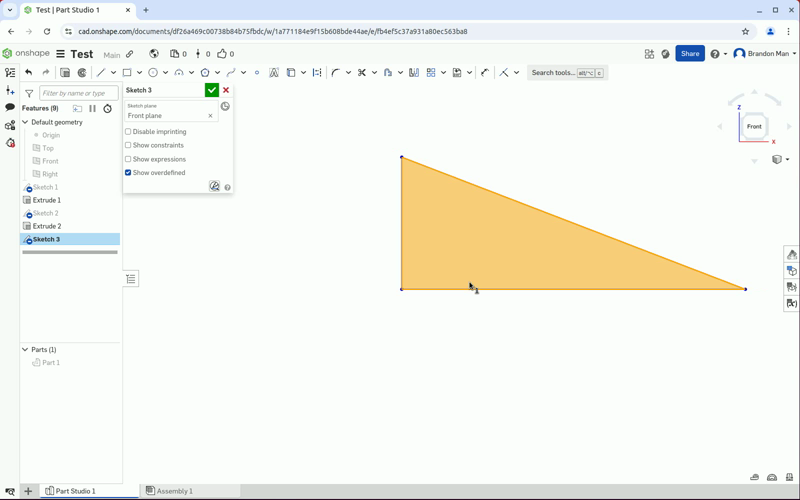
scroll(-6)
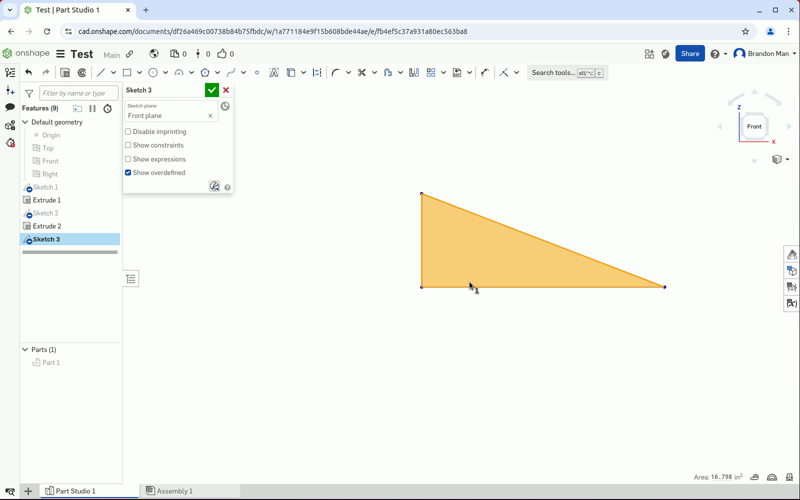
scroll(-6)
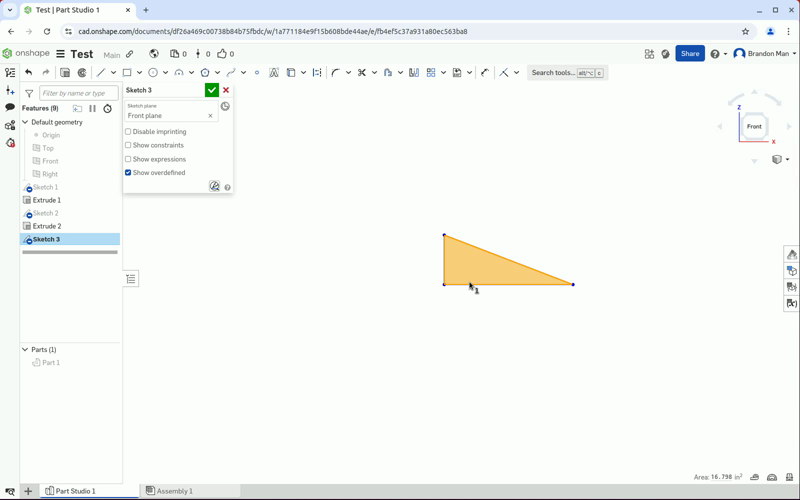
scroll(-6)
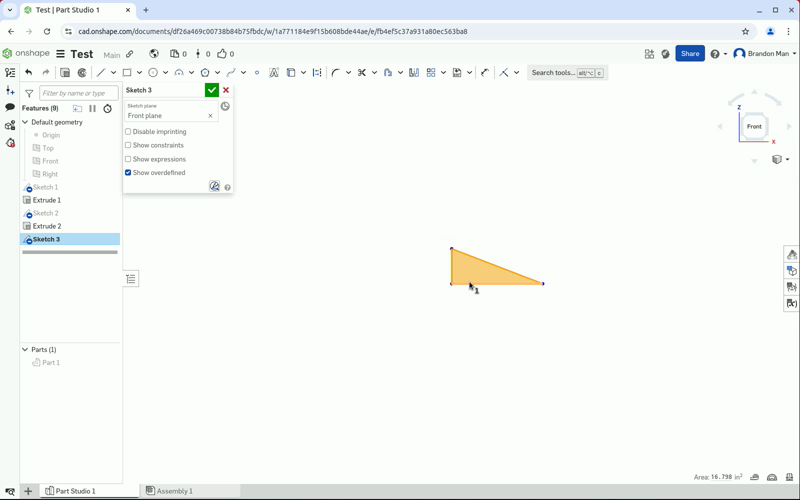
scroll(-6)
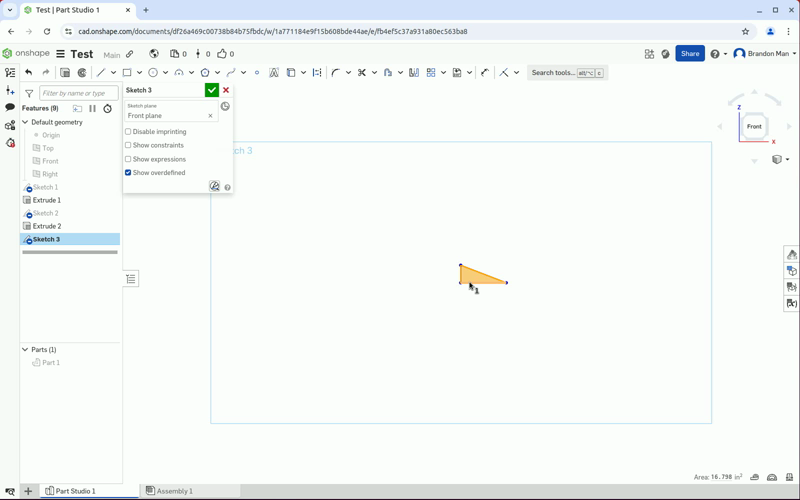
mouse_move(73, 352)
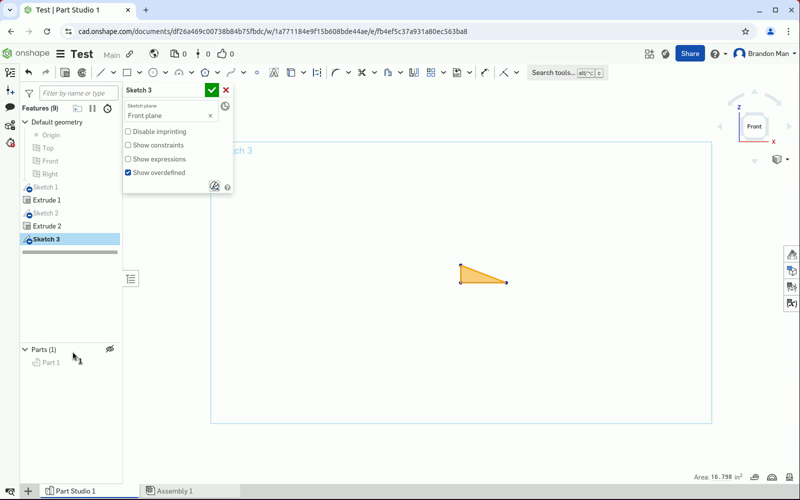
key(shift+y)
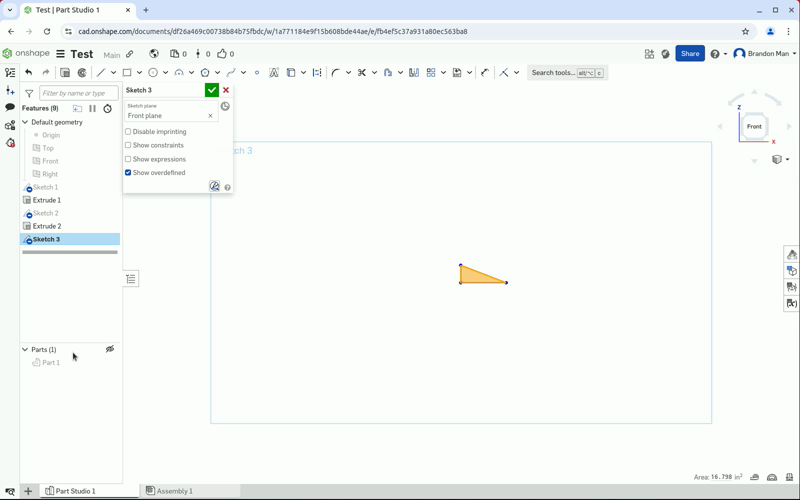
key(shift+e)
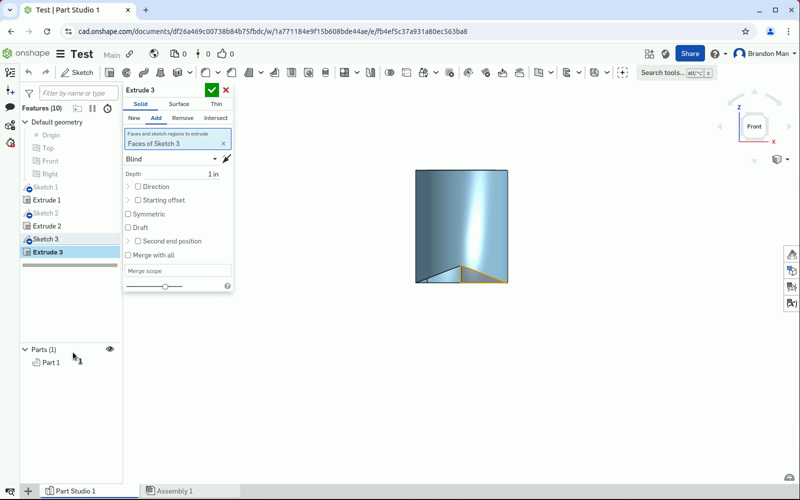
mouse_move(143, 106)
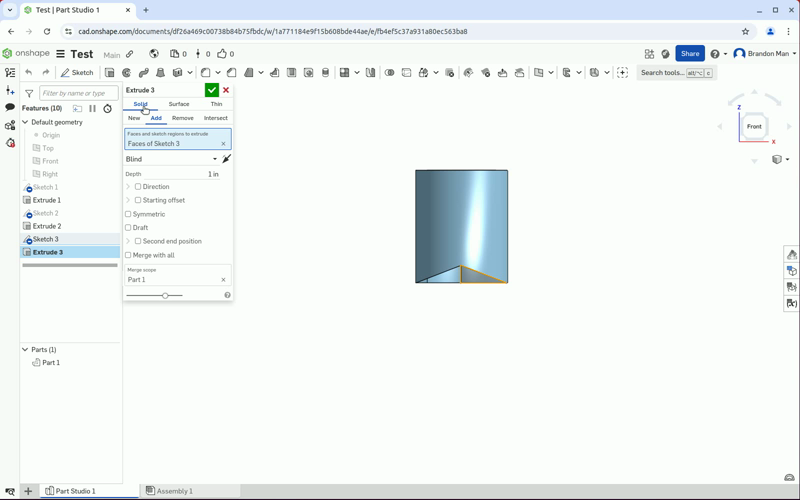
click(143, 106)
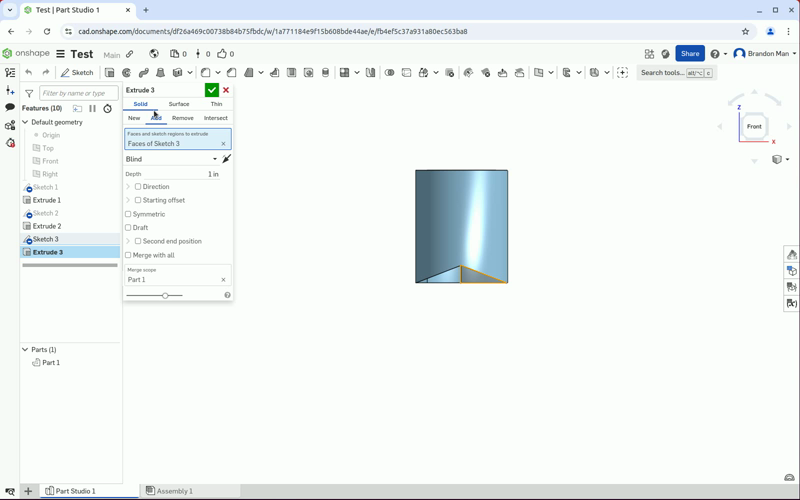
mouse_move(186, 120)
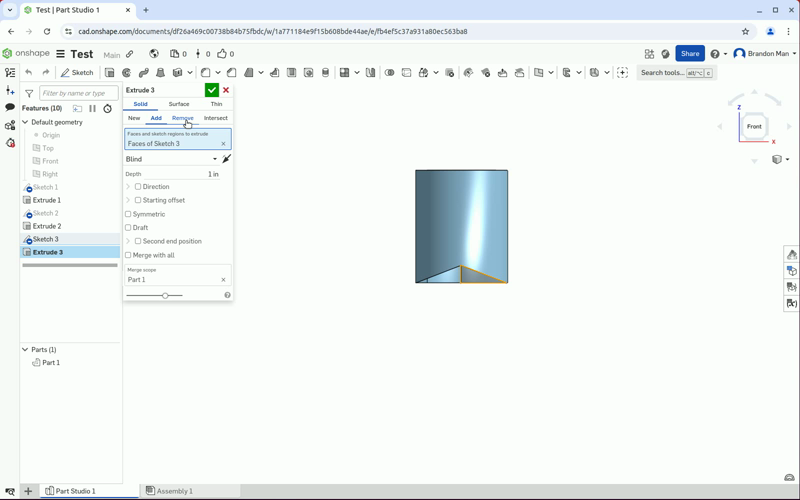
click(186, 120)
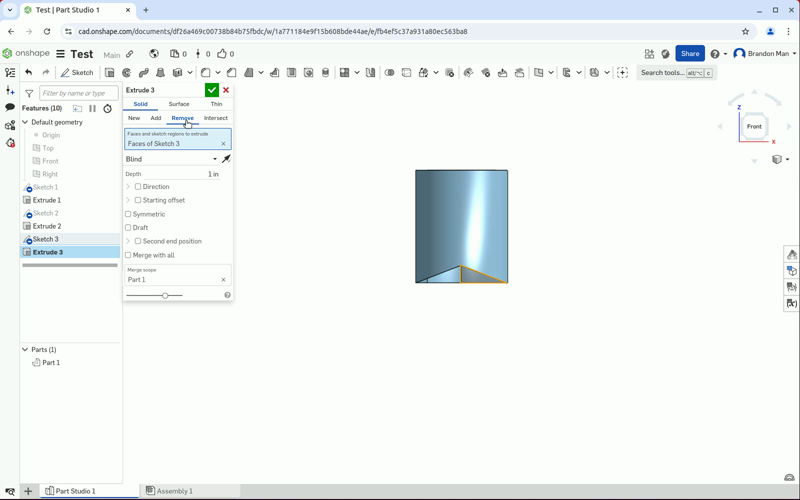
key(tab, 4)
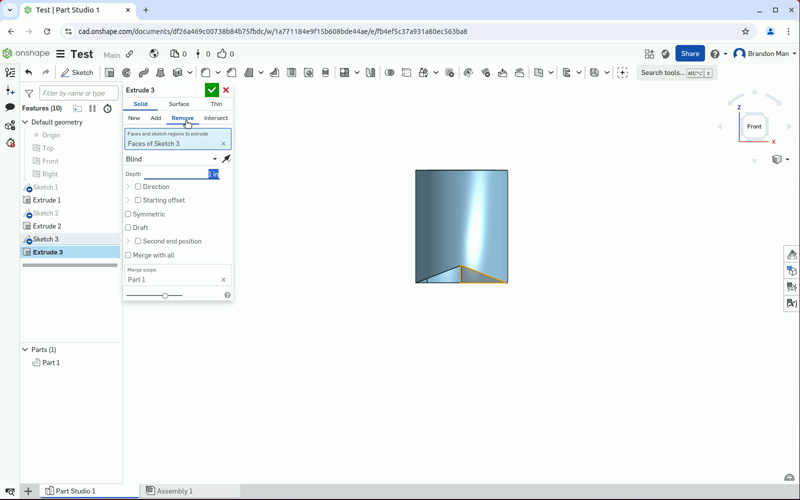
text(-23.108)
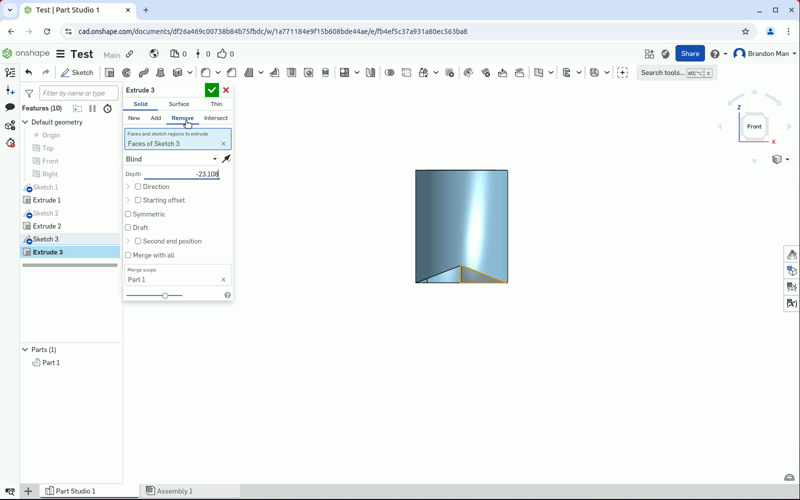
key(tab, 6)
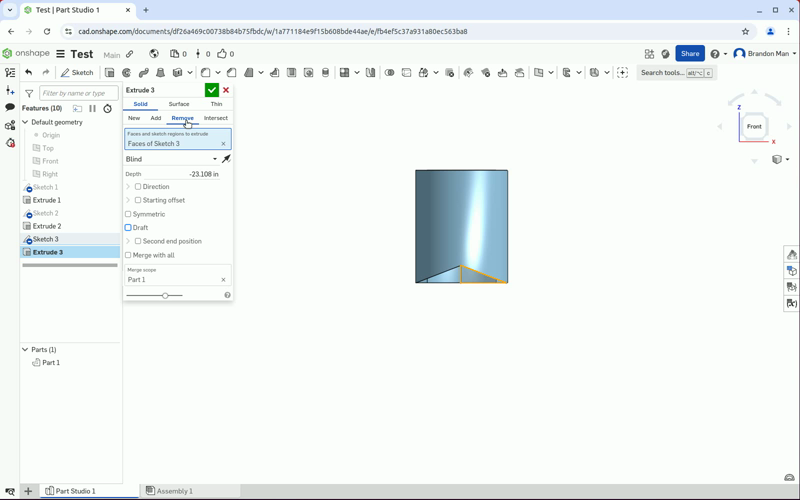
key(space)
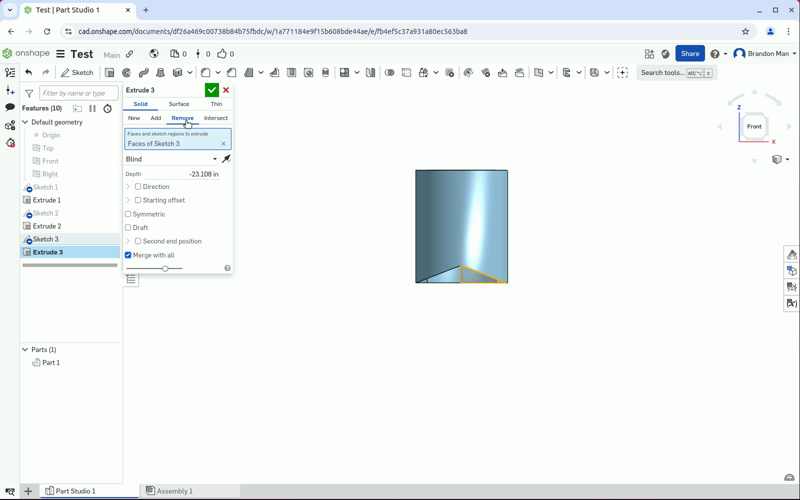
key(enter)
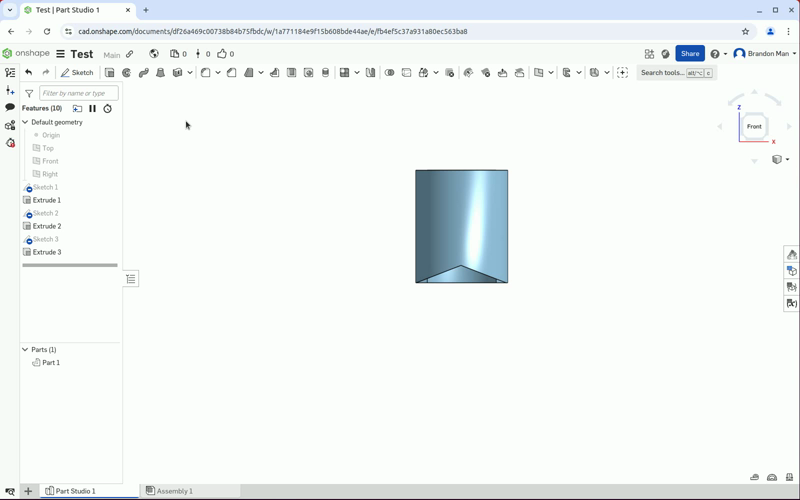
key(shift+h)
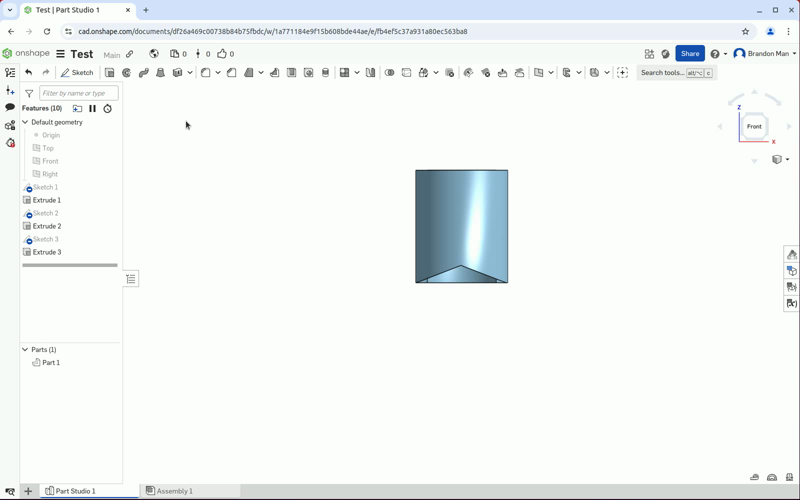
key(shift+h)
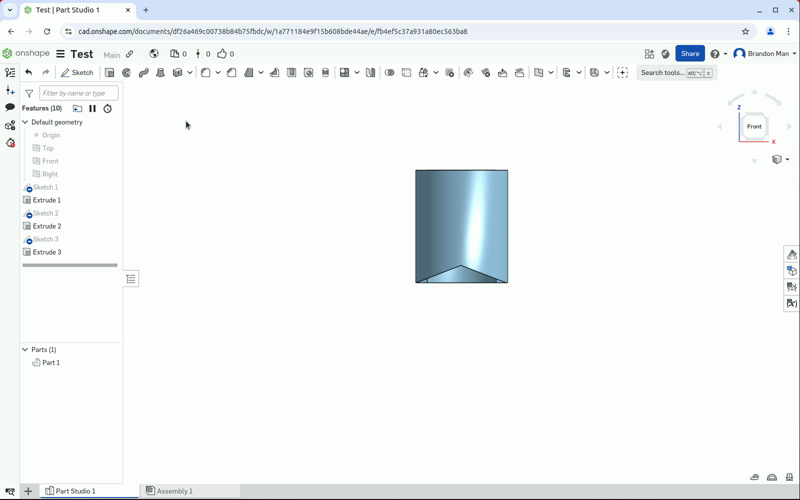
mouse_move(73, 189)
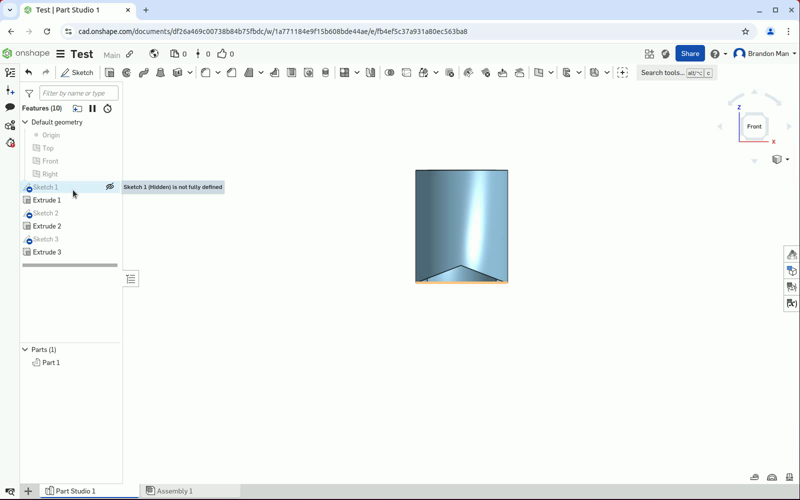
click(73, 189)
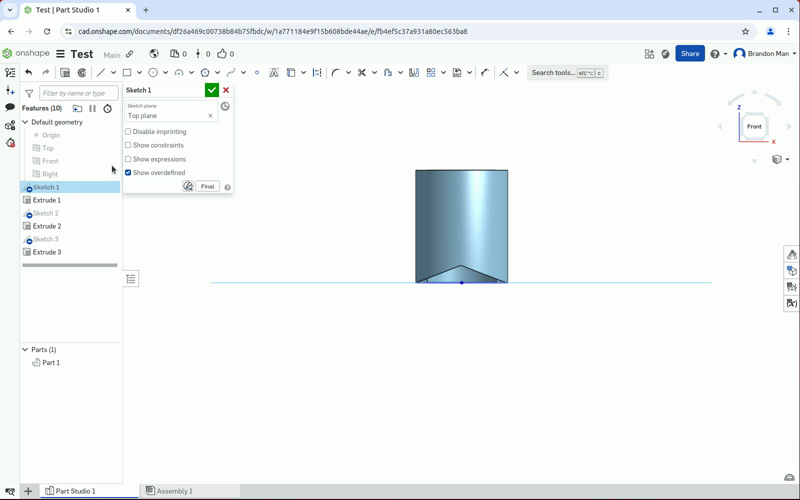
mouse_move(229, 92)
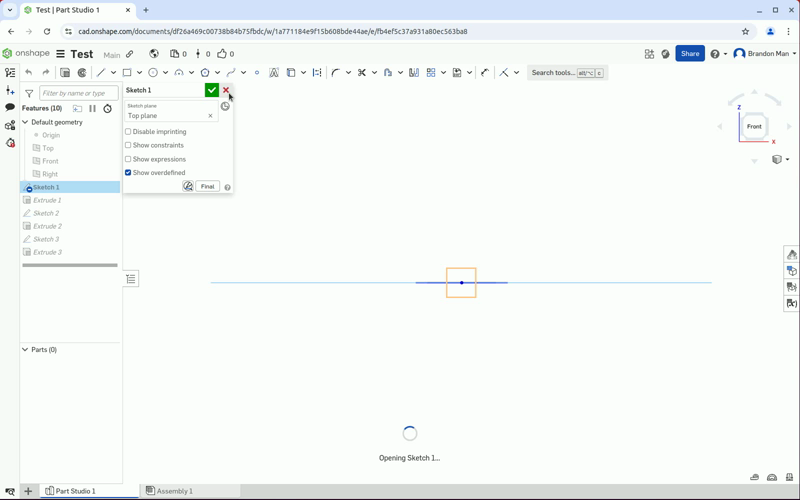
click(229, 92)
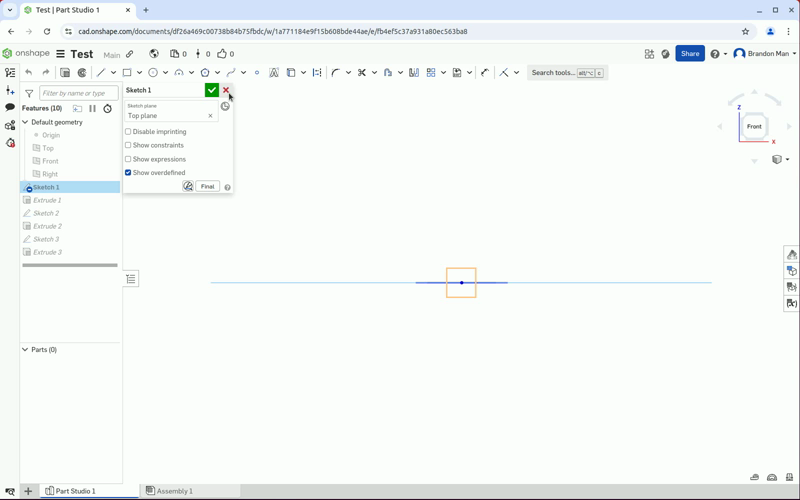
key(shift+s)
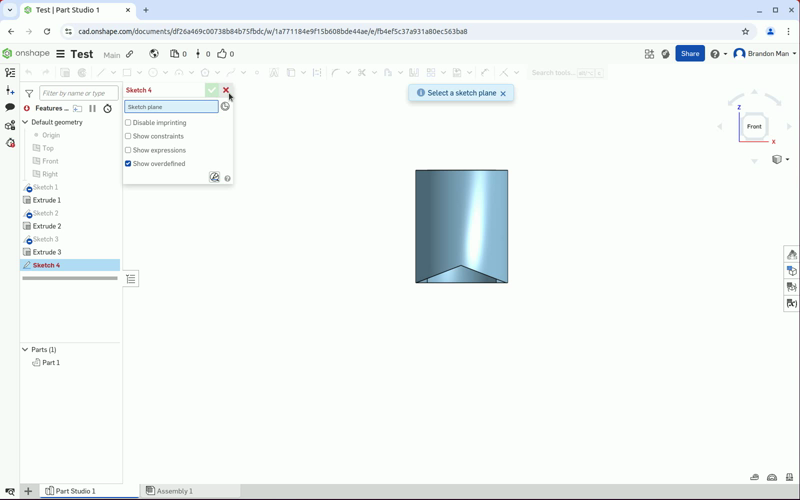
mouse_move(73, 163)
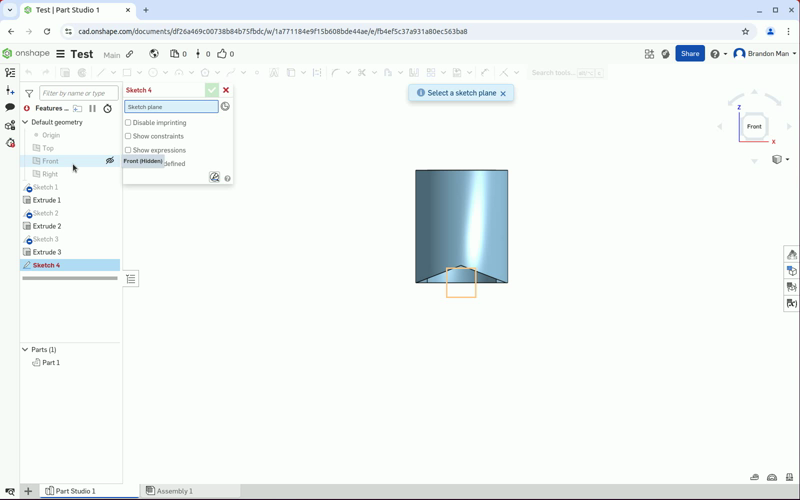
click(73, 163)
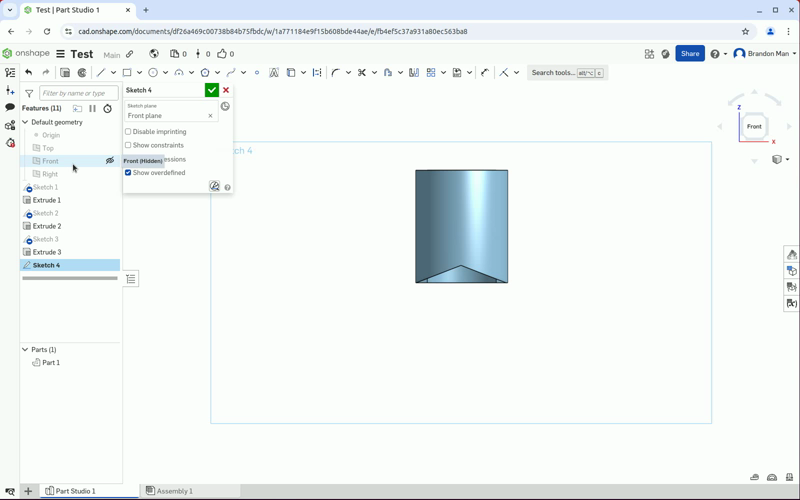
mouse_move(73, 352)
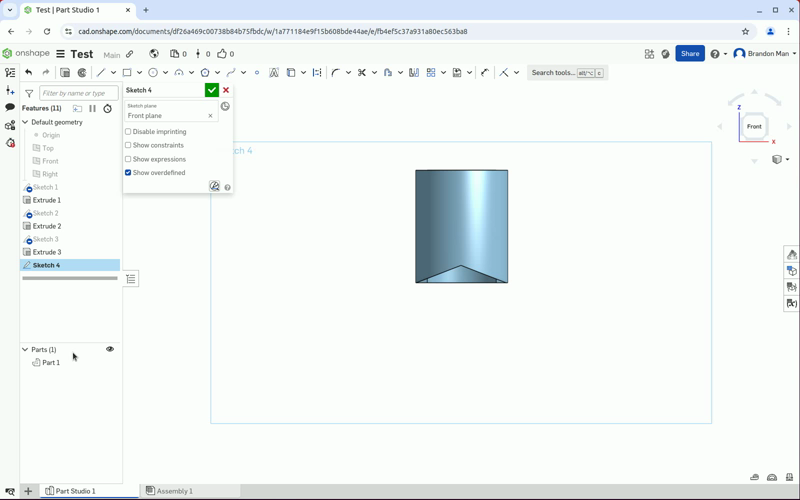
key(y)
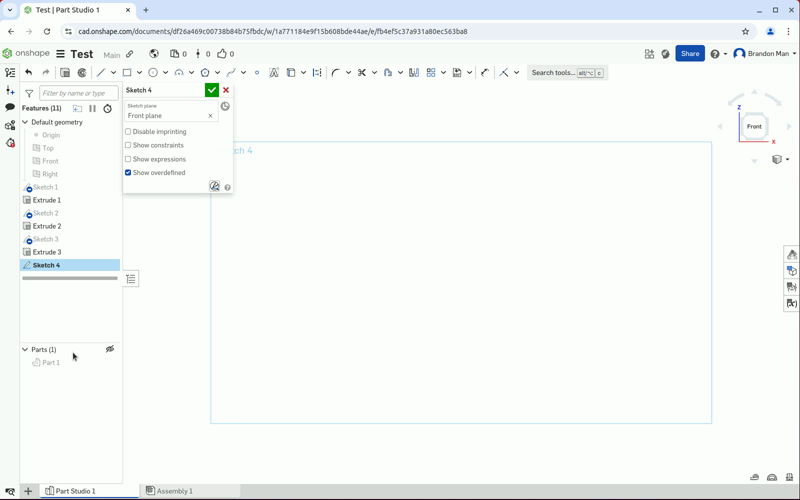
key(l)
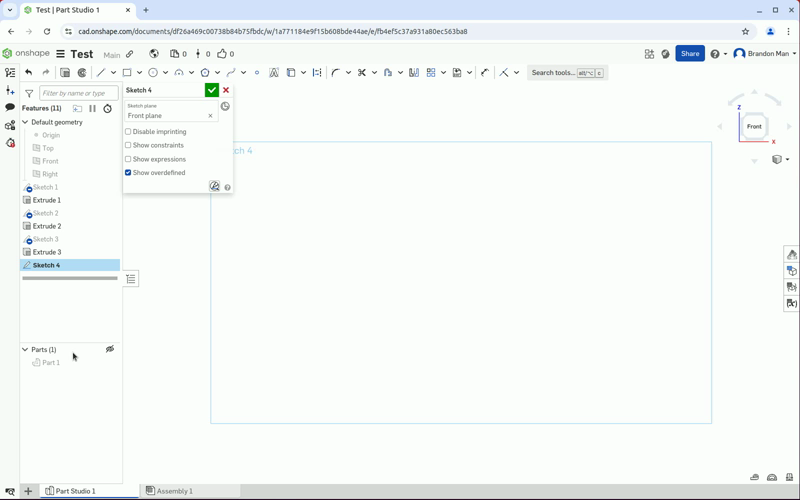
key_down(shift)
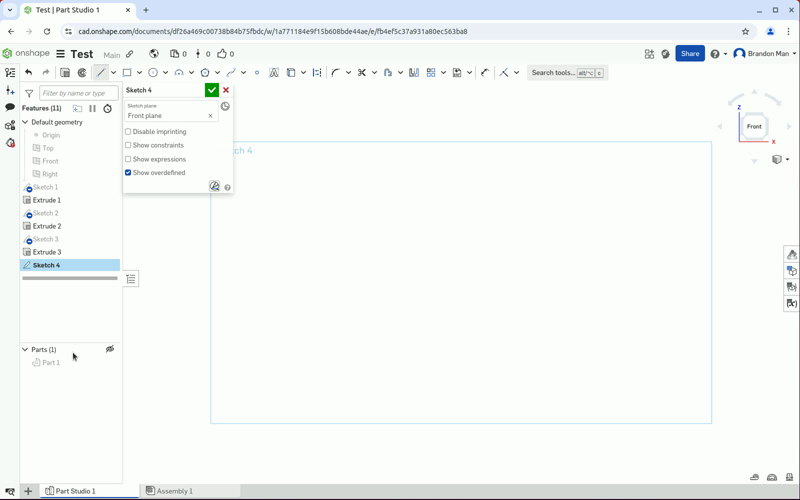
mouse_move(416, 272)
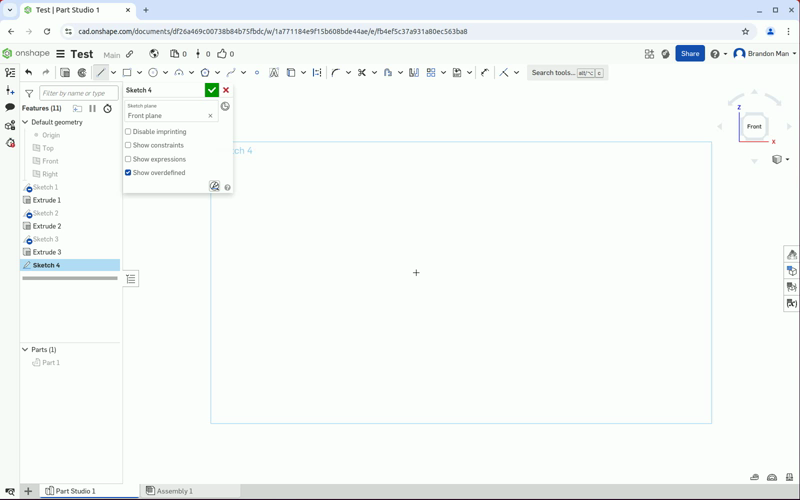
click(416, 272)
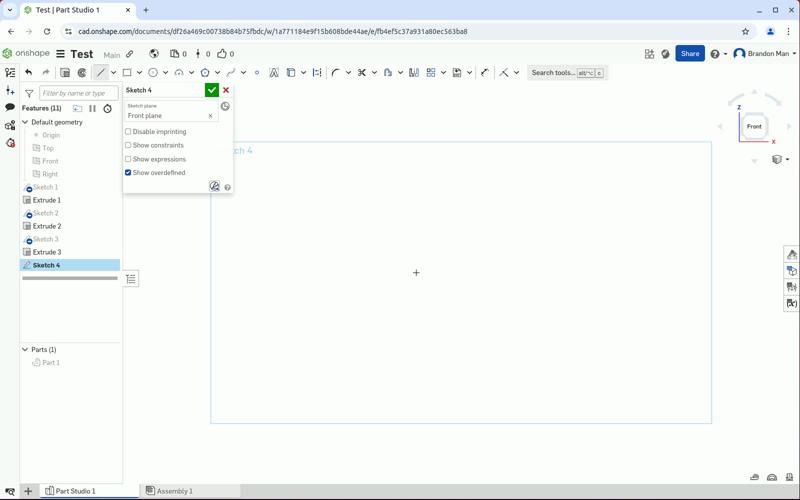
key_up(shift)
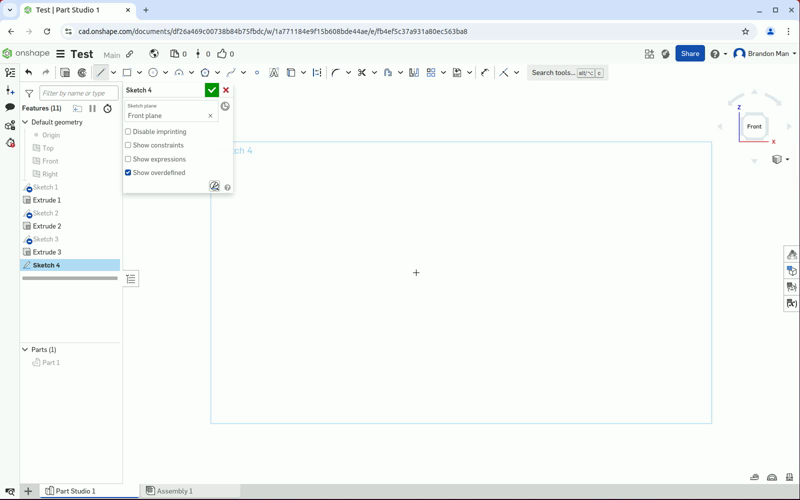
key_down(shift)
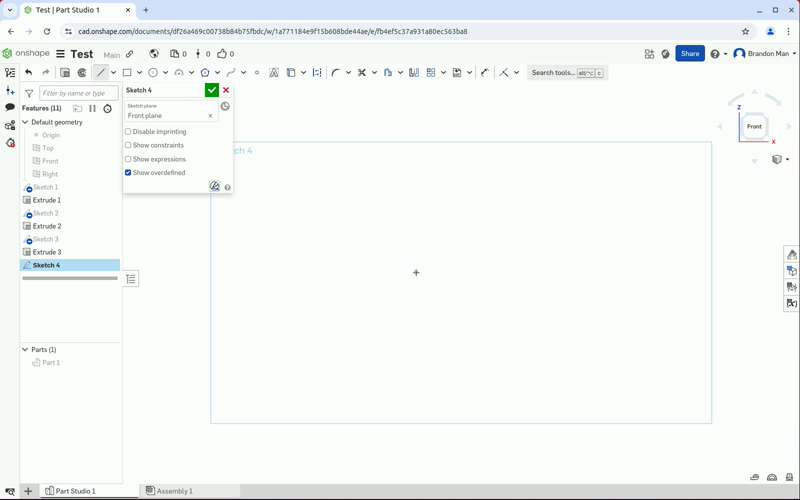
mouse_move(446, 272)
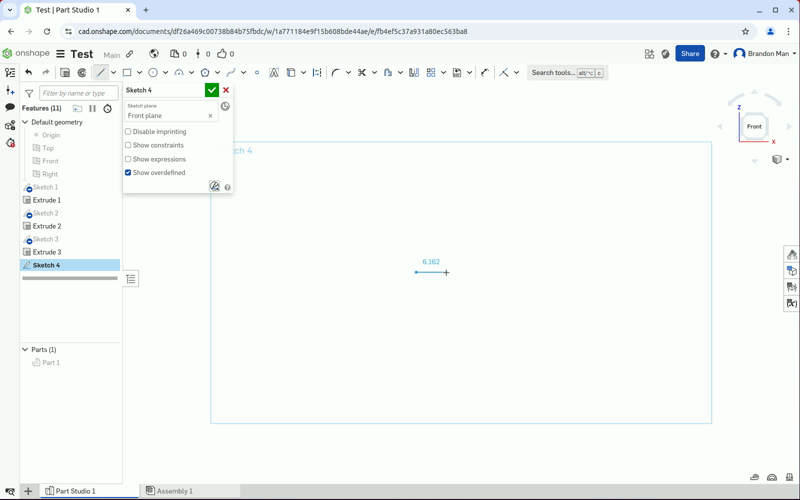
mouse_move(461, 253)
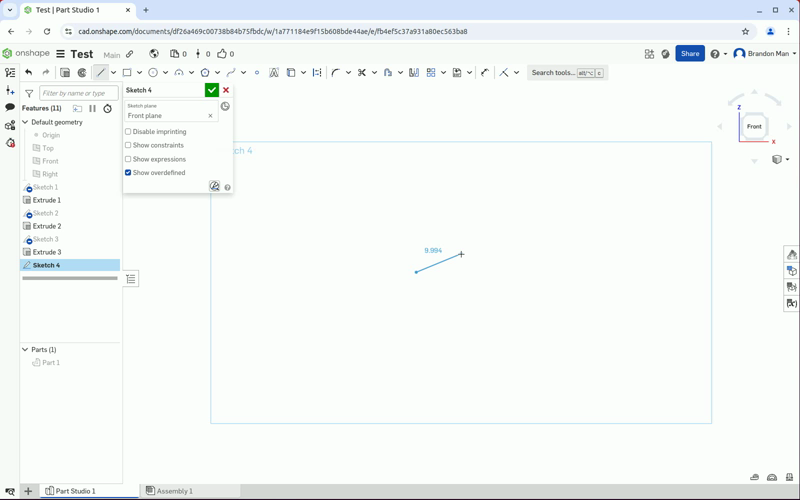
click(461, 253)
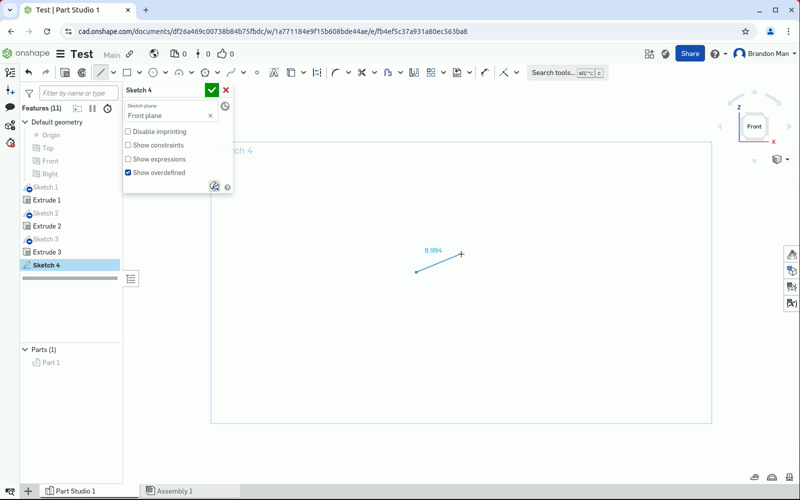
key_up(shift)
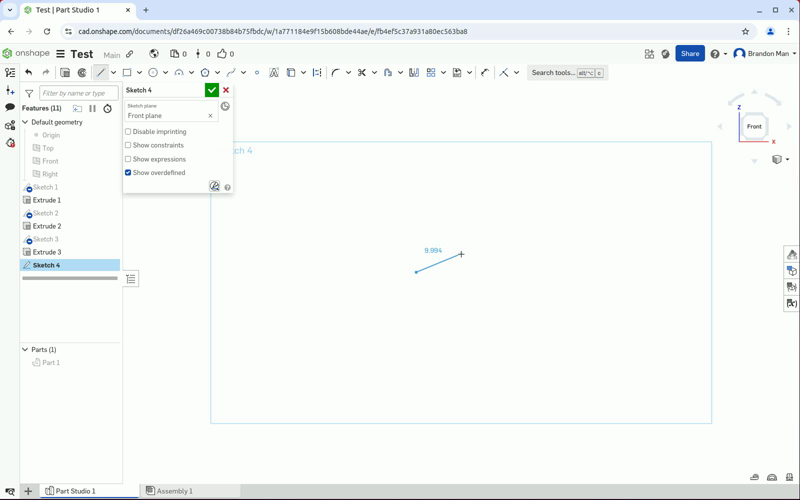
key_down(shift)
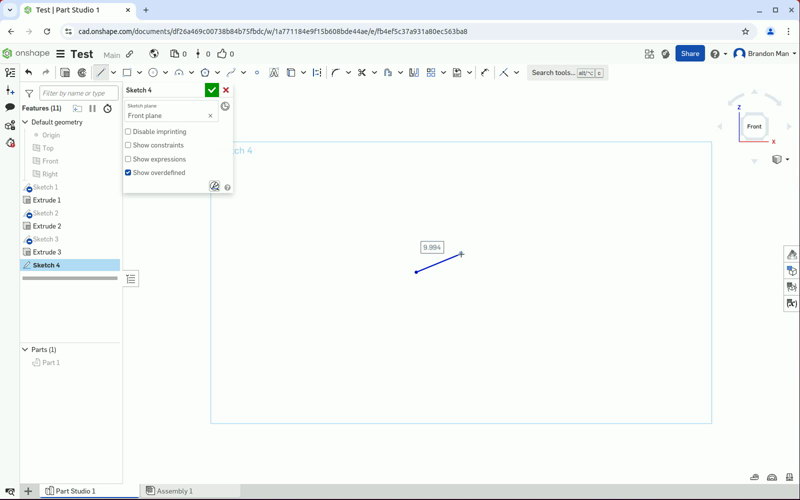
mouse_move(491, 253)
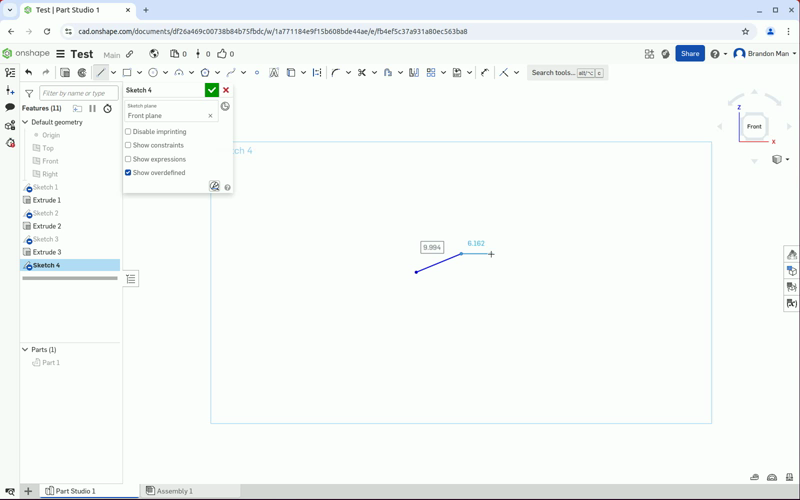
mouse_move(461, 246)
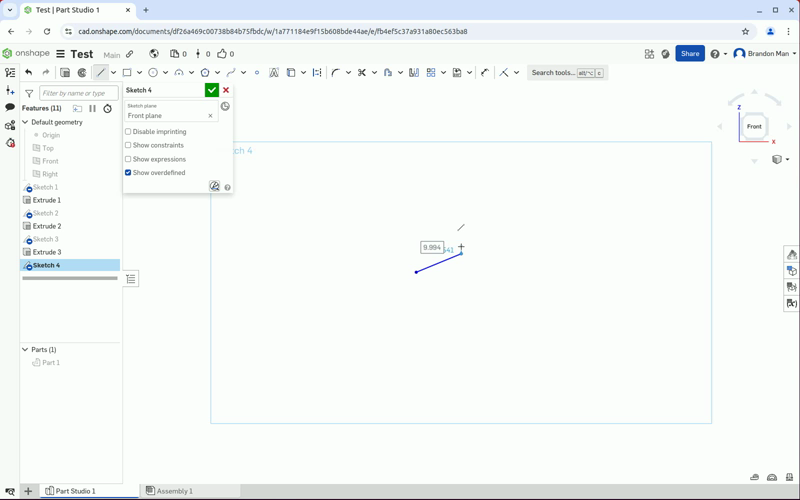
click(461, 246)
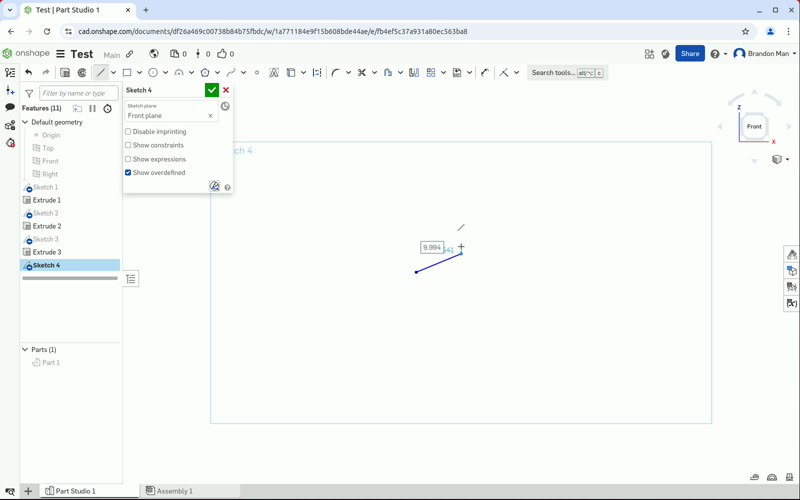
key_up(shift)
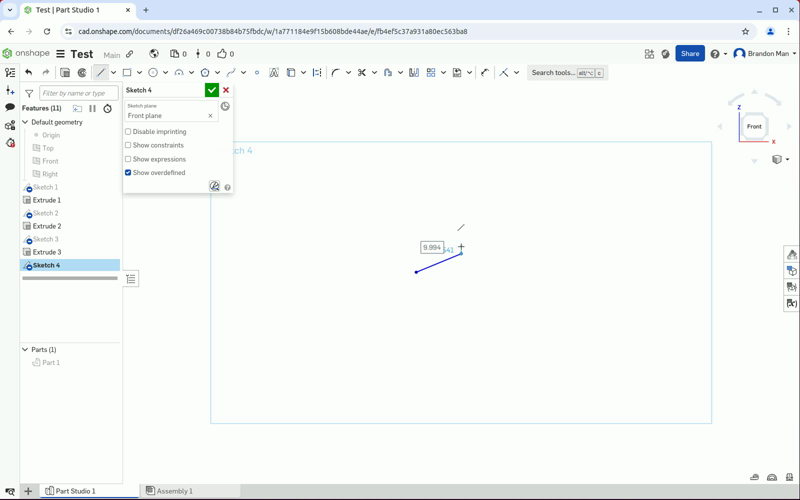
key_down(shift)
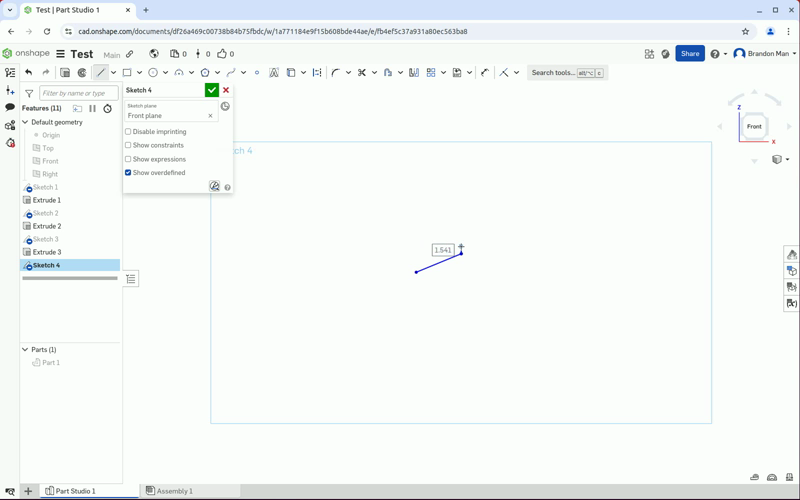
mouse_move(491, 246)
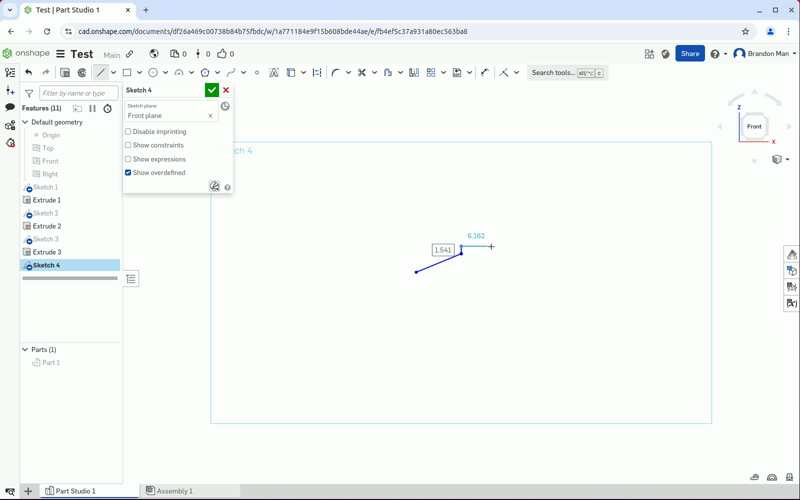
mouse_move(416, 246)
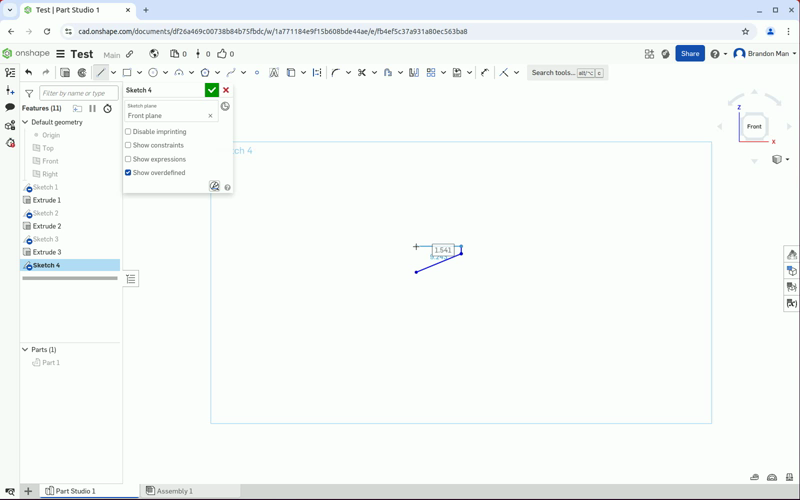
click(416, 246)
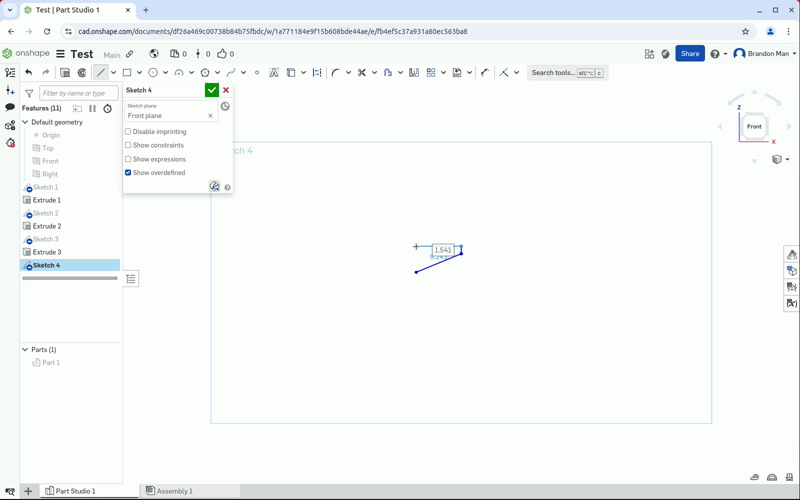
key_up(shift)
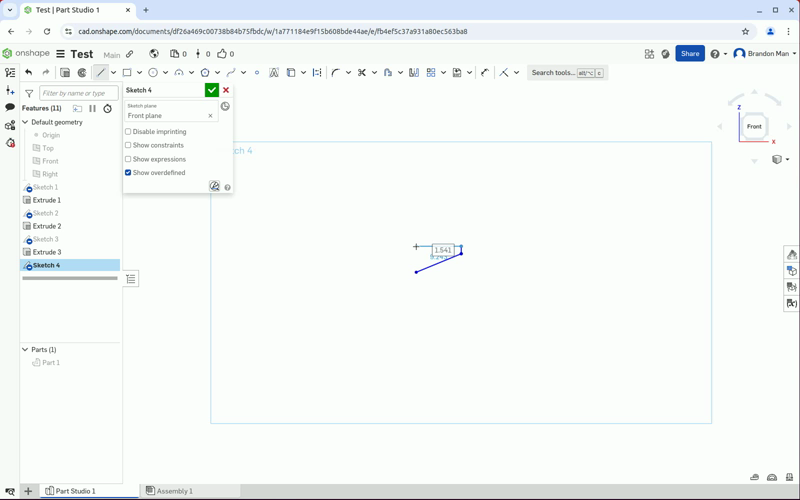
mouse_move(446, 246)
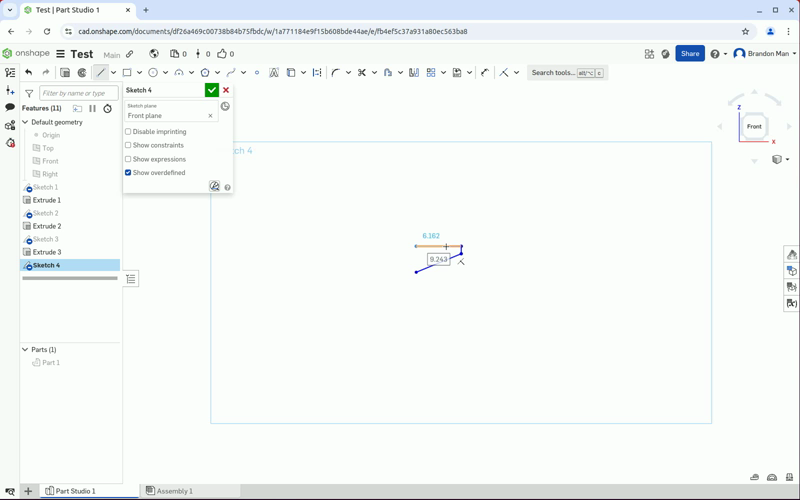
key_down(shift)
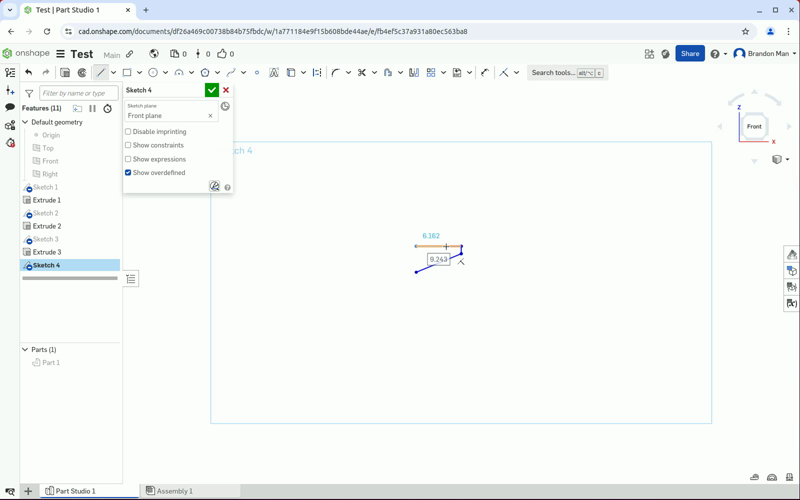
mouse_move(416, 272)
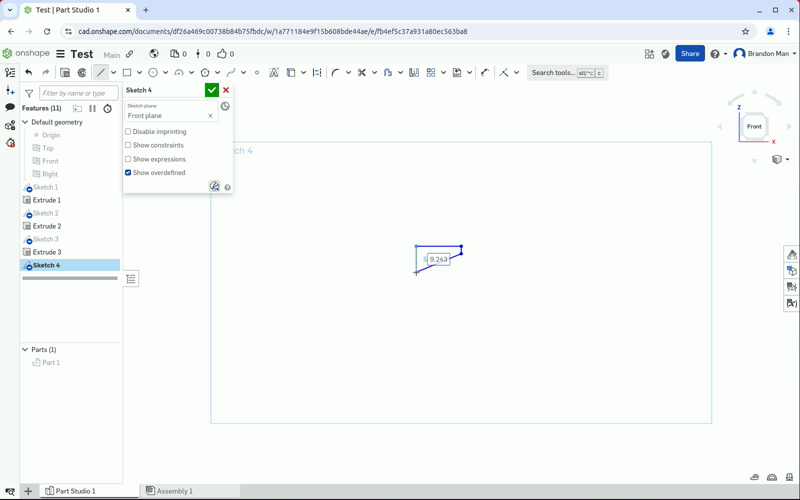
key_up(shift)
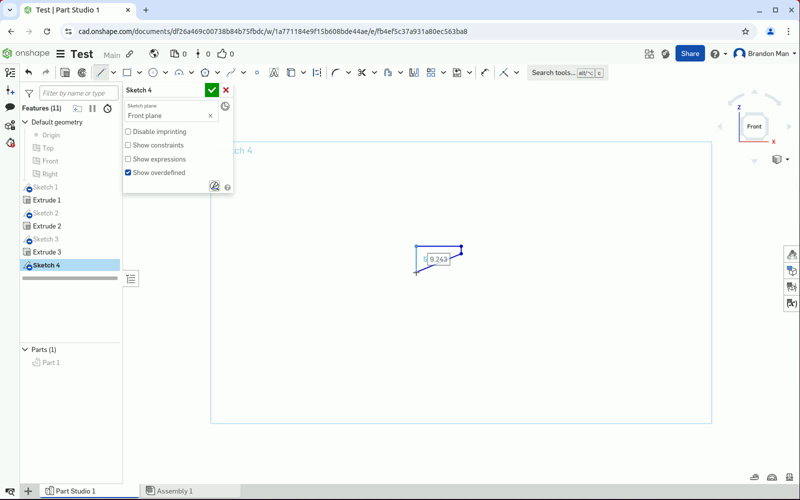
click(416, 272)
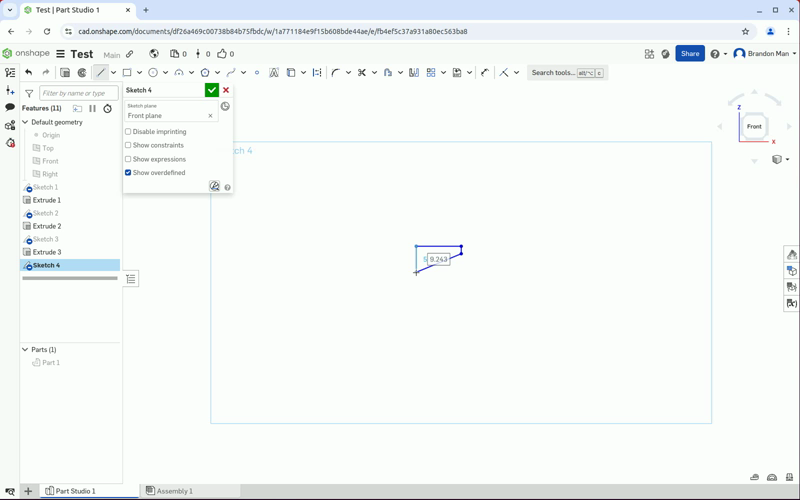
key(esc)
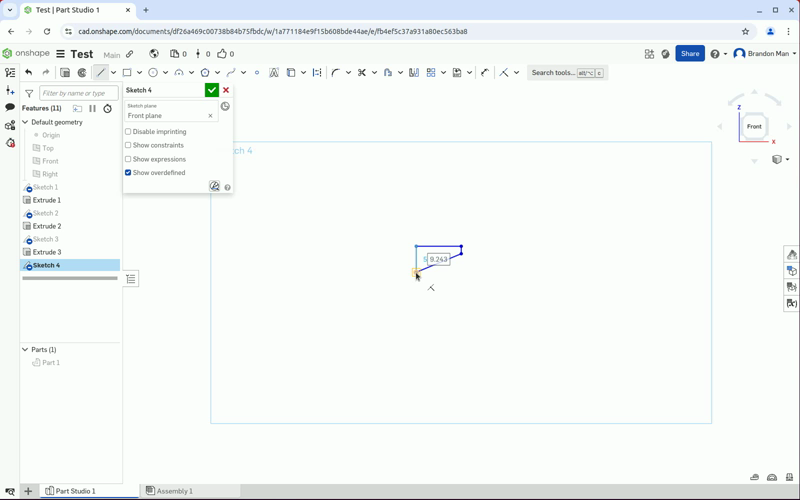
mouse_move(442, 260)
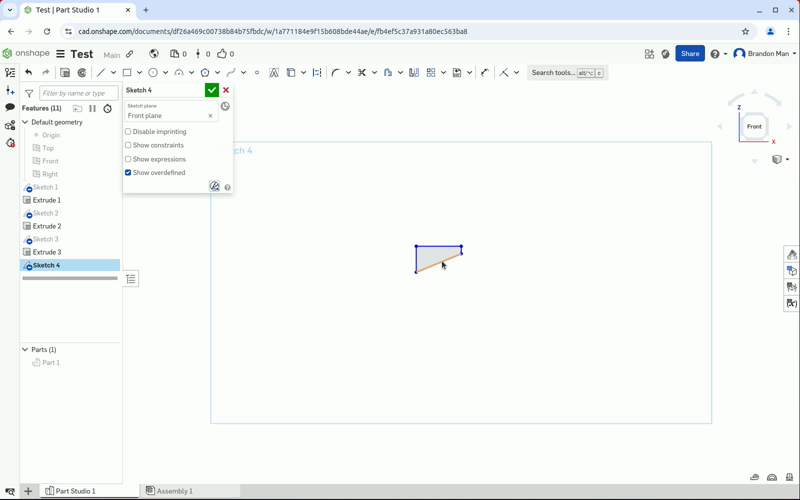
scroll(6)
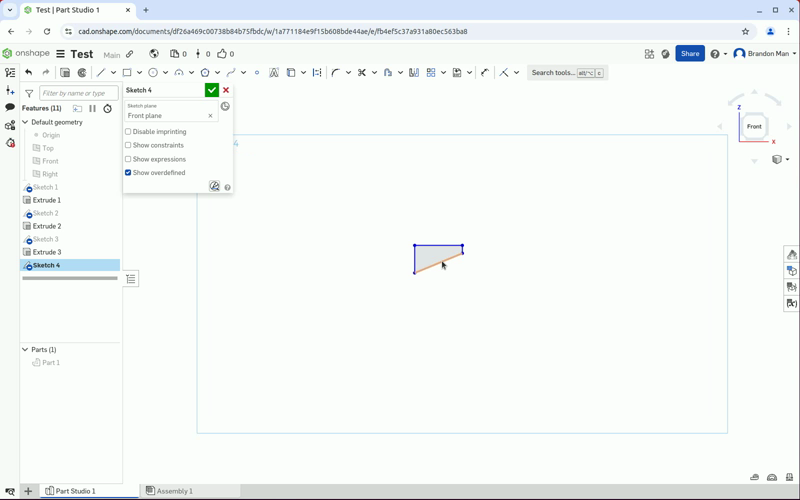
scroll(6)
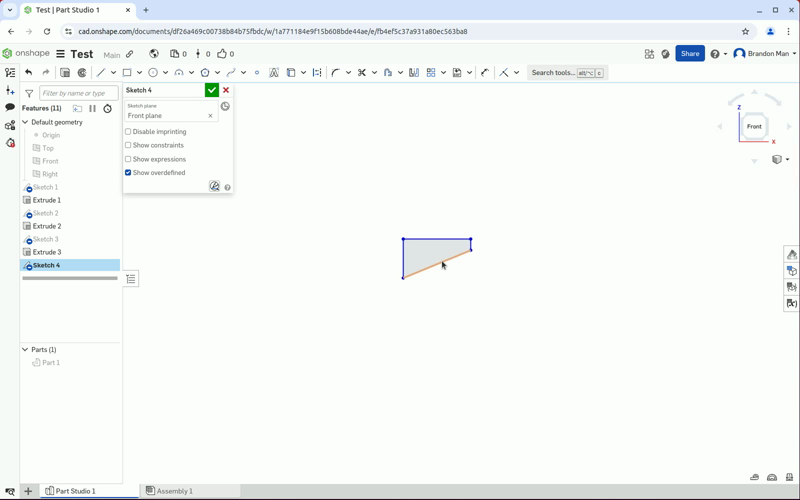
scroll(6)
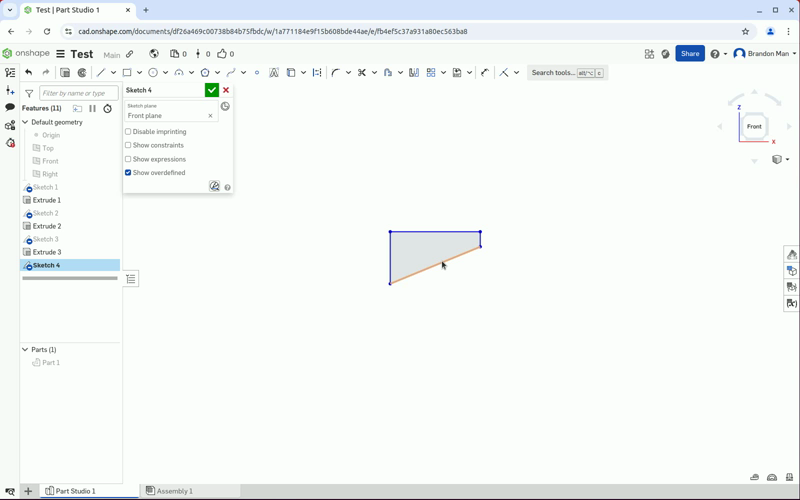
scroll(6)
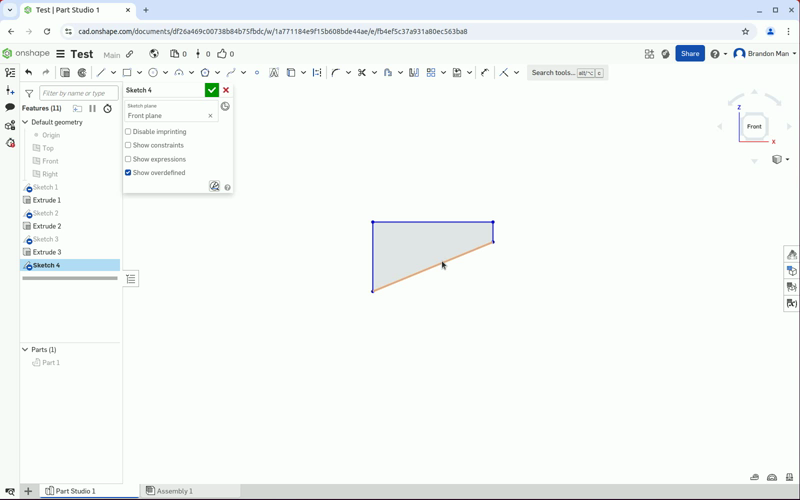
scroll(6)
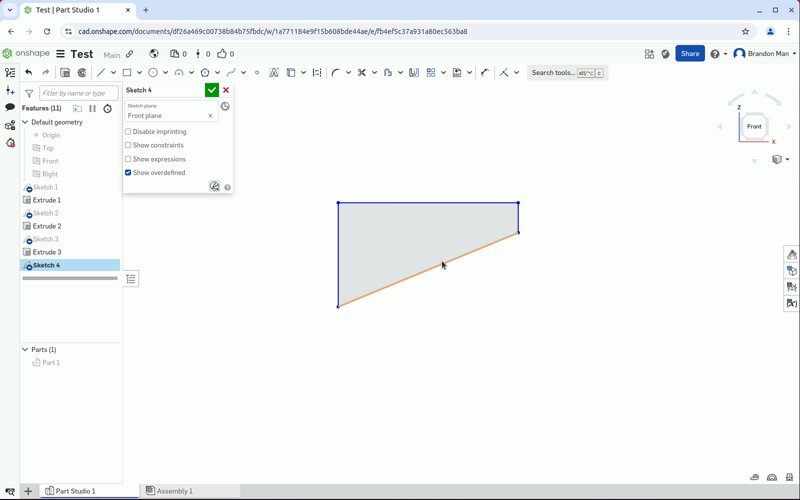
scroll(6)
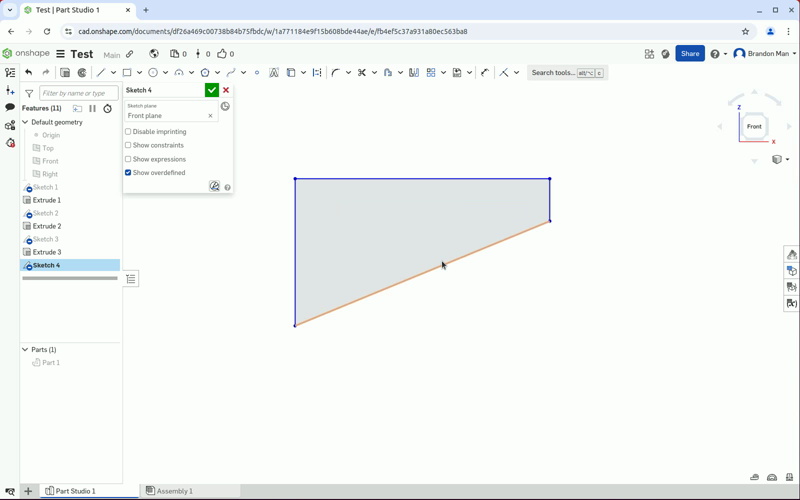
scroll(6)
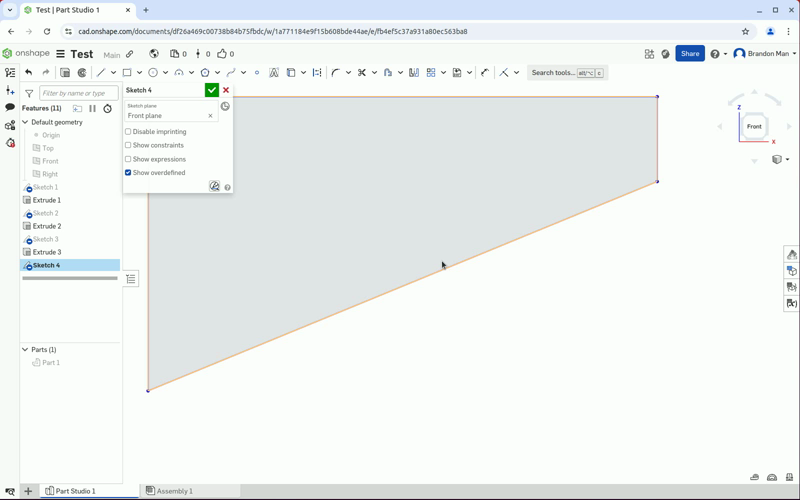
click(442, 260)
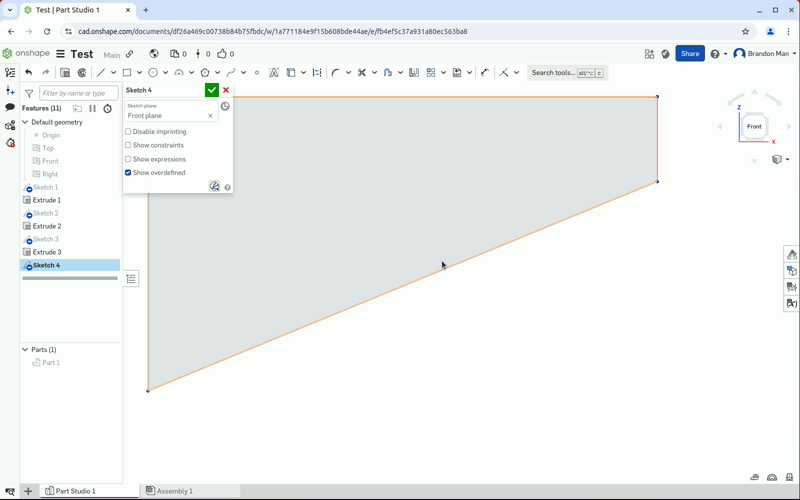
scroll(-6)
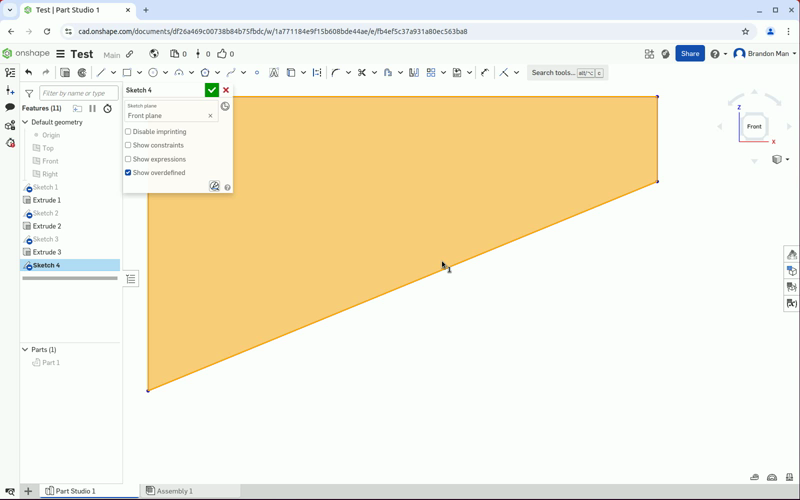
scroll(-6)
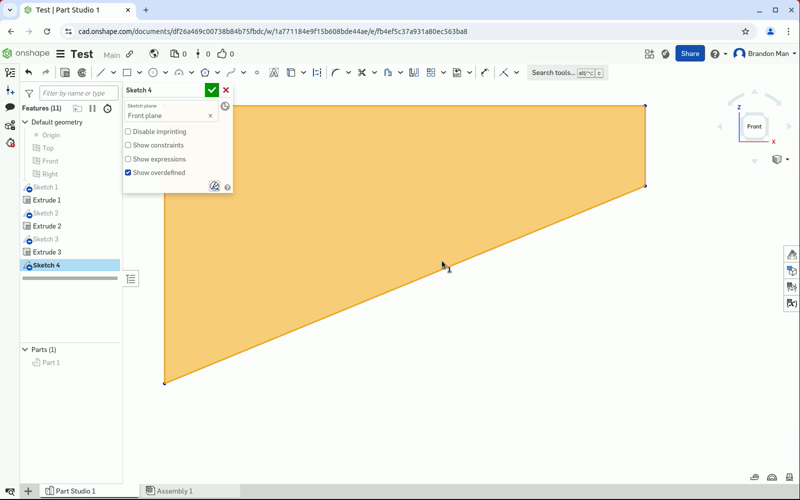
scroll(-6)
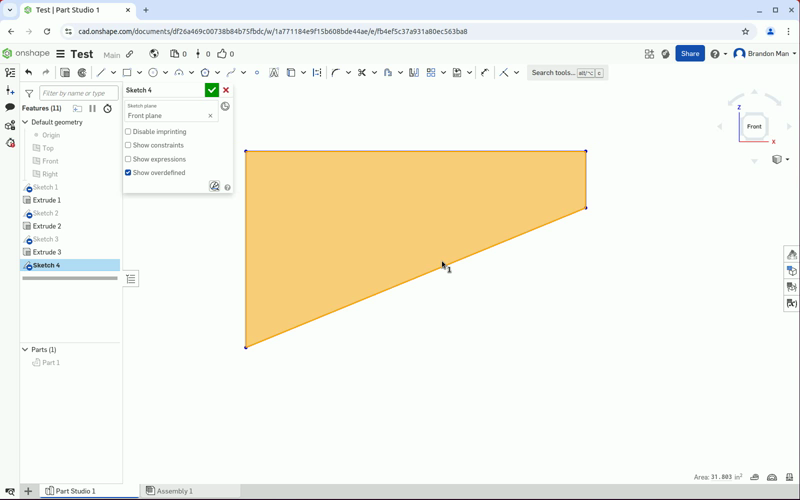
scroll(-6)
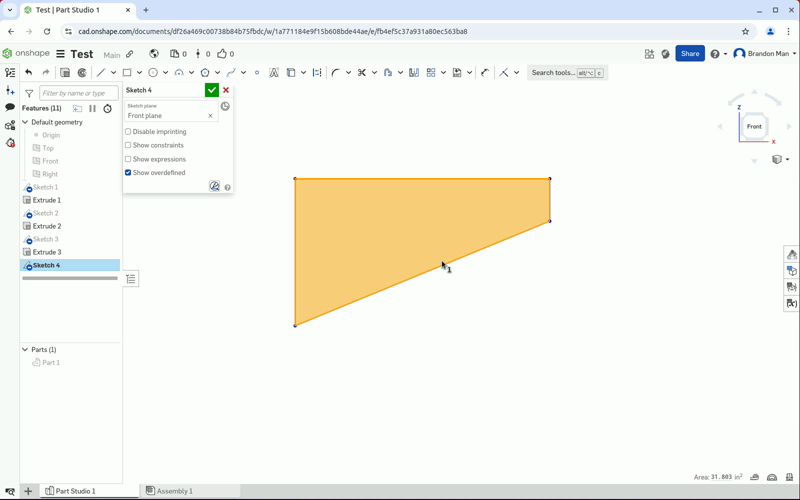
scroll(-6)
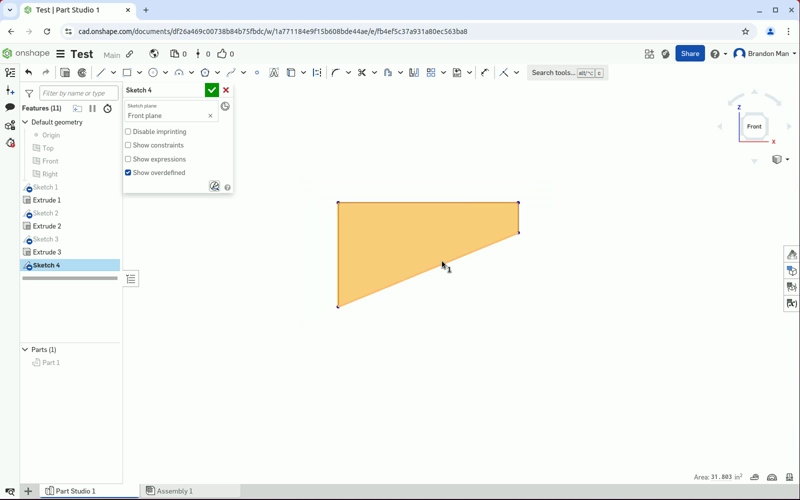
scroll(-6)
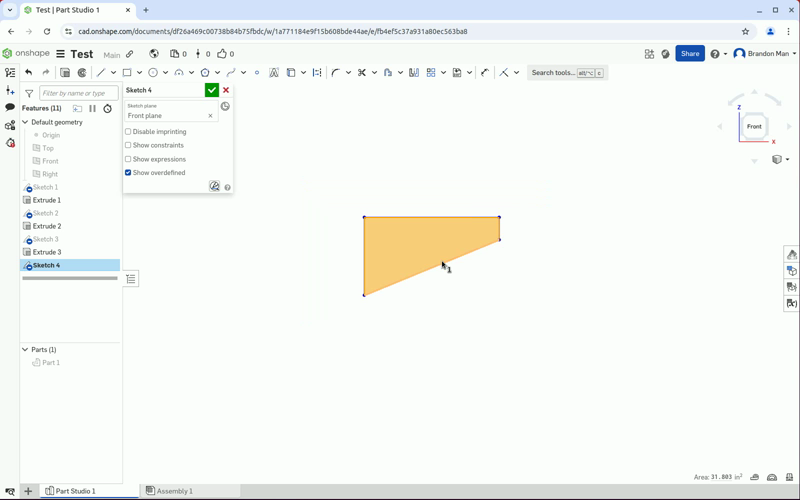
scroll(-6)
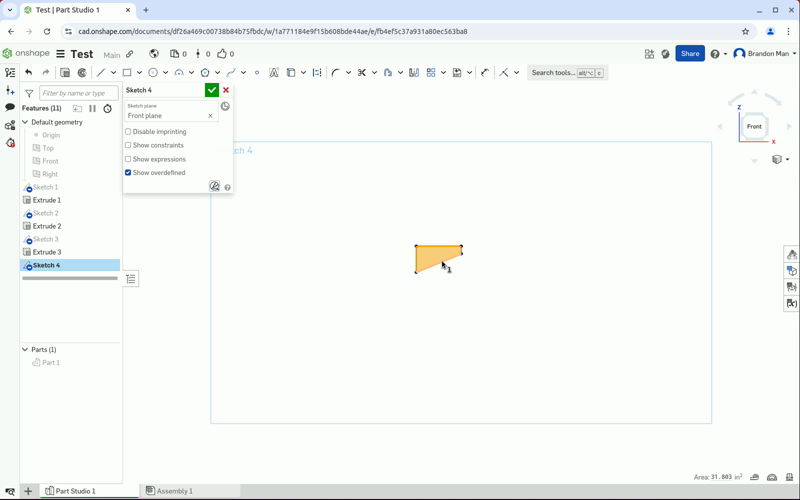
mouse_move(73, 352)
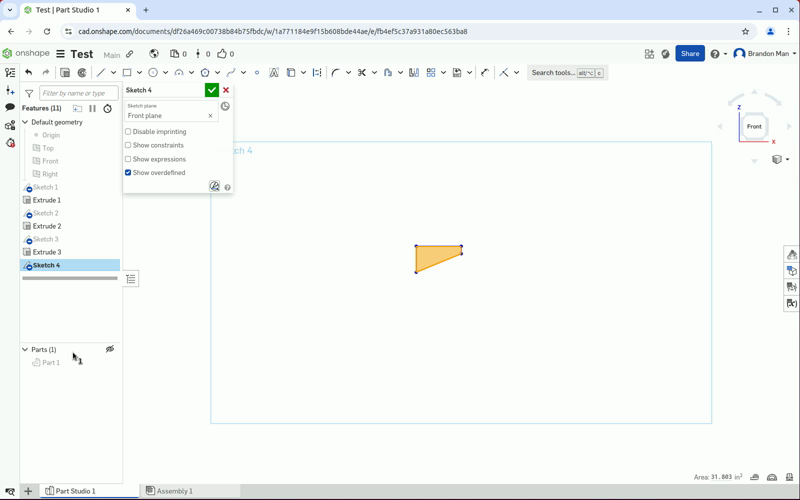
key(shift+y)
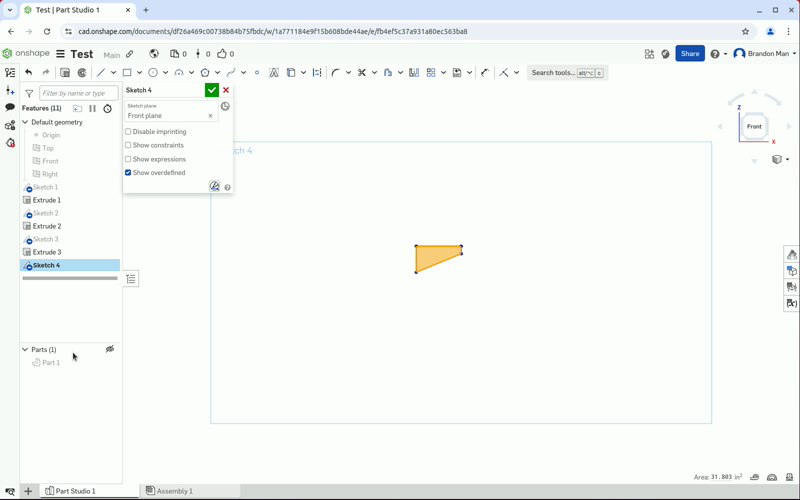
key(shift+e)
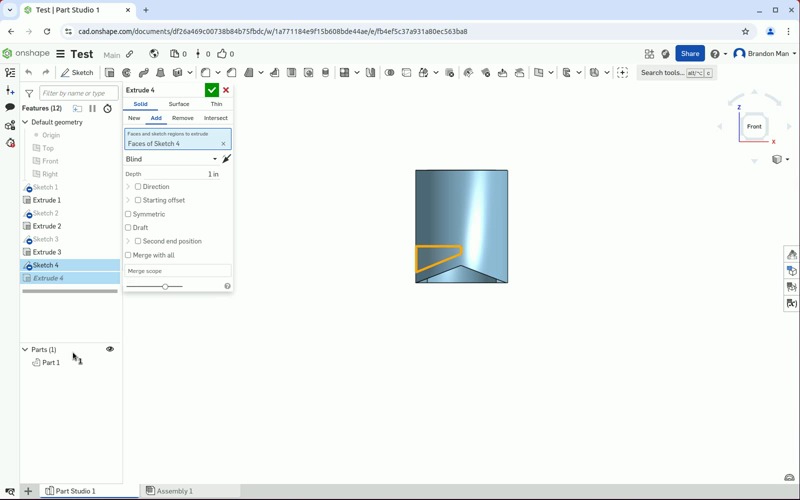
mouse_move(143, 106)
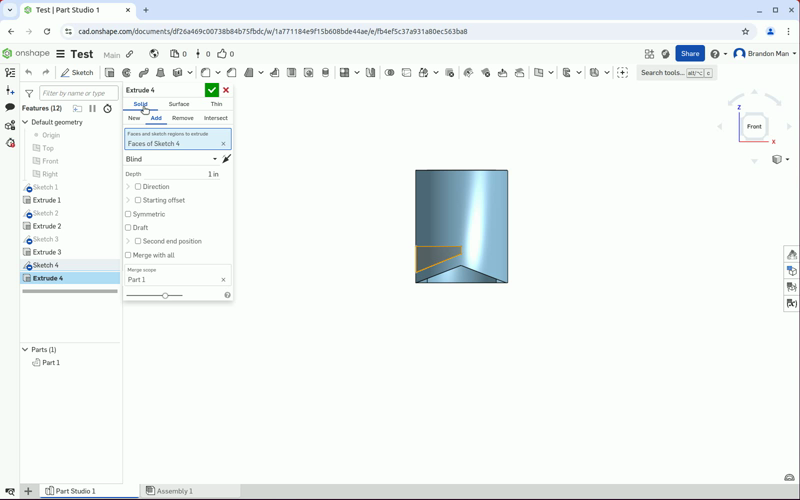
click(143, 106)
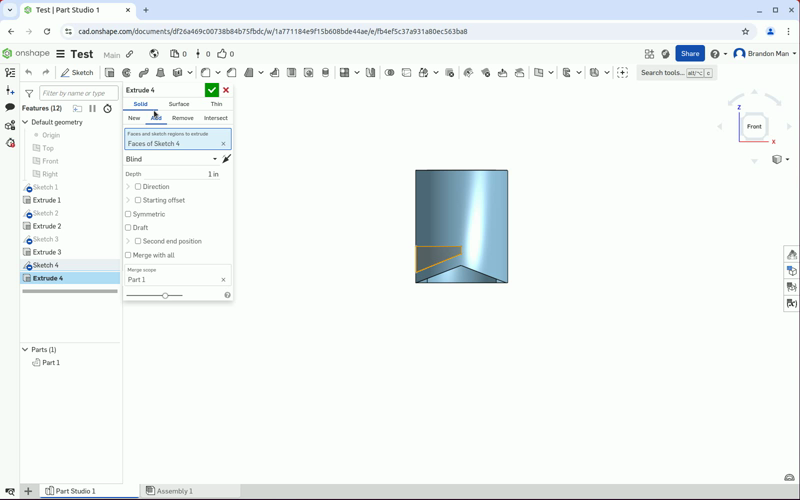
mouse_move(186, 120)
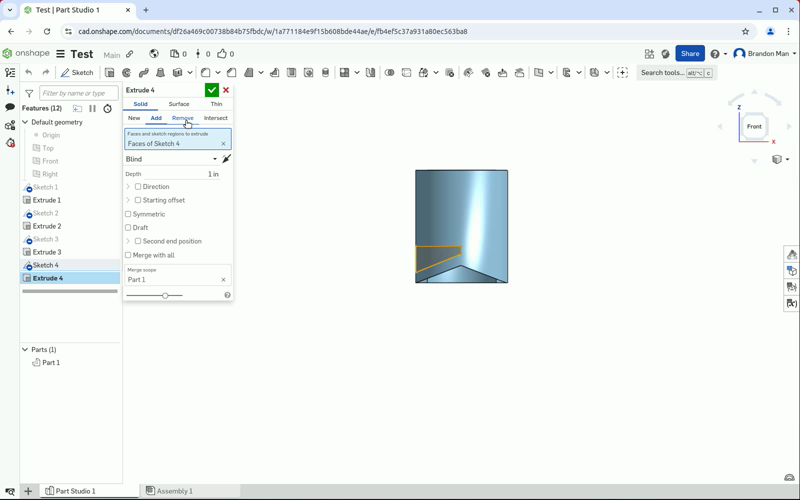
click(186, 120)
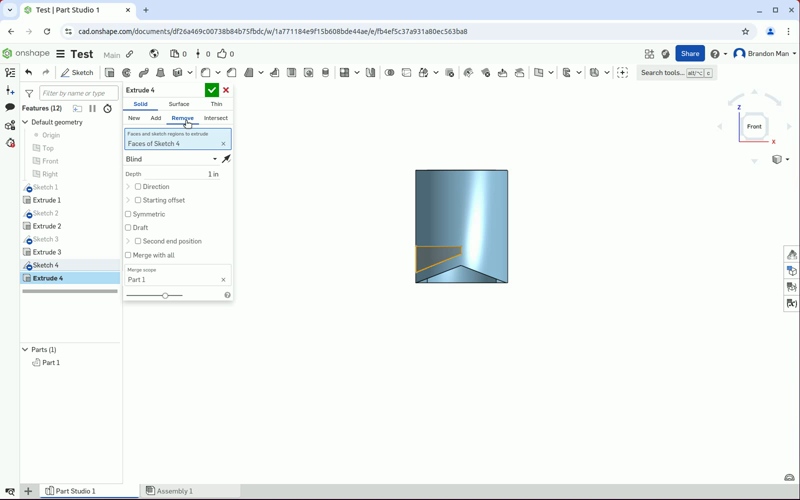
key(tab, 4)
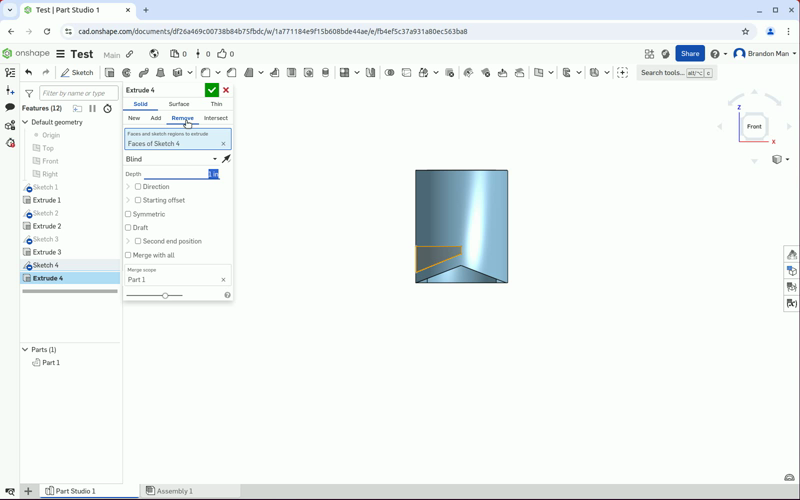
text(-23.108)
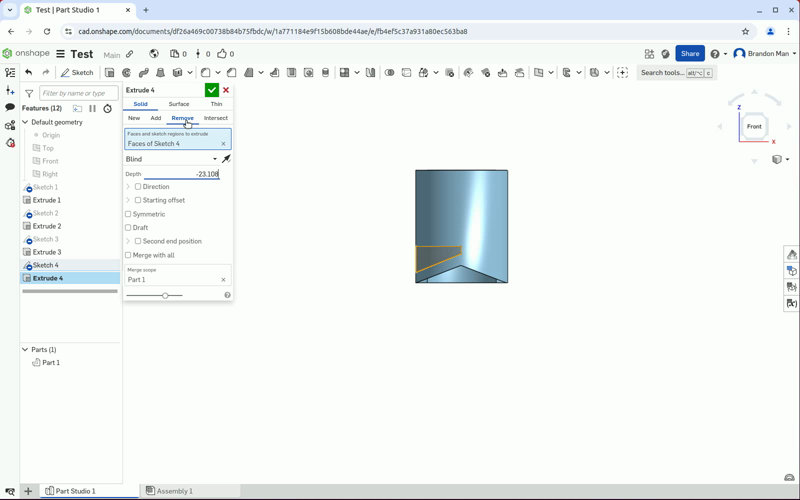
key(tab, 6)
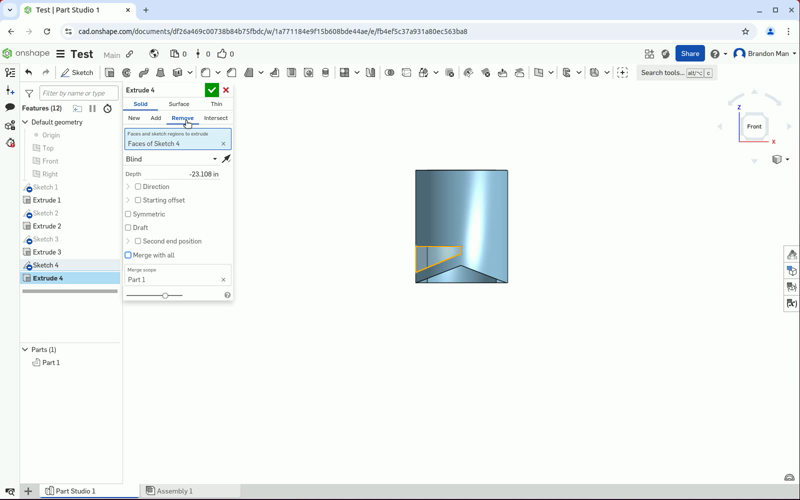
key(space)
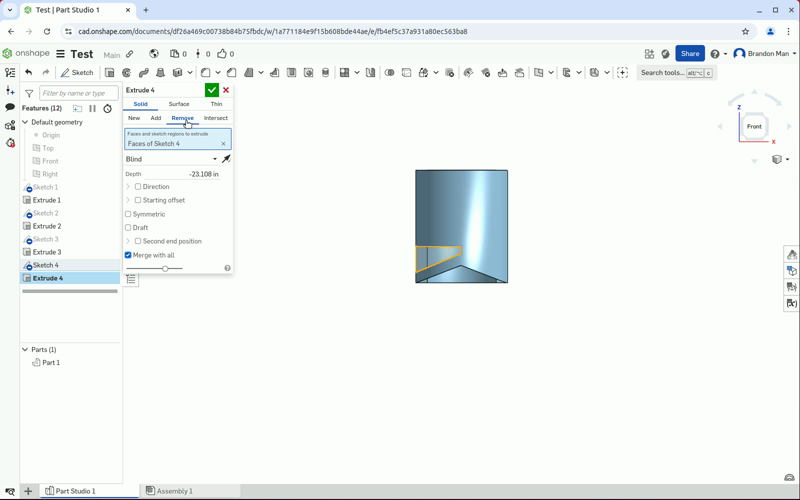
key(enter)
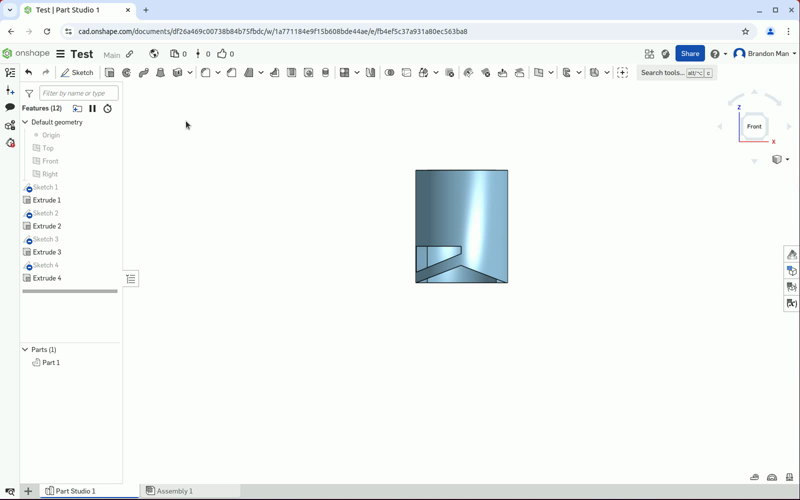
key(shift+h)
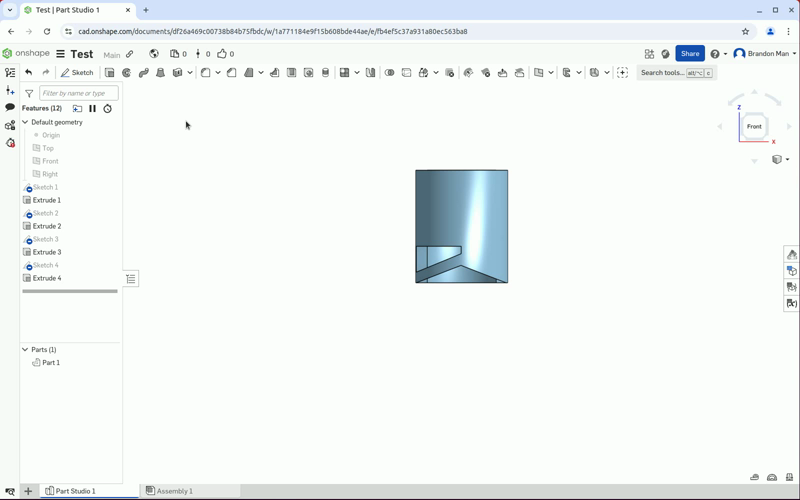
key(shift+h)
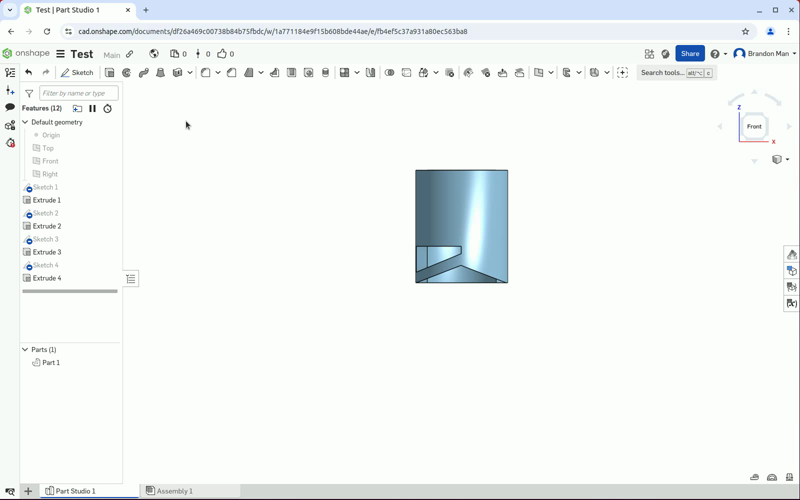
mouse_move(73, 189)
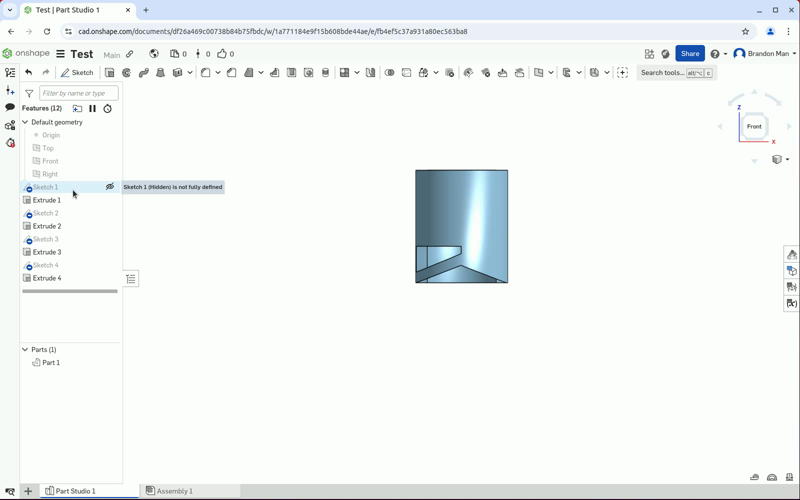
click(73, 189)
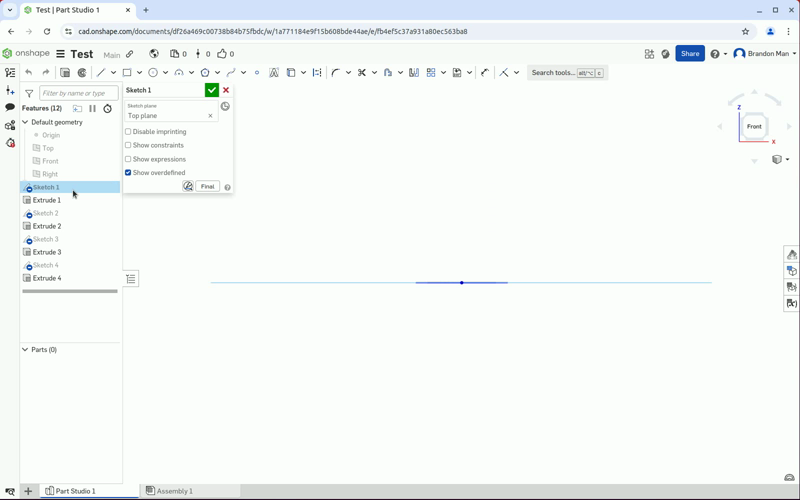
mouse_move(229, 92)
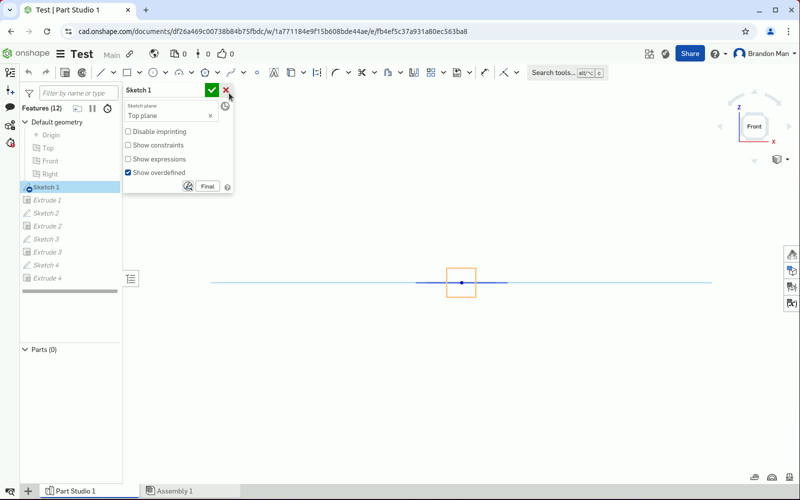
click(229, 92)
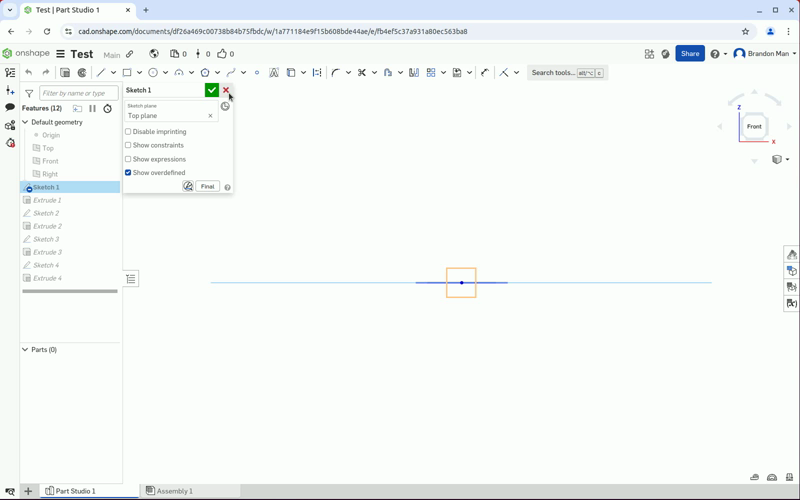
key(shift+s)
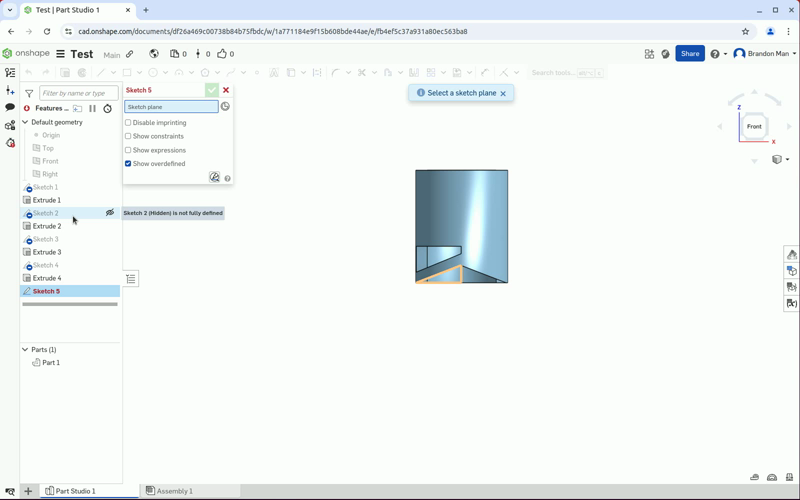
scroll(3)
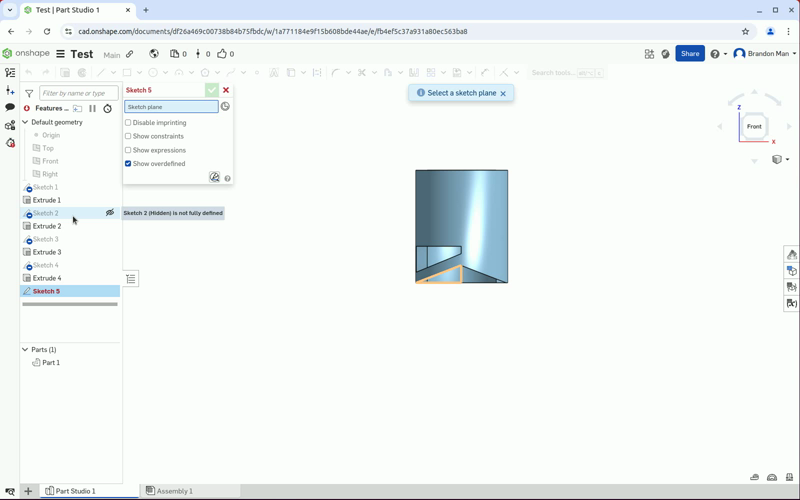
mouse_move(73, 163)
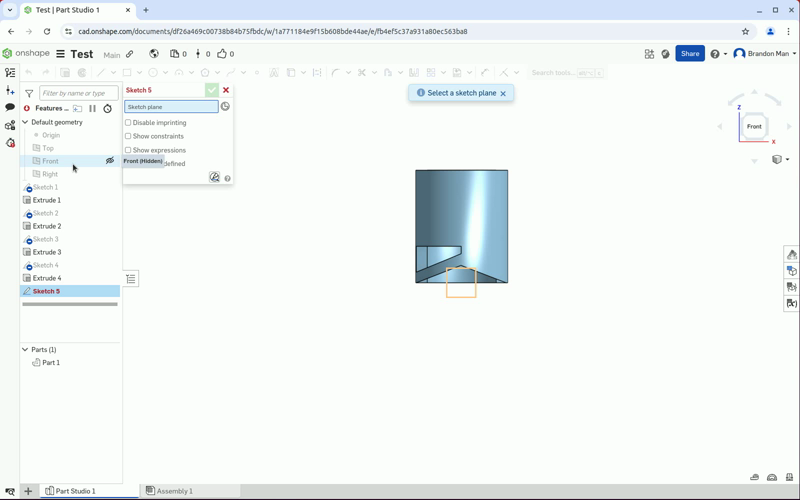
click(73, 163)
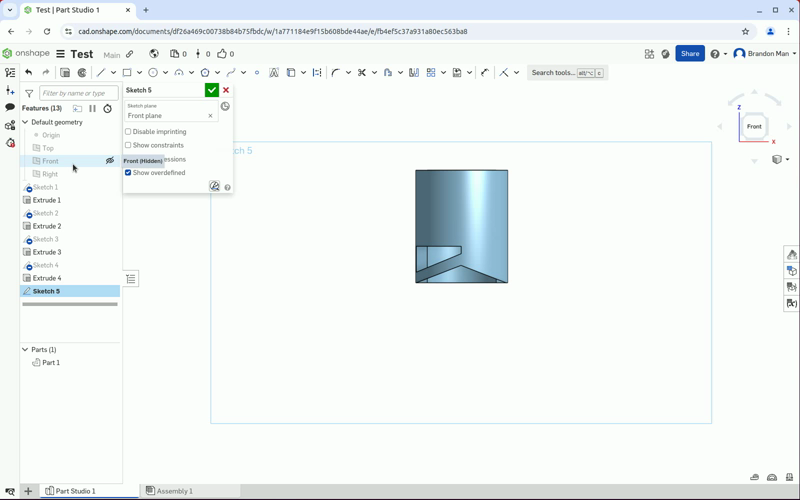
mouse_move(73, 352)
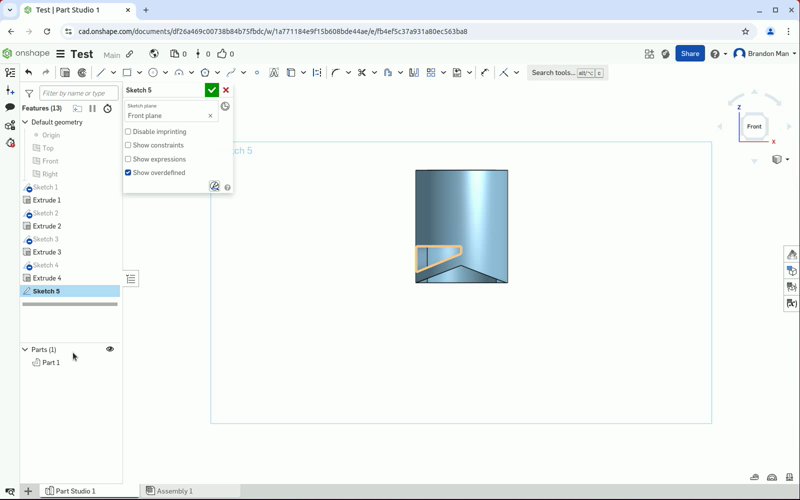
key(y)
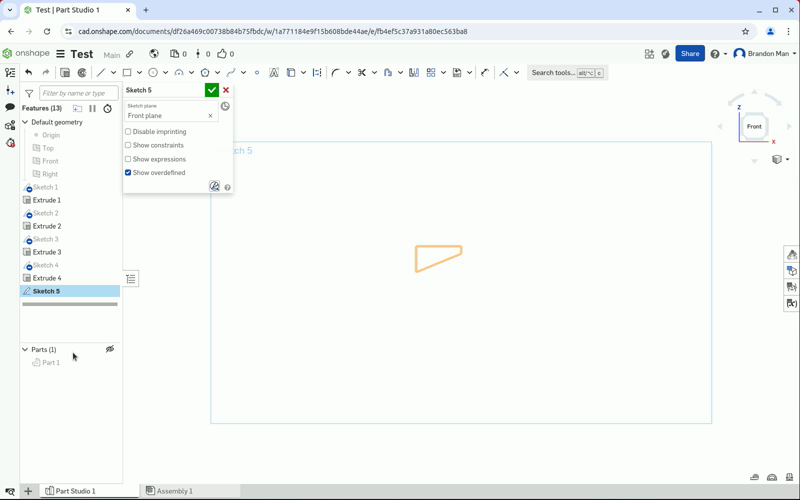
key(l)
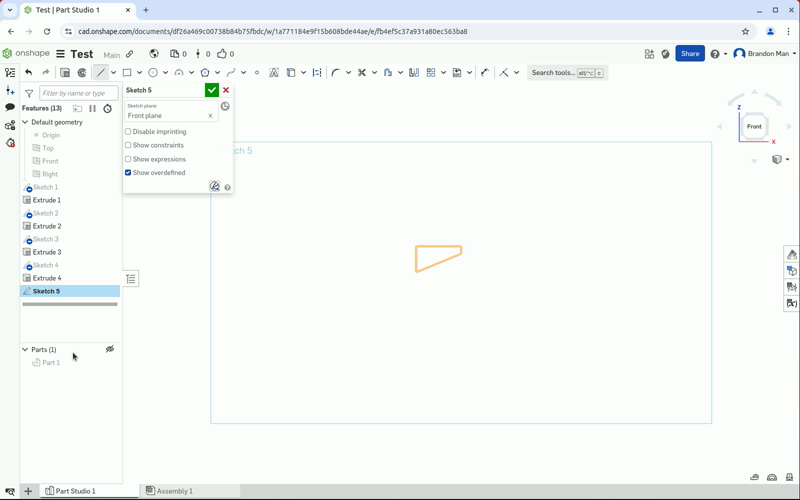
key_down(shift)
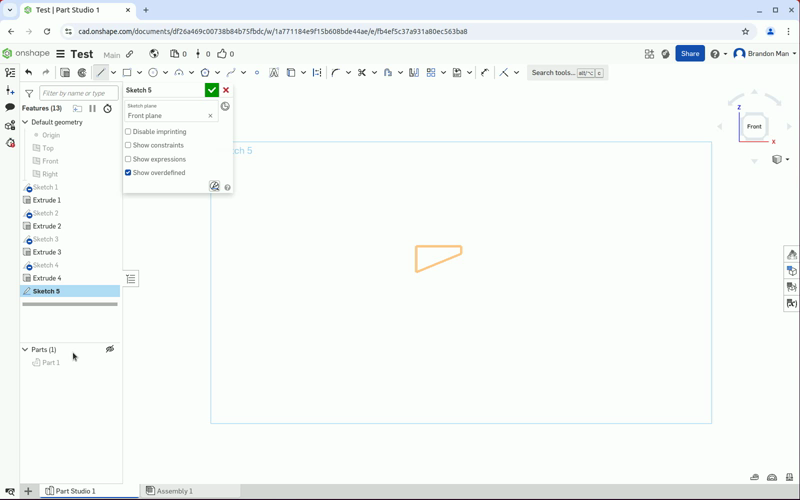
mouse_move(460, 254)
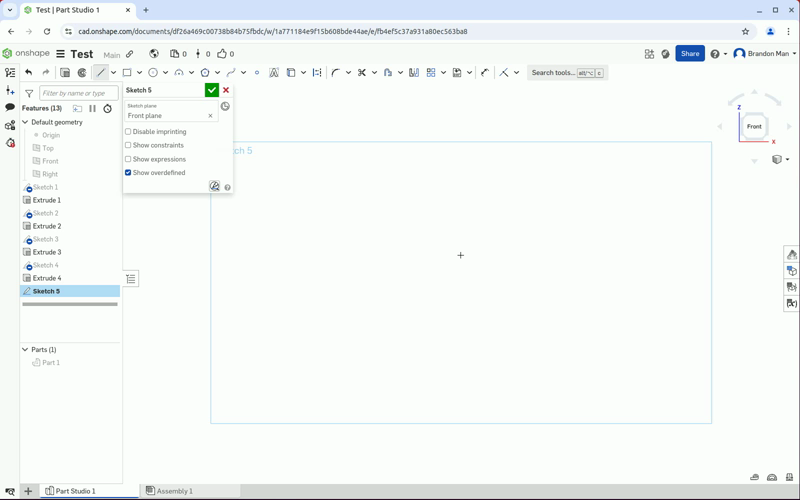
click(460, 254)
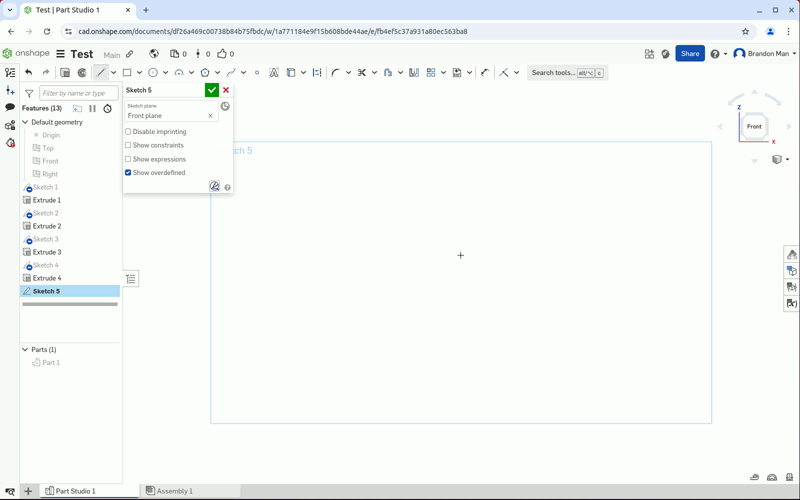
key_up(shift)
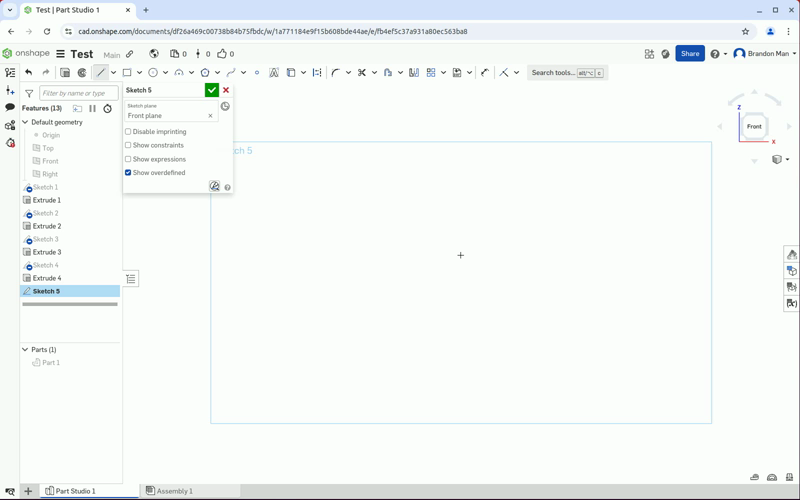
key_down(shift)
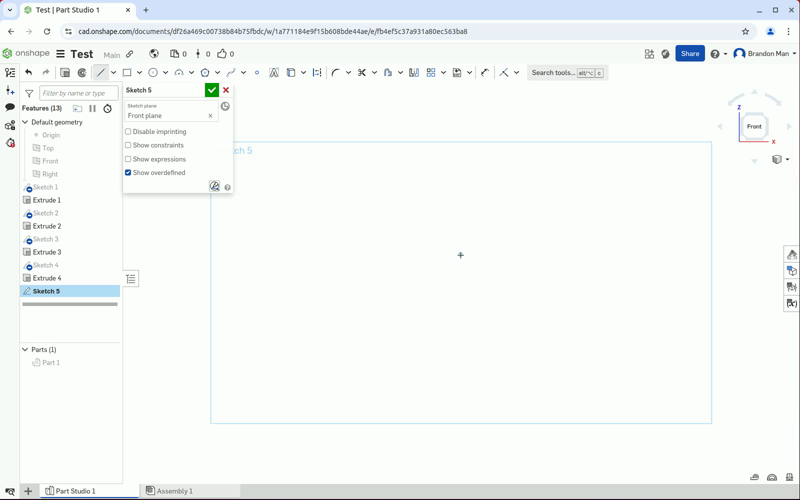
mouse_move(490, 254)
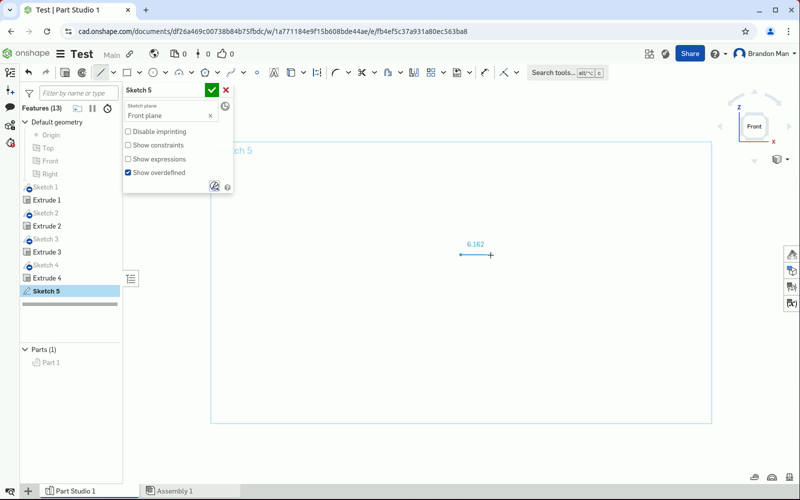
mouse_move(506, 272)
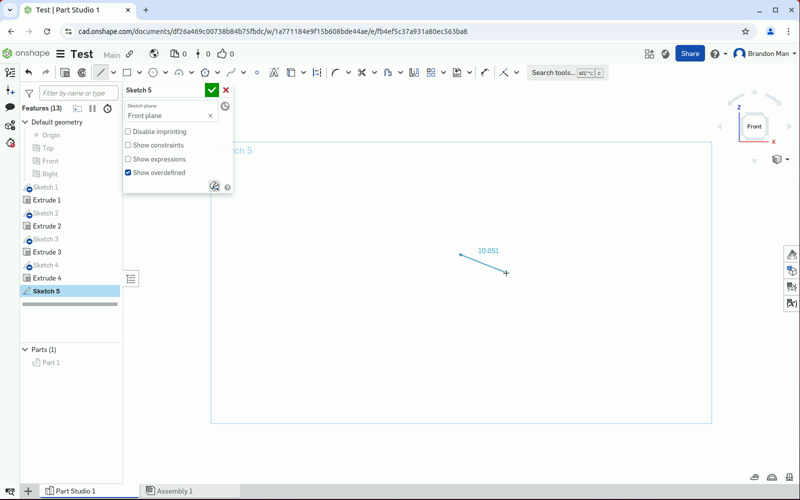
click(506, 272)
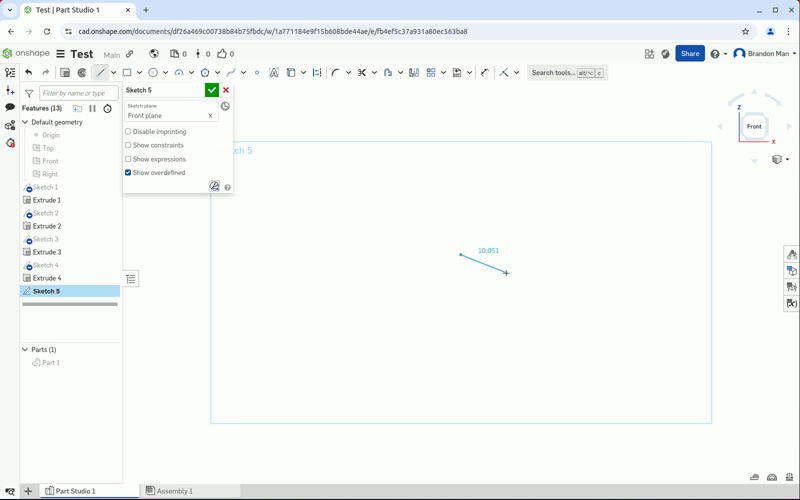
key_up(shift)
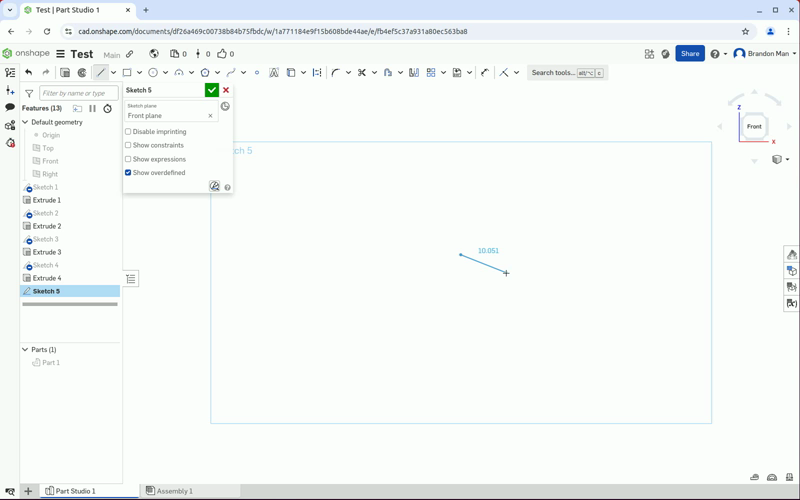
key_down(shift)
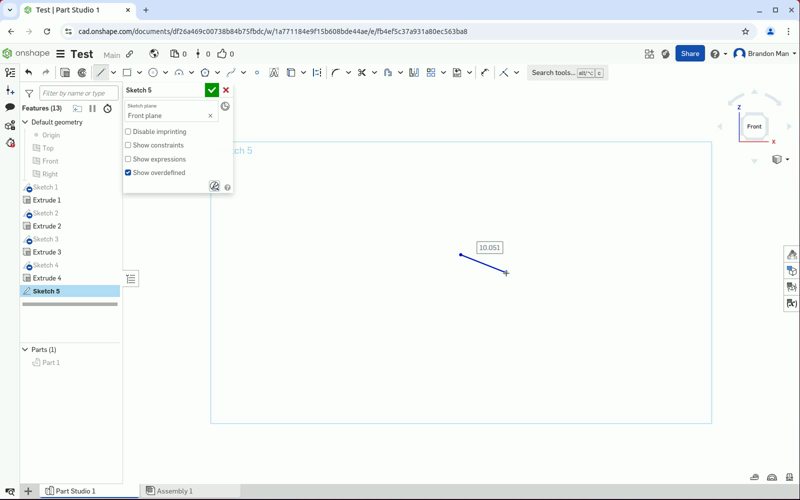
mouse_move(536, 272)
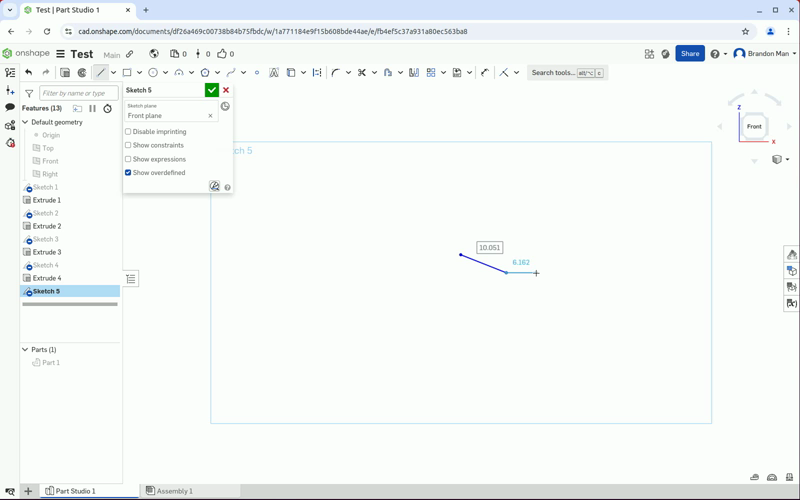
mouse_move(506, 247)
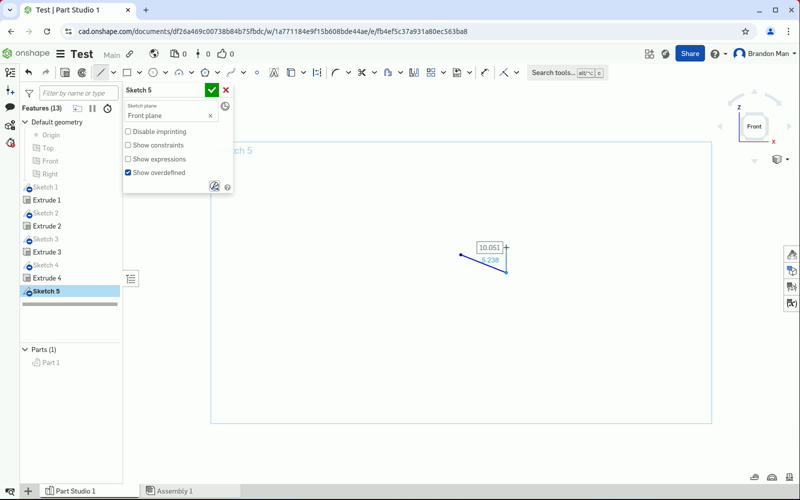
click(506, 247)
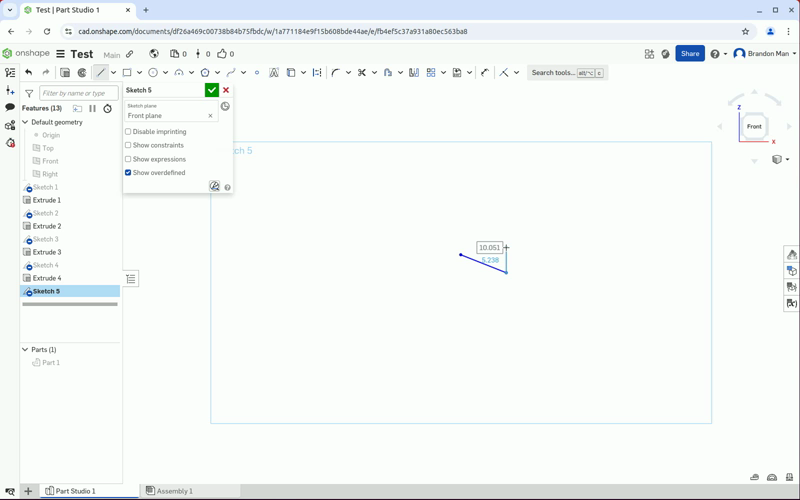
key_up(shift)
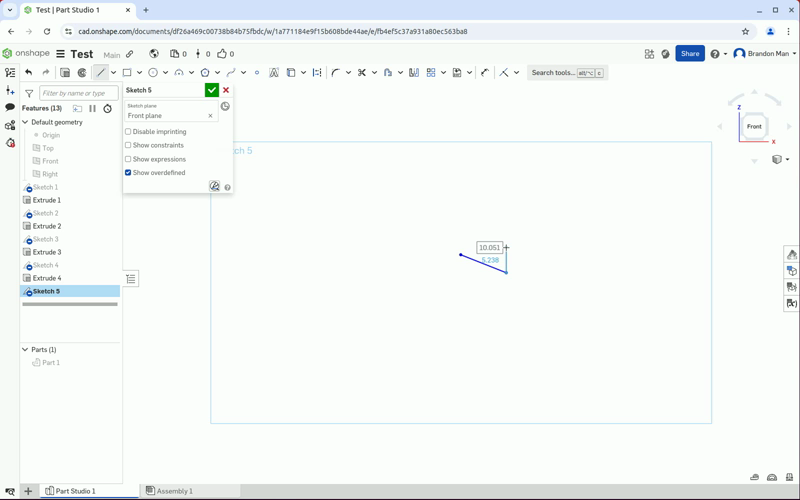
key_down(shift)
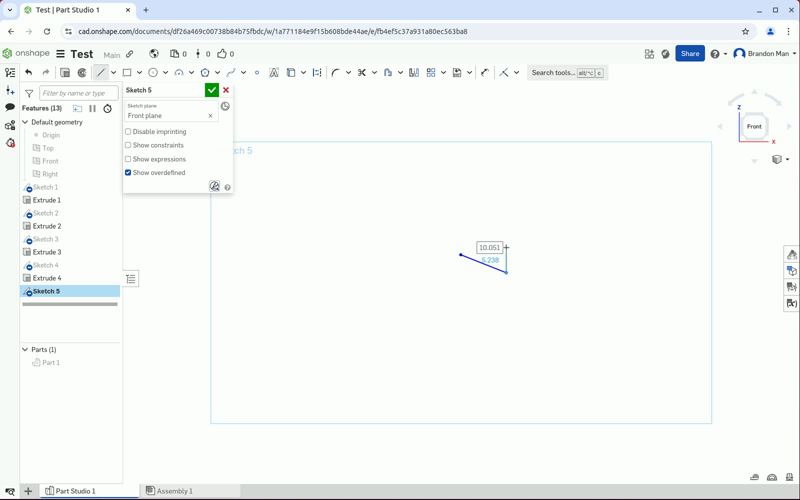
mouse_move(536, 247)
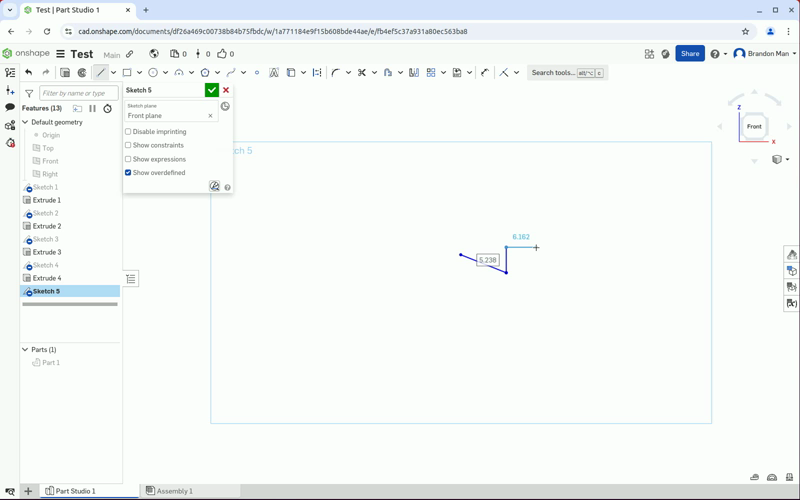
mouse_move(460, 247)
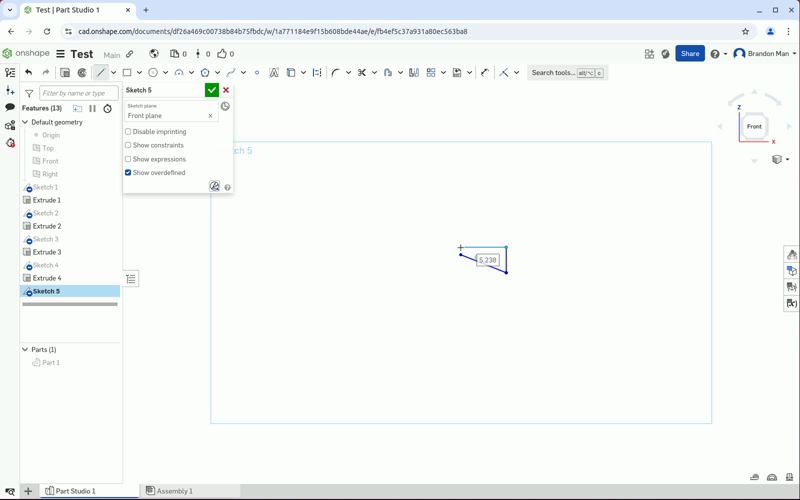
click(460, 247)
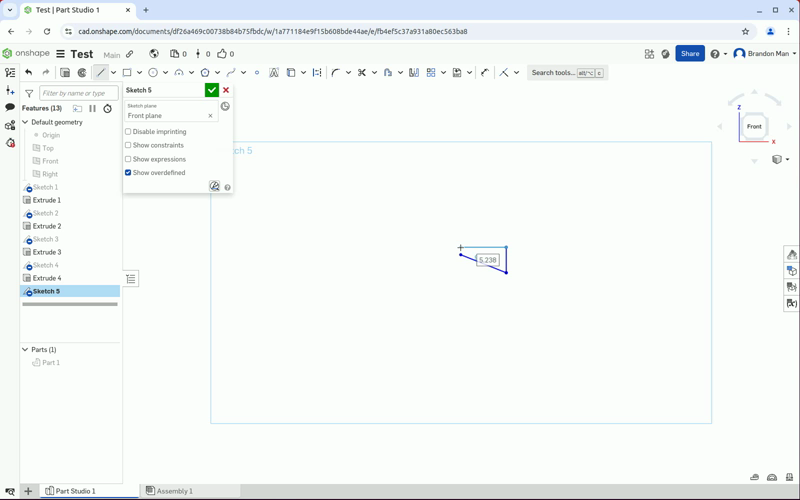
key_up(shift)
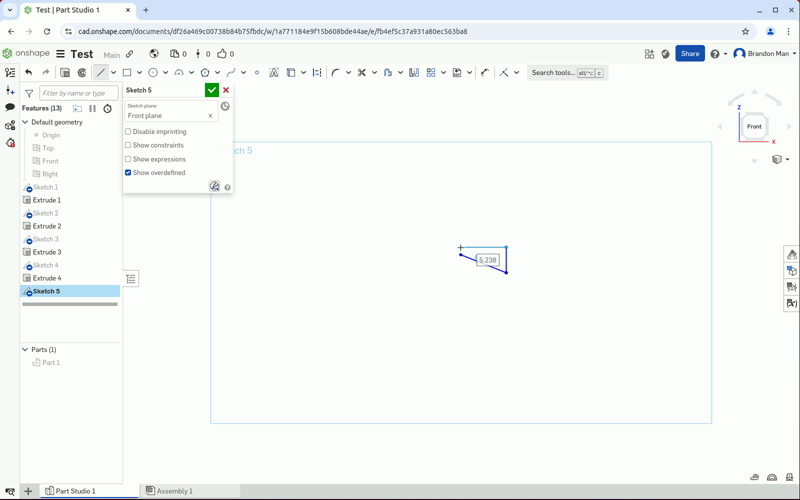
mouse_move(490, 247)
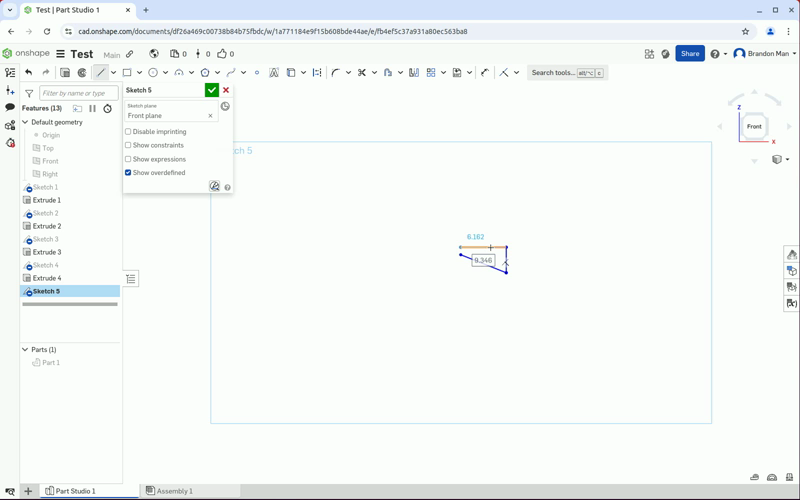
key_down(shift)
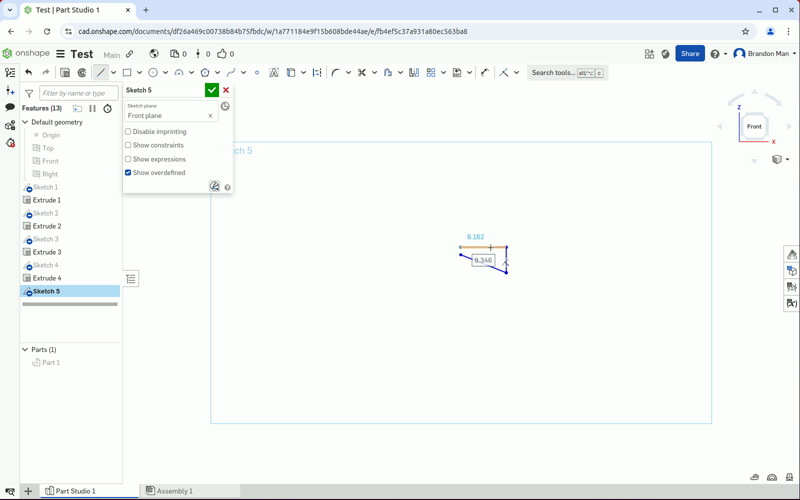
mouse_move(460, 254)
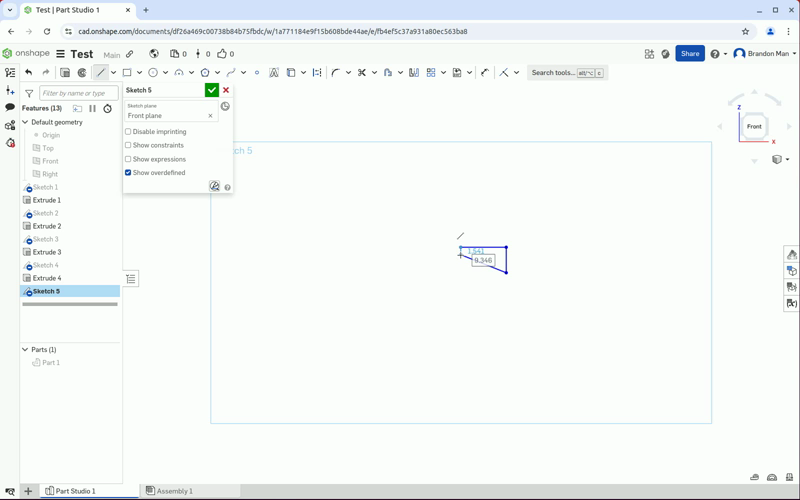
key_up(shift)
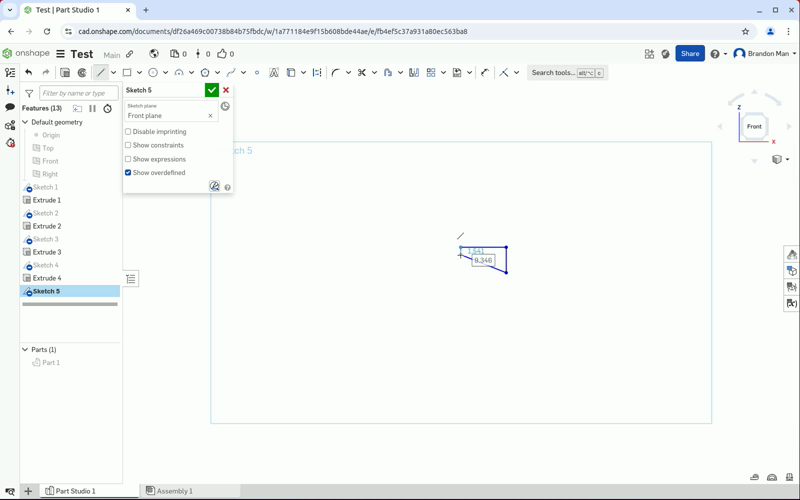
click(460, 254)
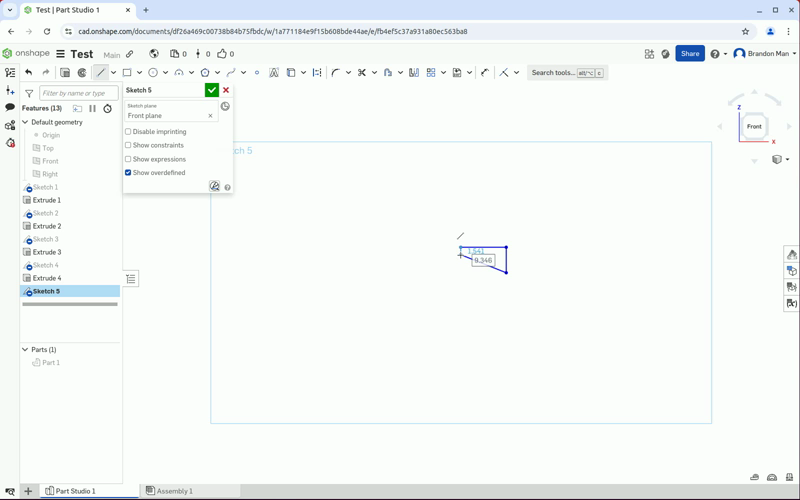
key(esc)
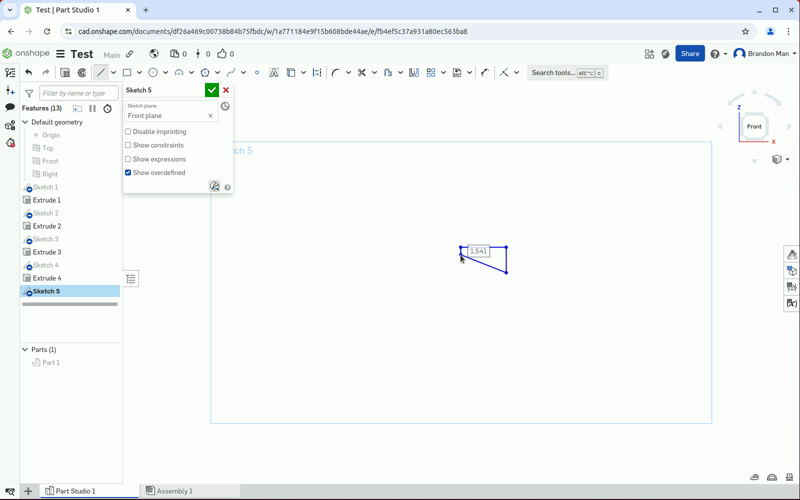
mouse_move(480, 256)
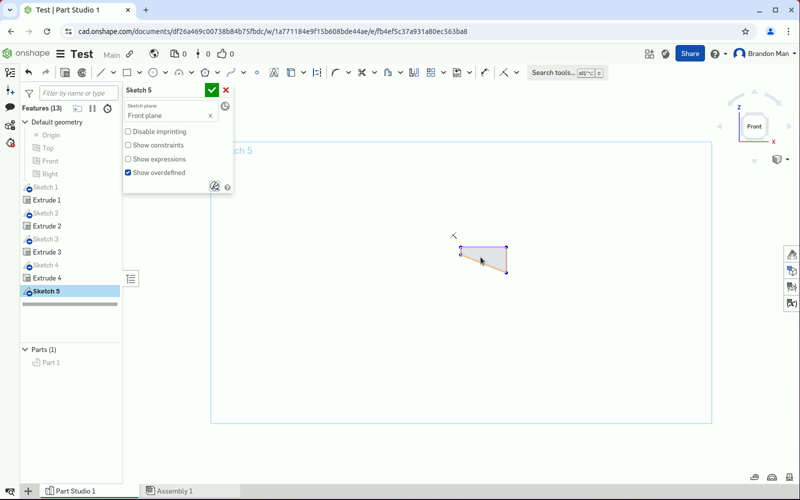
scroll(6)
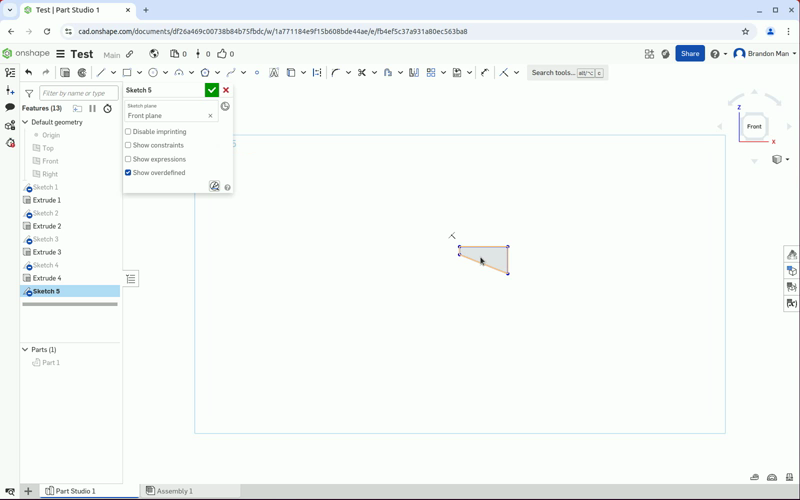
scroll(6)
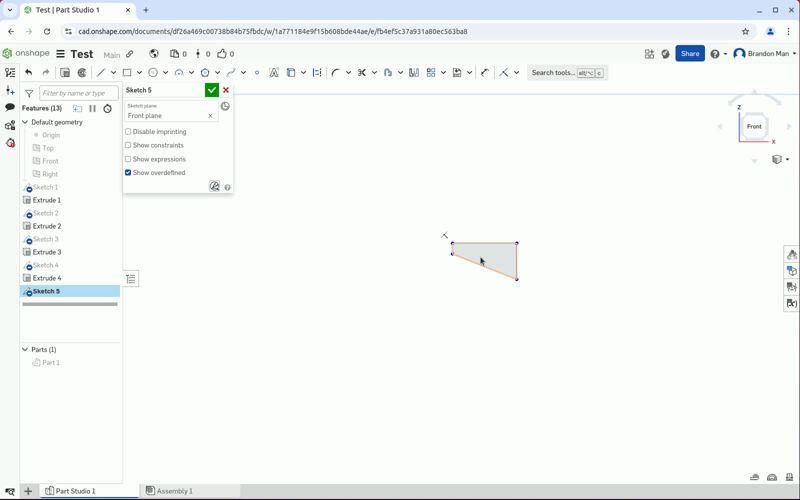
scroll(6)
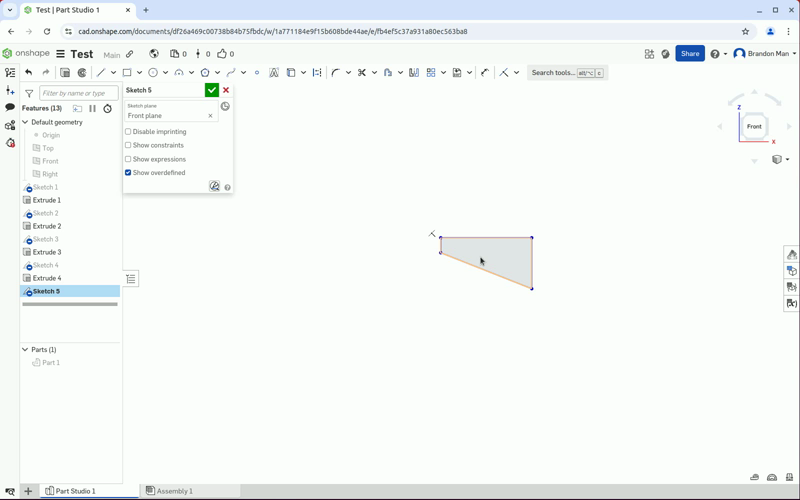
scroll(6)
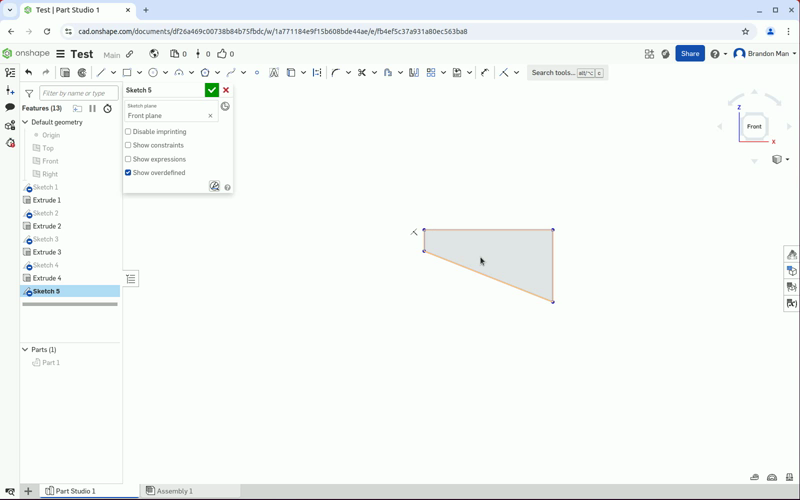
scroll(6)
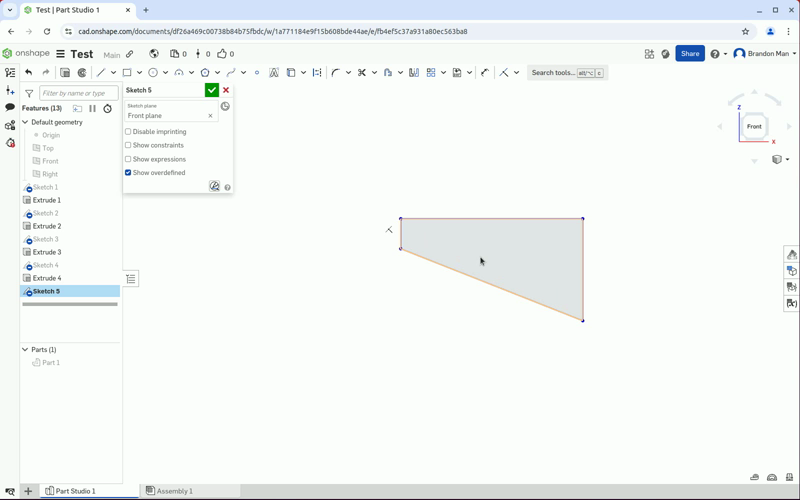
scroll(6)
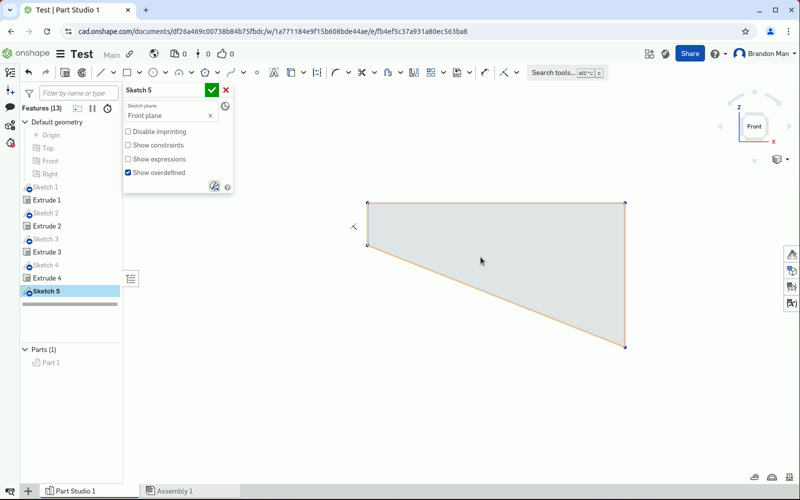
scroll(6)
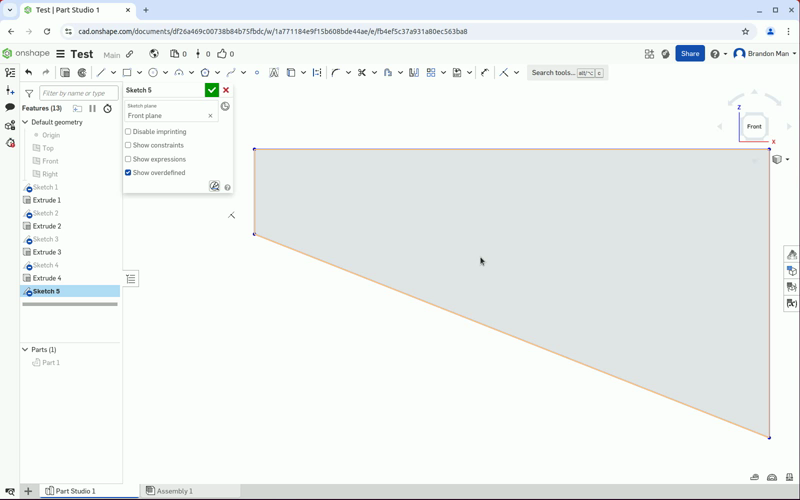
click(480, 256)
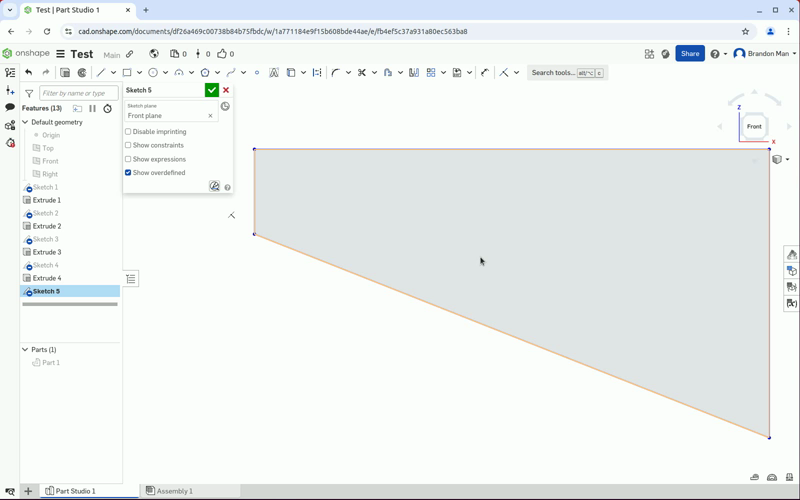
scroll(-6)
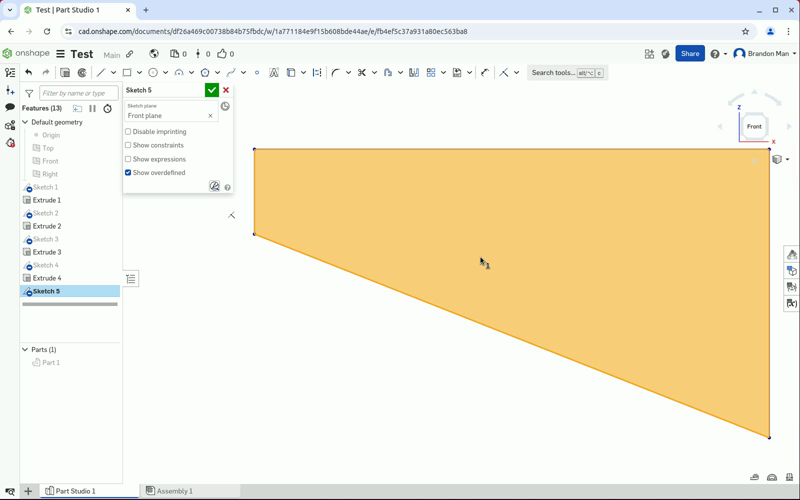
scroll(-6)
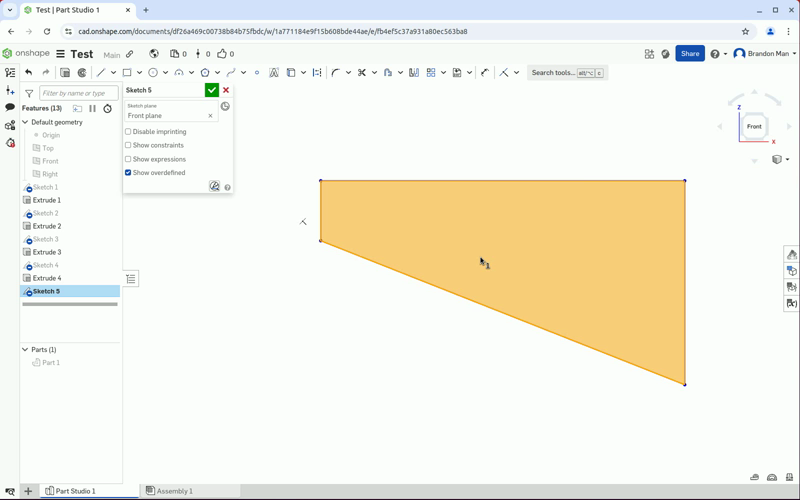
scroll(-6)
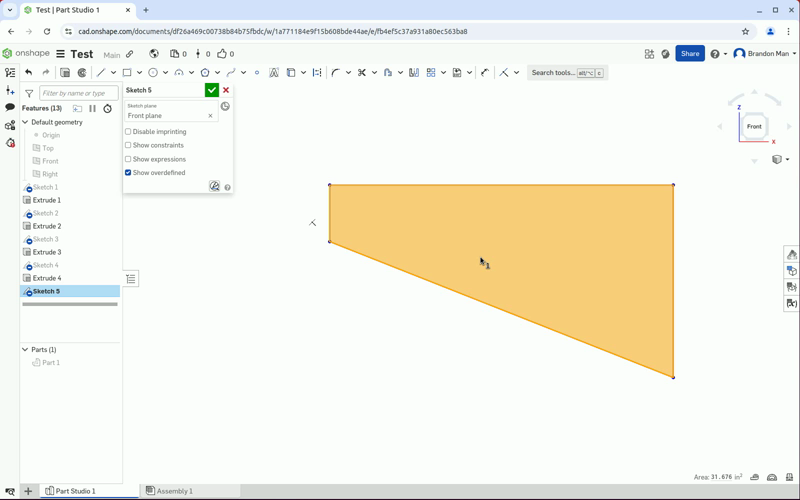
scroll(-6)
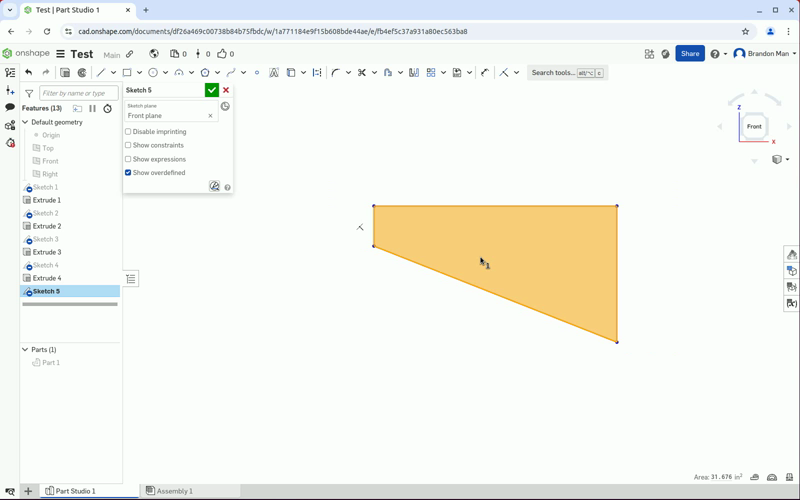
scroll(-6)
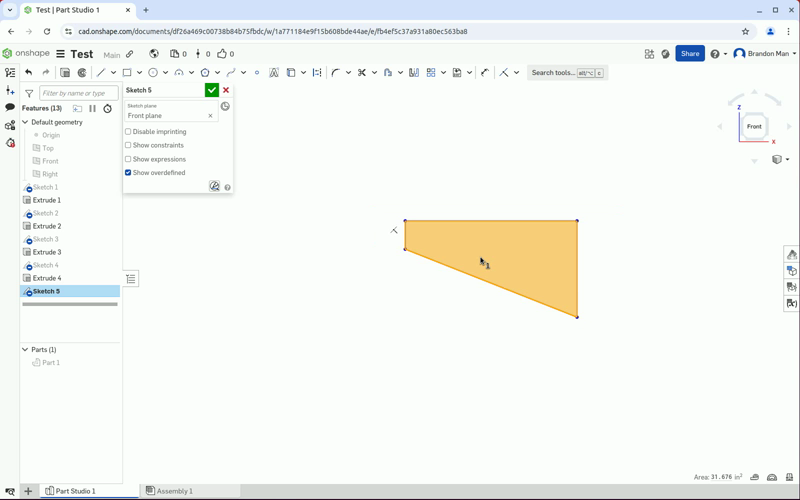
scroll(-6)
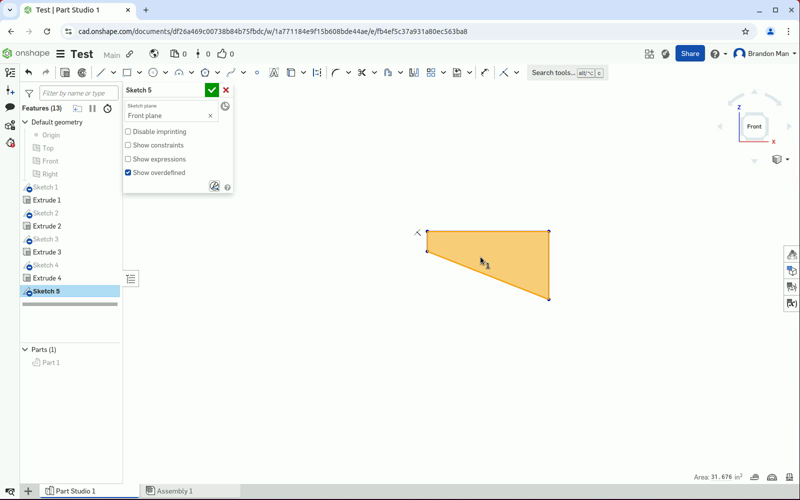
scroll(-6)
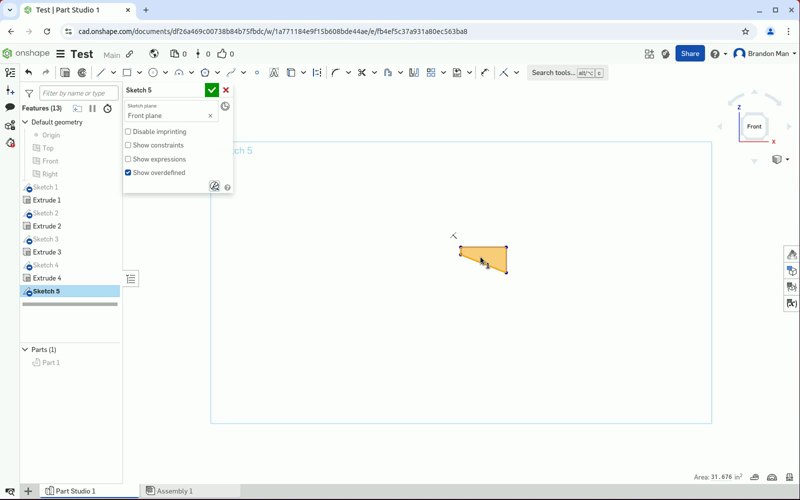
mouse_move(73, 352)
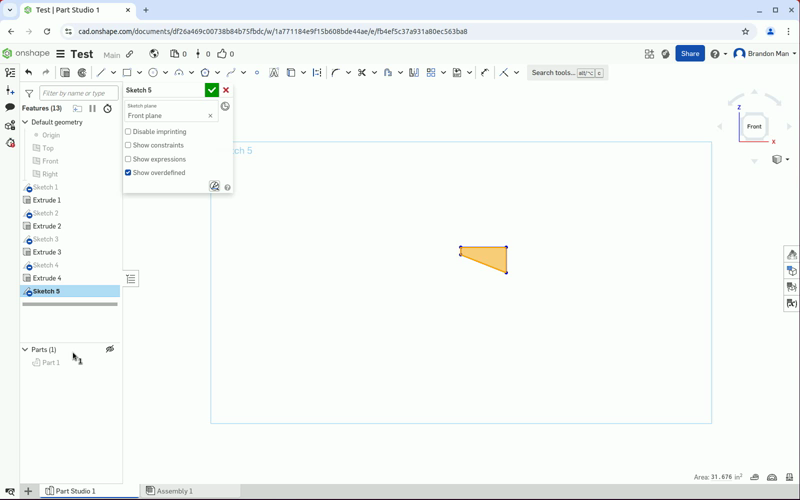
key(shift+y)
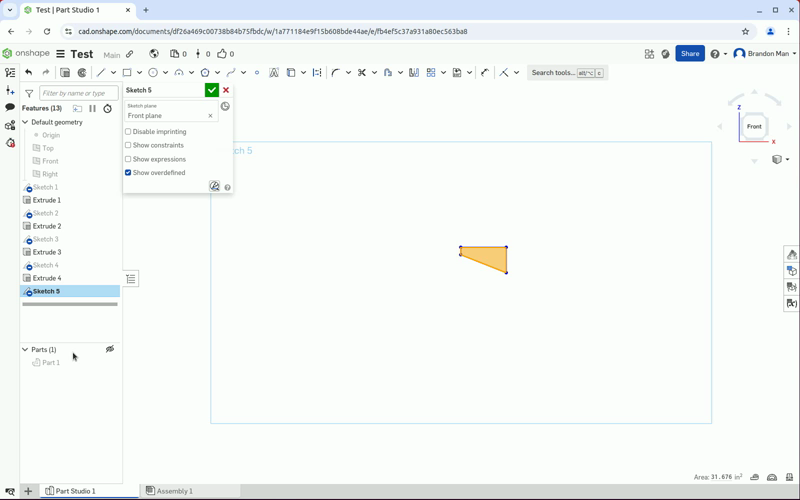
key(shift+e)
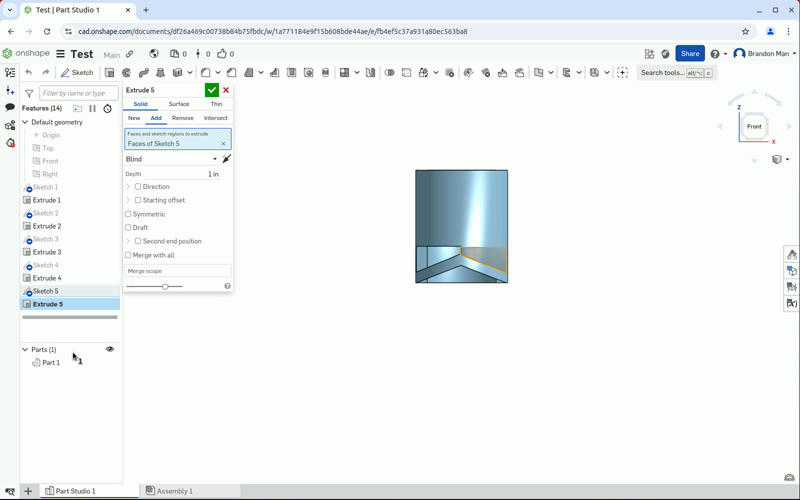
mouse_move(143, 106)
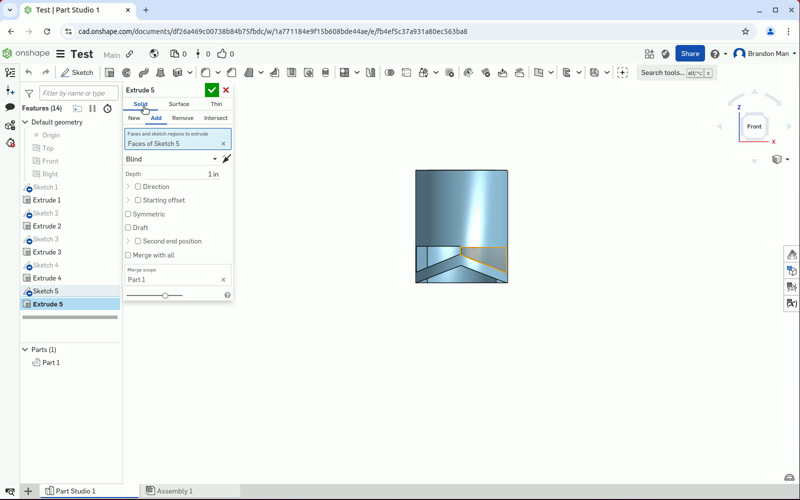
click(143, 106)
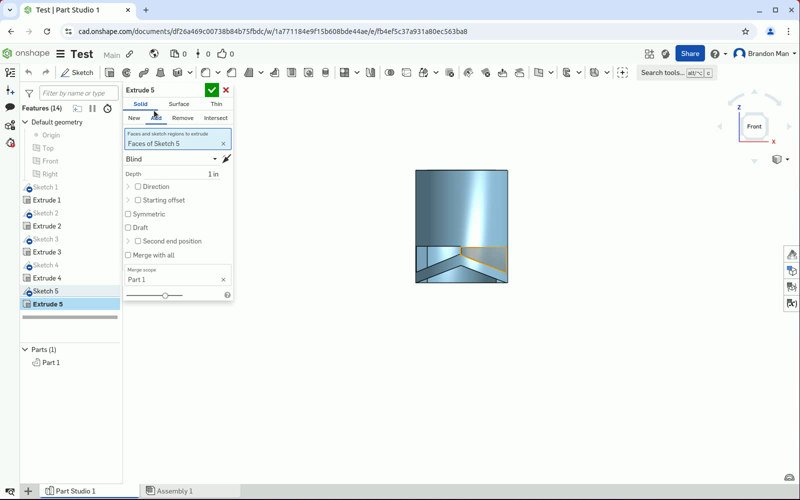
mouse_move(186, 120)
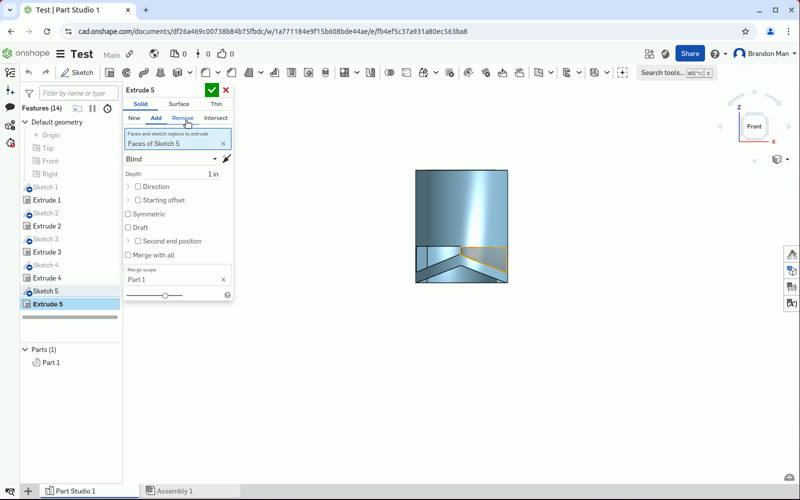
click(186, 120)
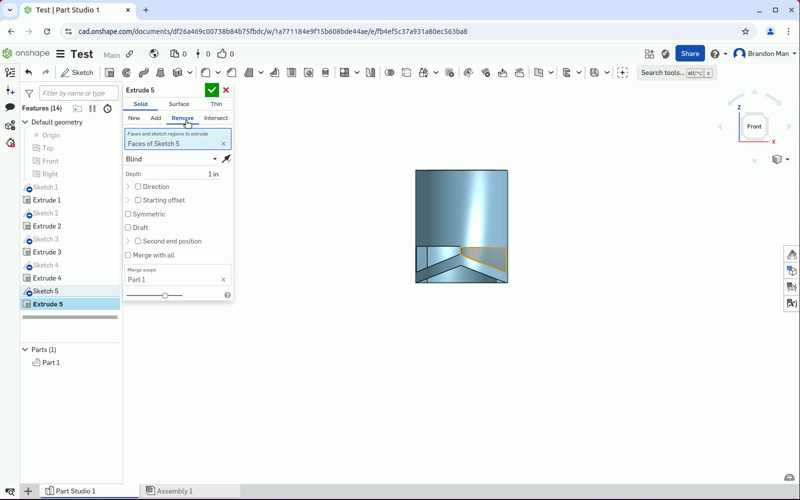
key(tab, 4)
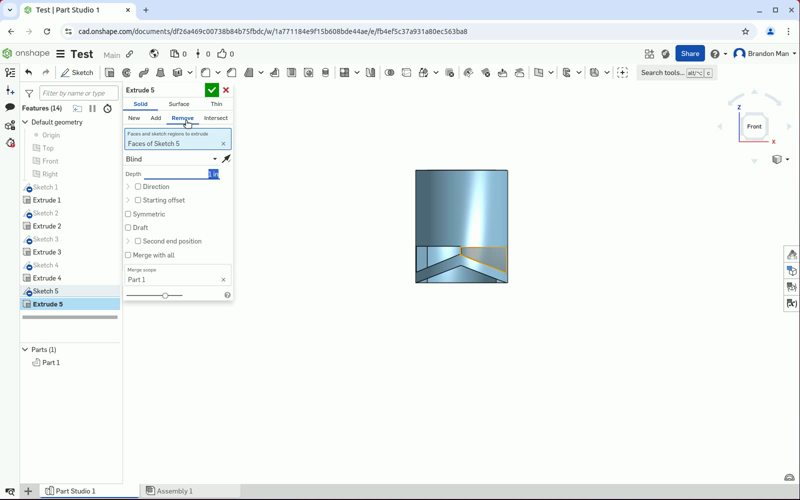
text(-23.108)
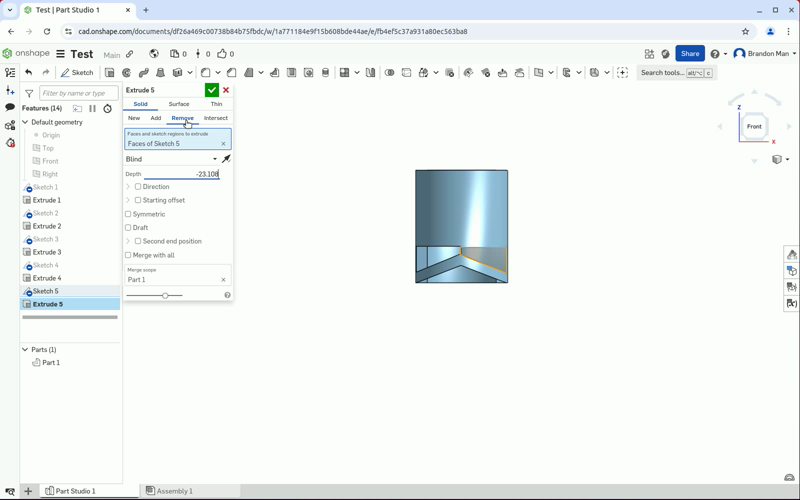
key(tab, 6)
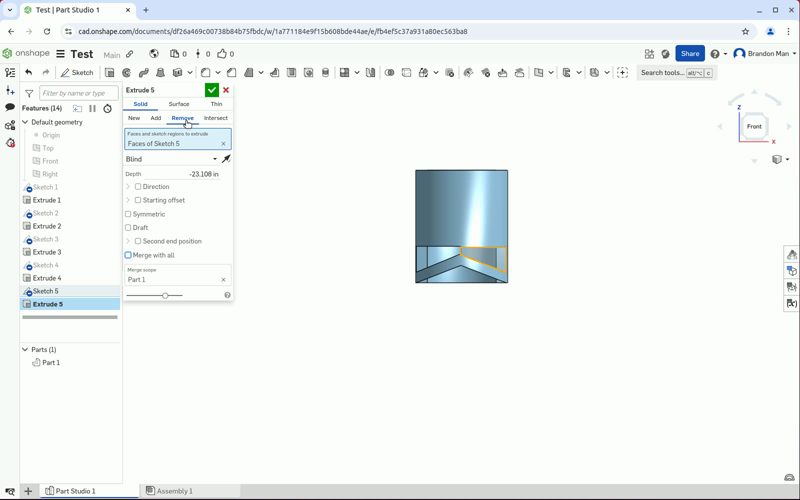
key(space)
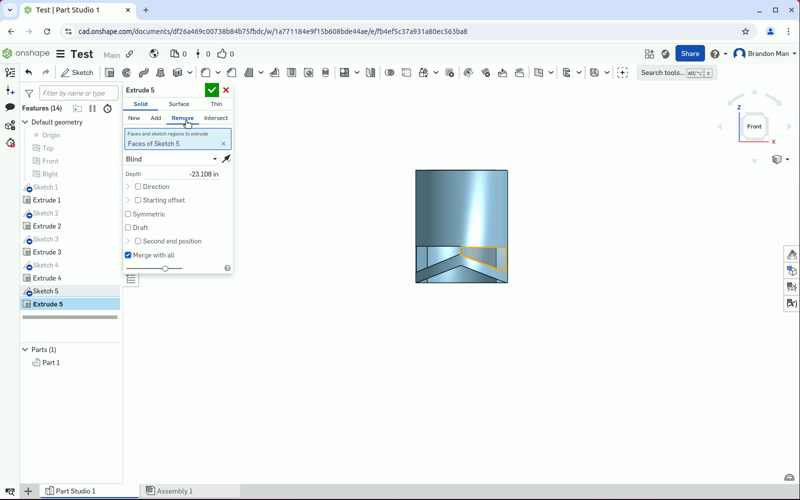
key(enter)
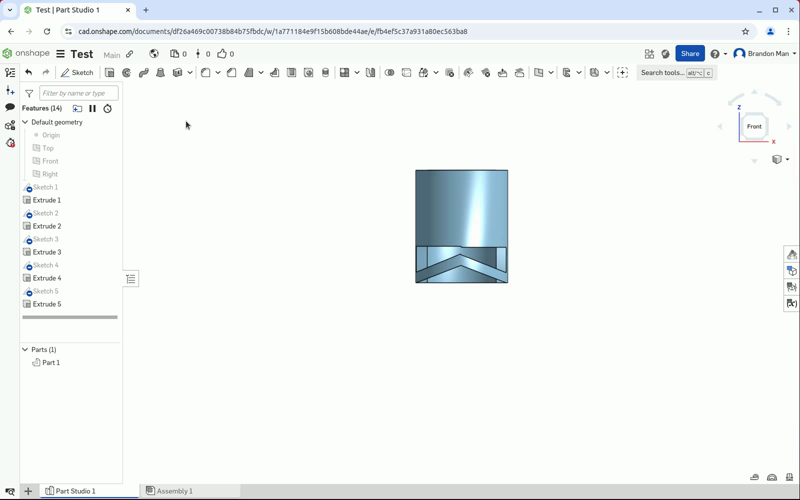
key(shift+h)
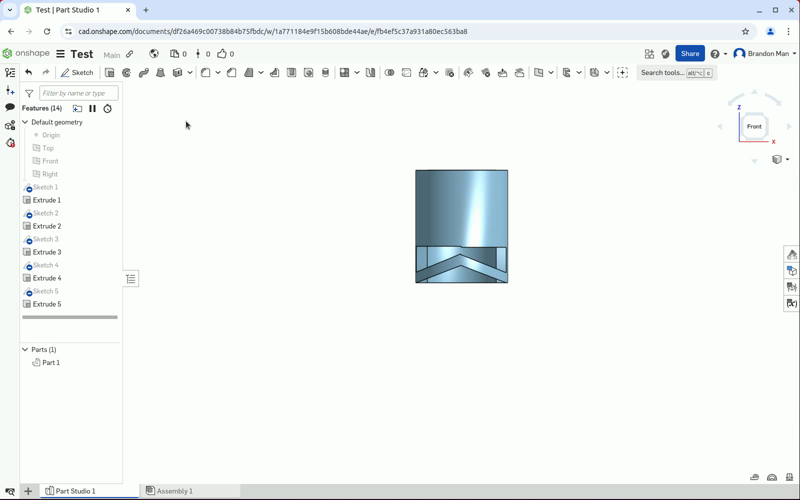
key(shift+h)
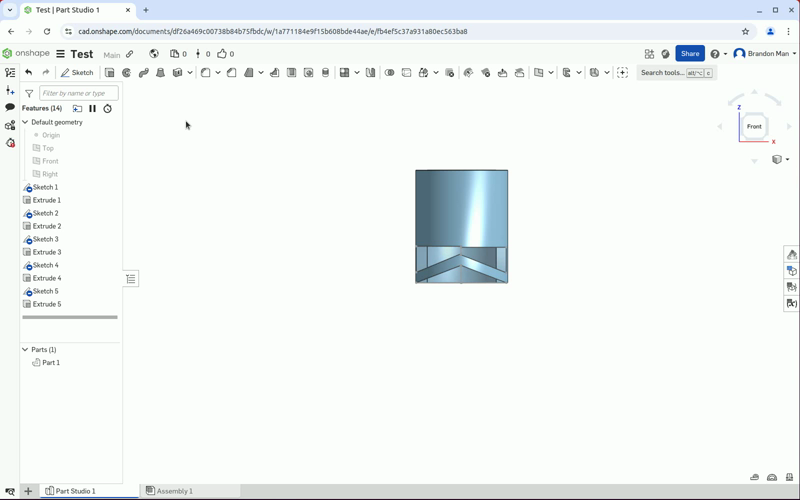
key(shift+7)
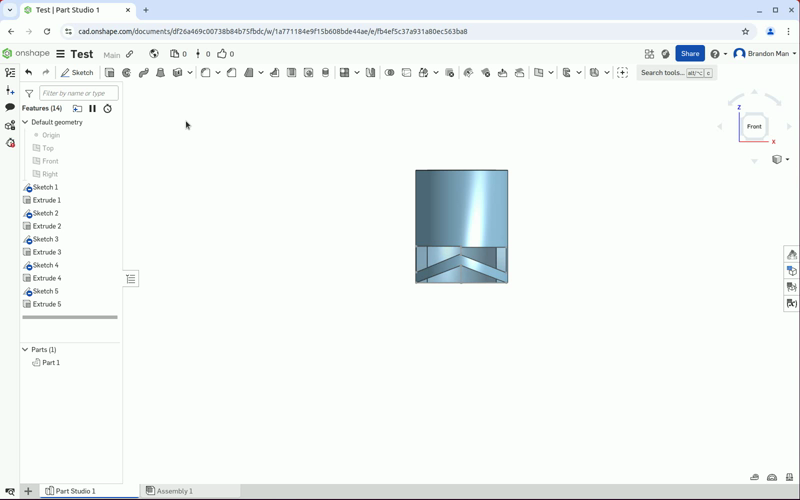
key(left, 2)
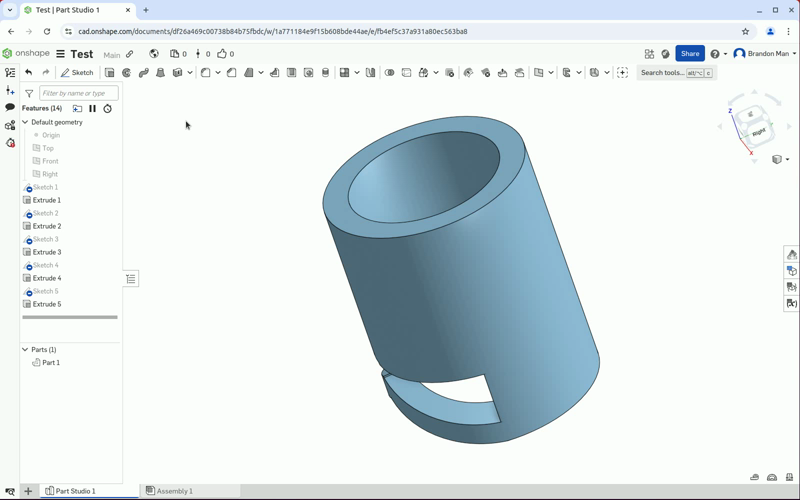
key(down, 2)
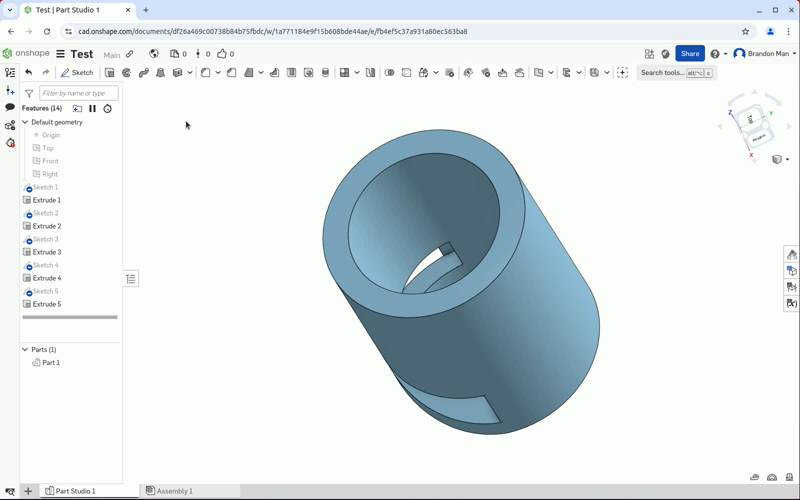
key(up, 2)
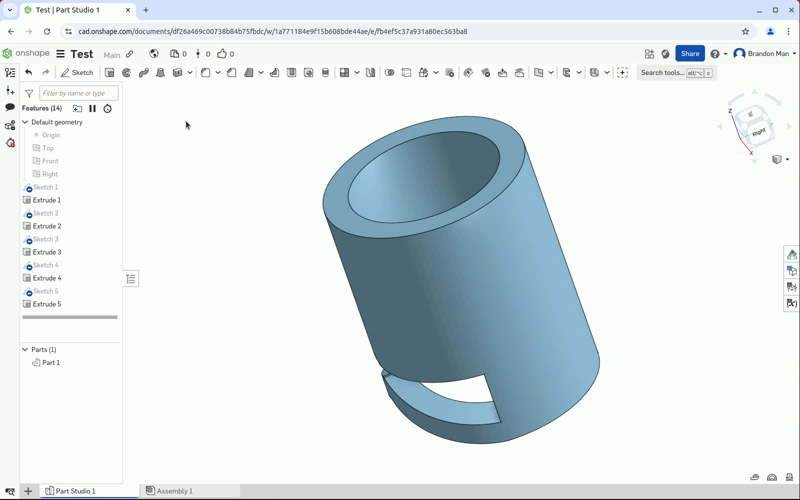
key(right, 2)
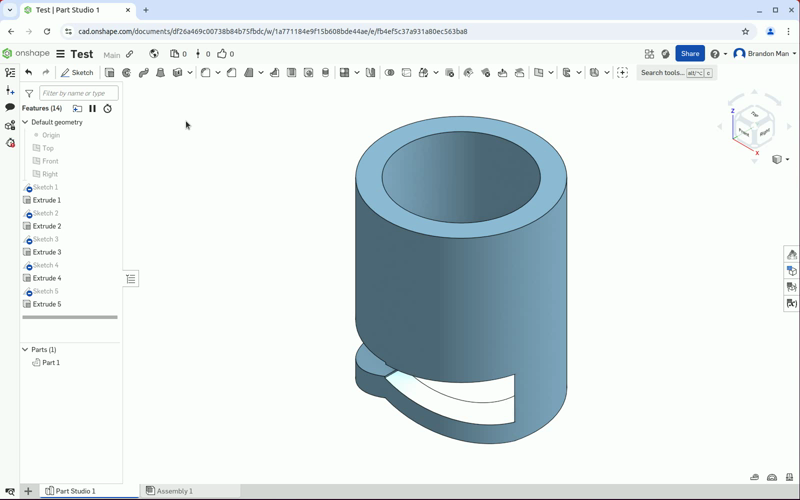
mouse_move(73, 189)
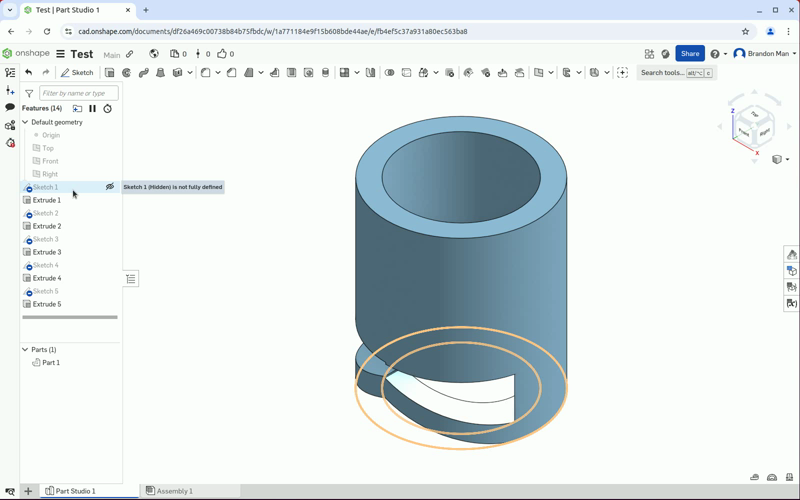
click(73, 189)